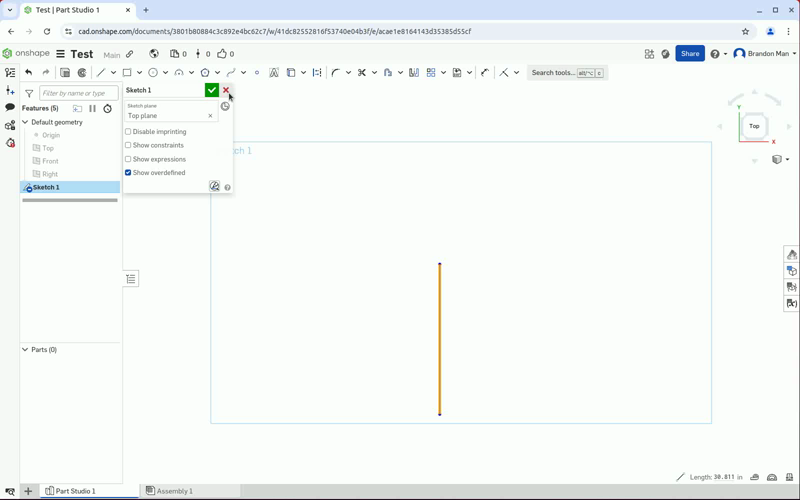
key(shift+h)
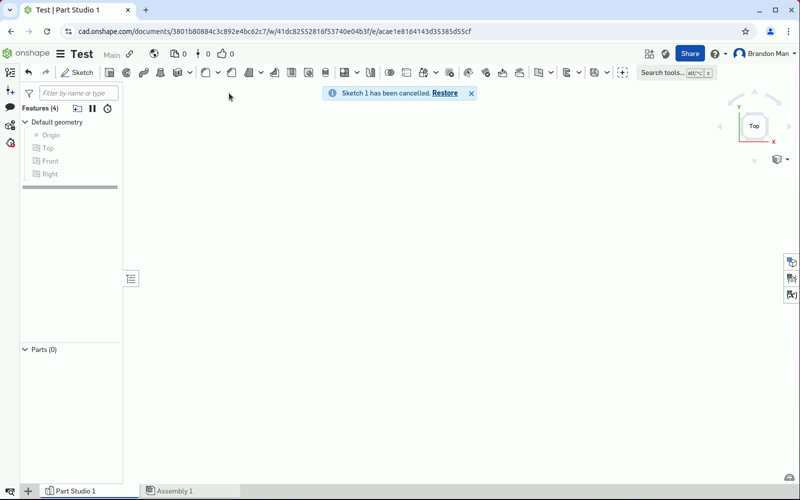
mouse_move(73, 352)
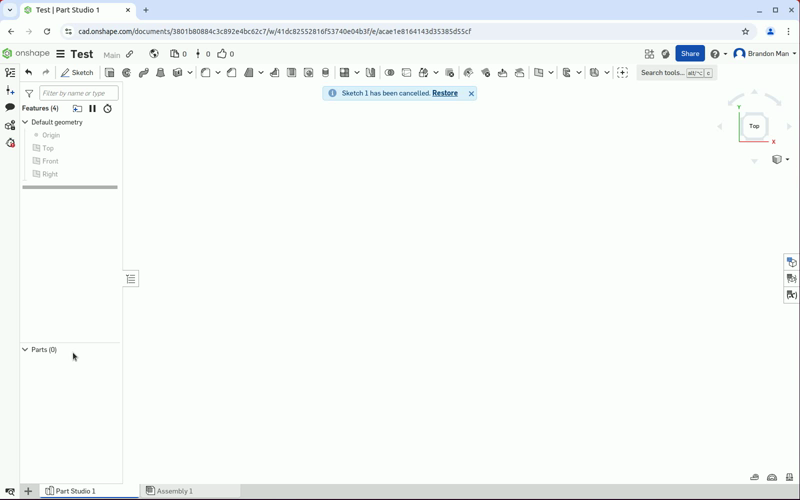
key(y)
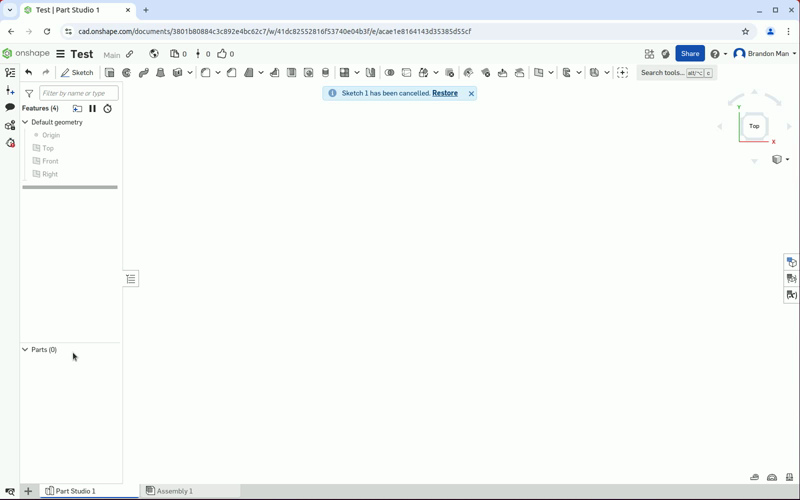
key(shift+p)
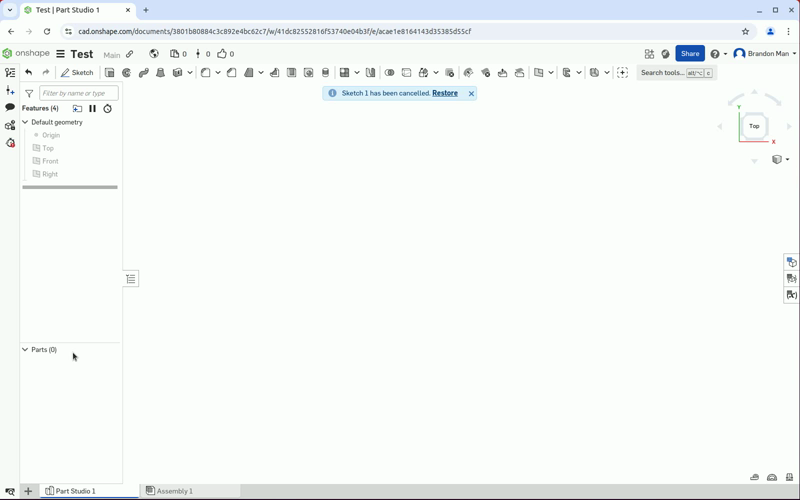
key(space)
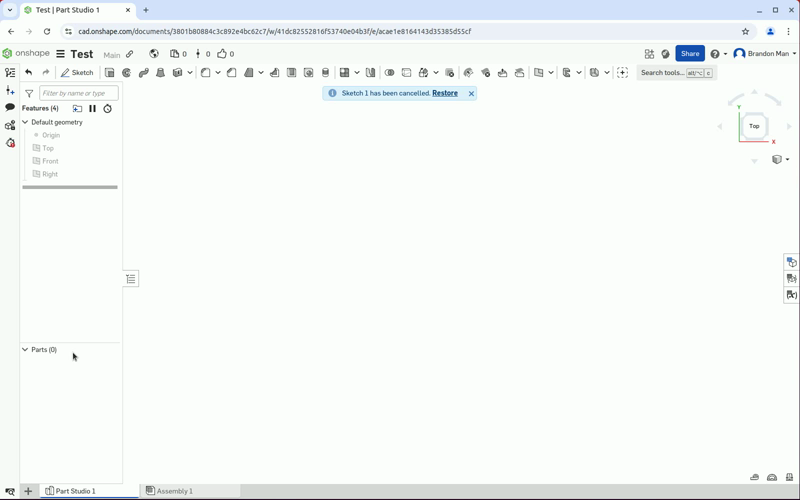
key_down(shift)
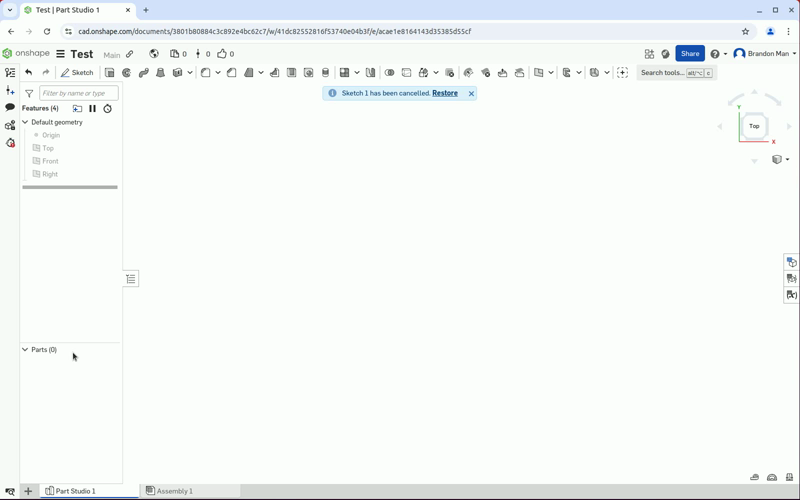
key(up)
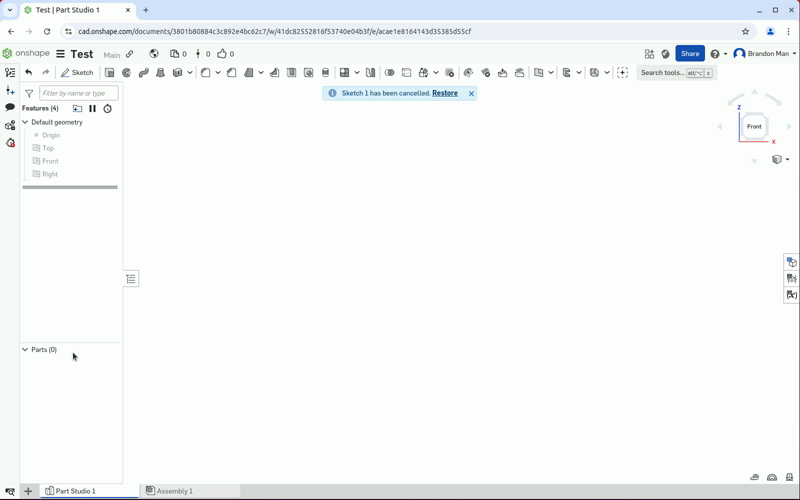
key_up(shift)
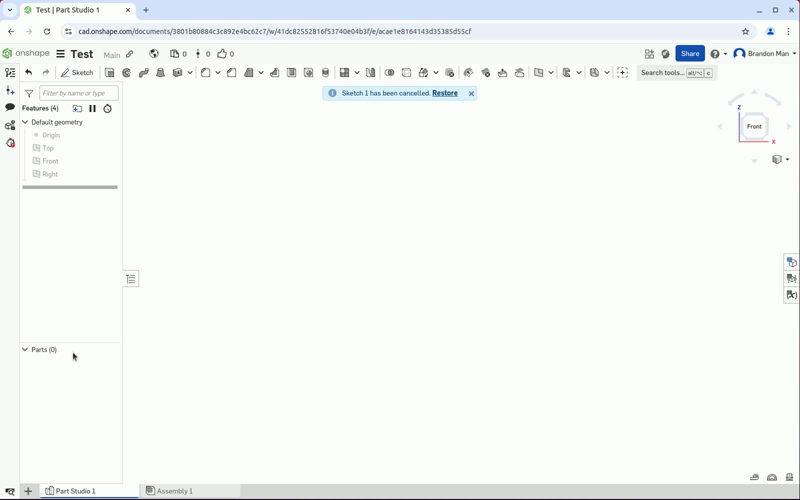
mouse_move(73, 352)
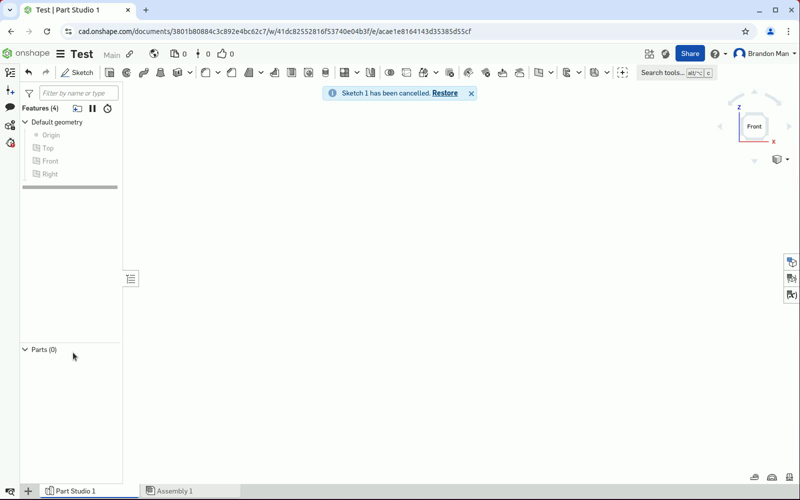
key(shift+y)
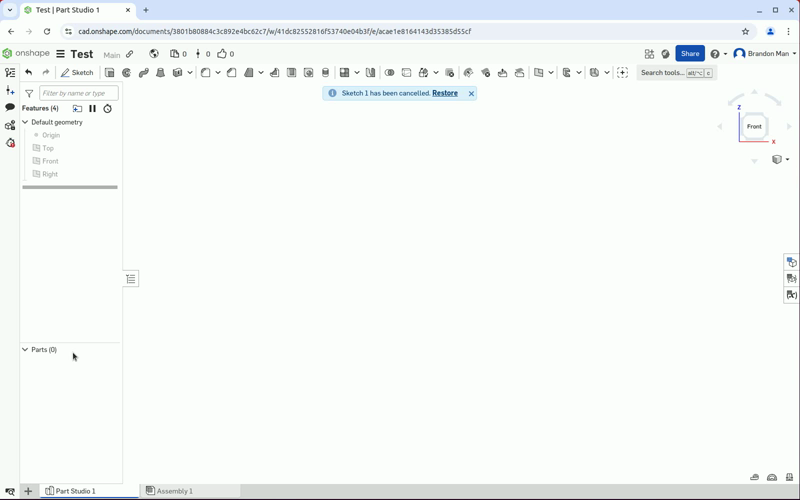
key(shift+s)
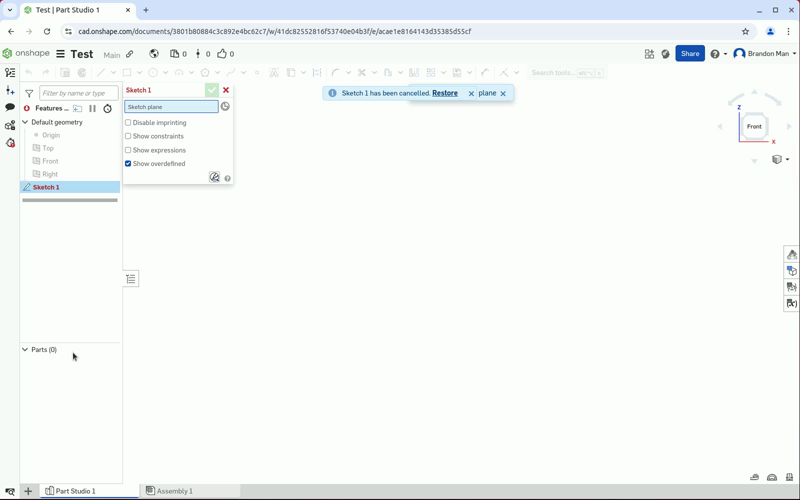
mouse_move(73, 163)
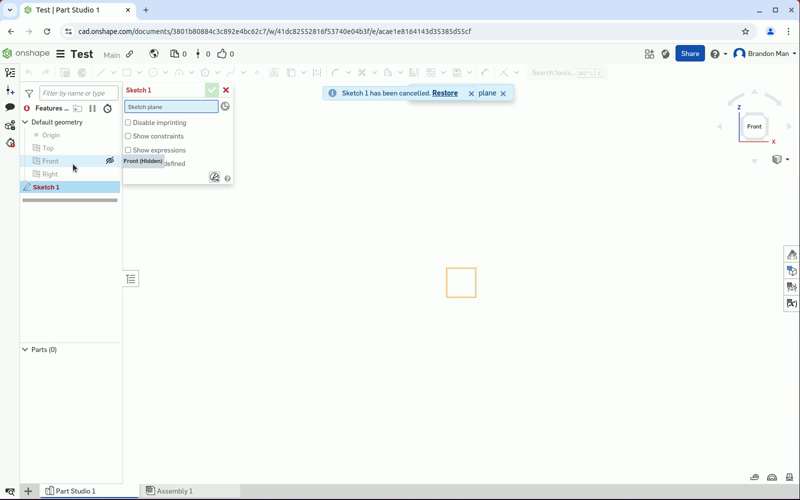
click(73, 163)
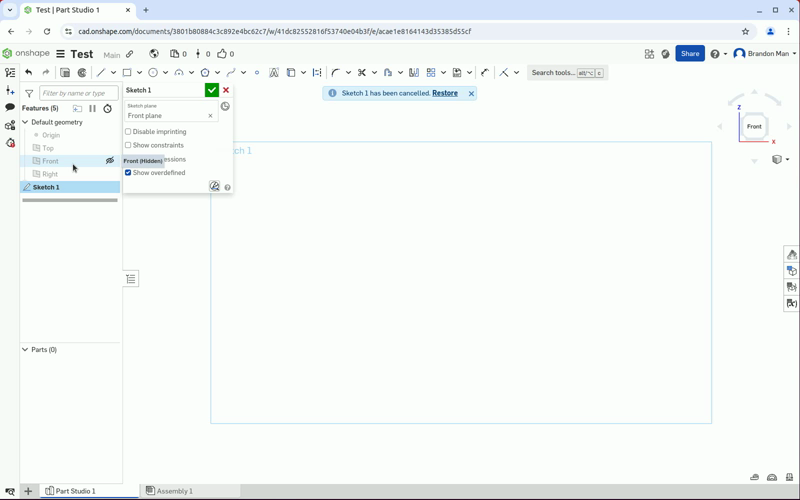
mouse_move(73, 352)
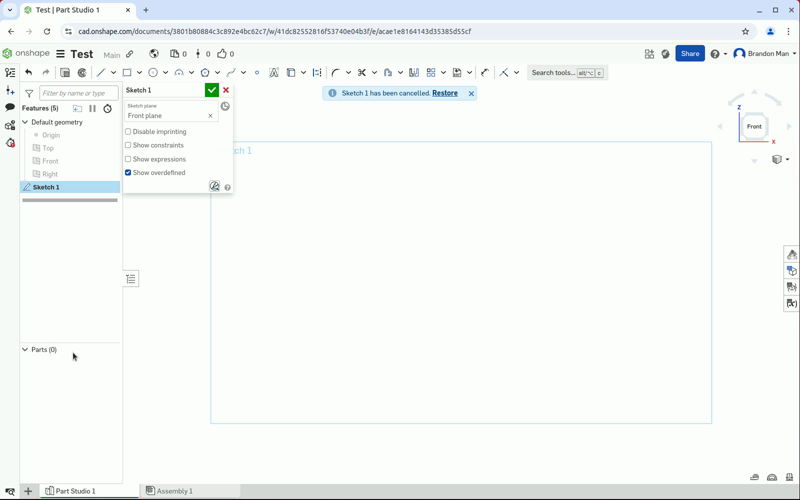
key(y)
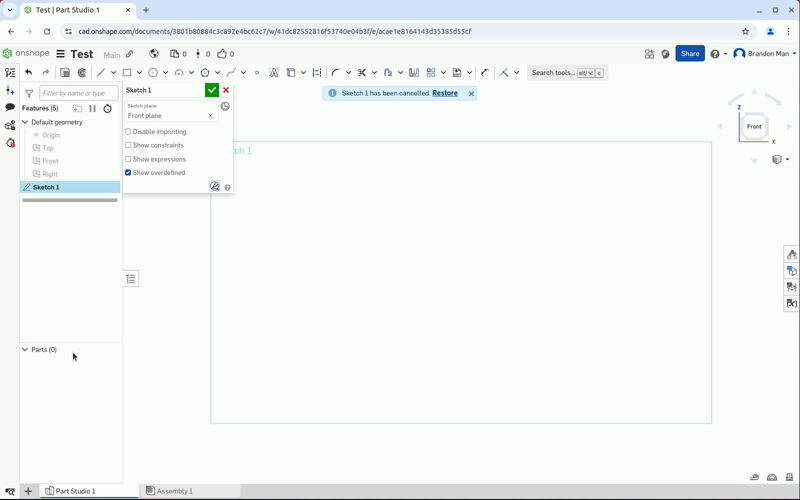
key(l)
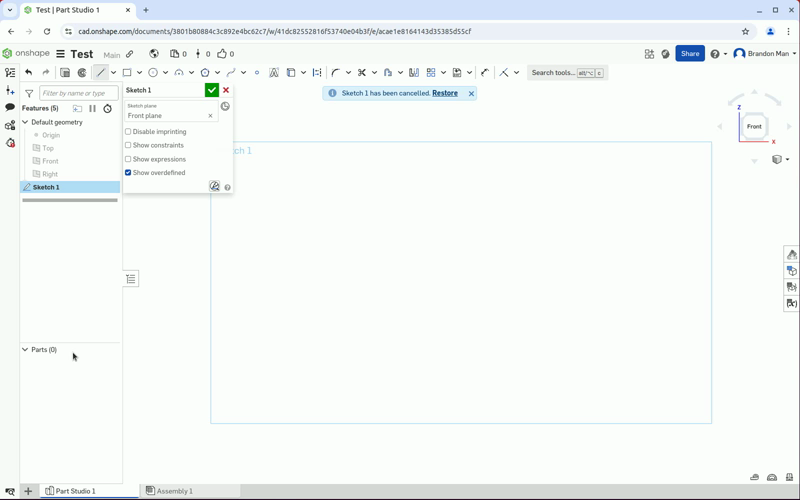
key_down(shift)
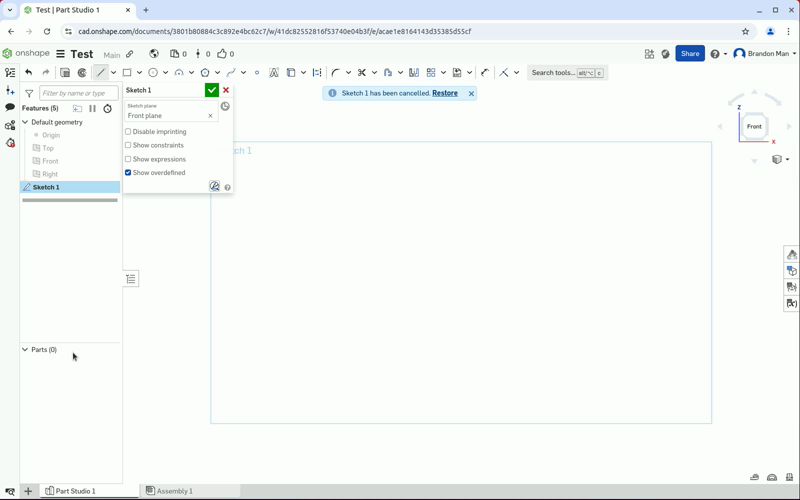
mouse_move(460, 282)
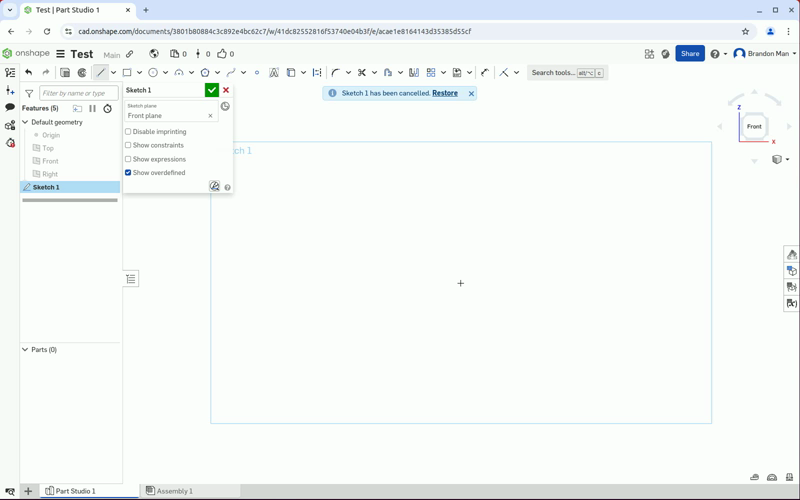
click(460, 282)
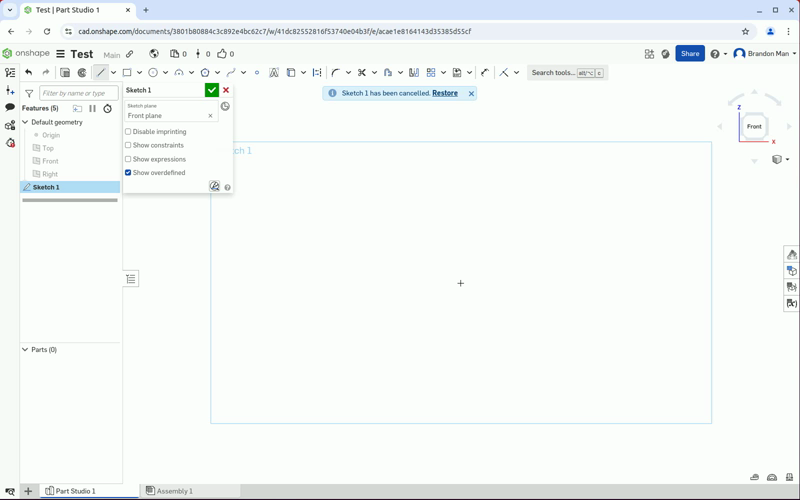
key_up(shift)
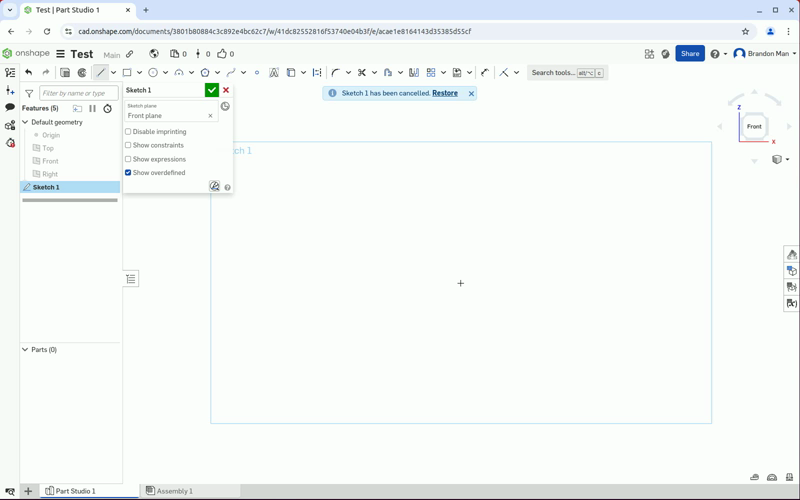
key_down(shift)
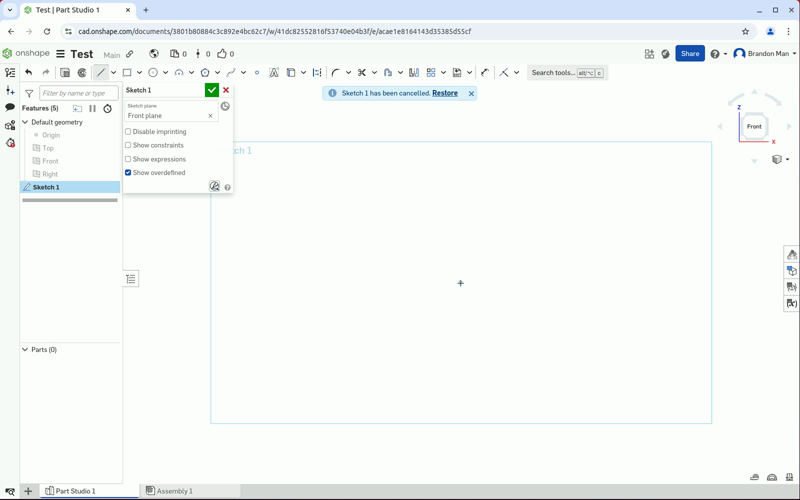
mouse_move(573, 282)
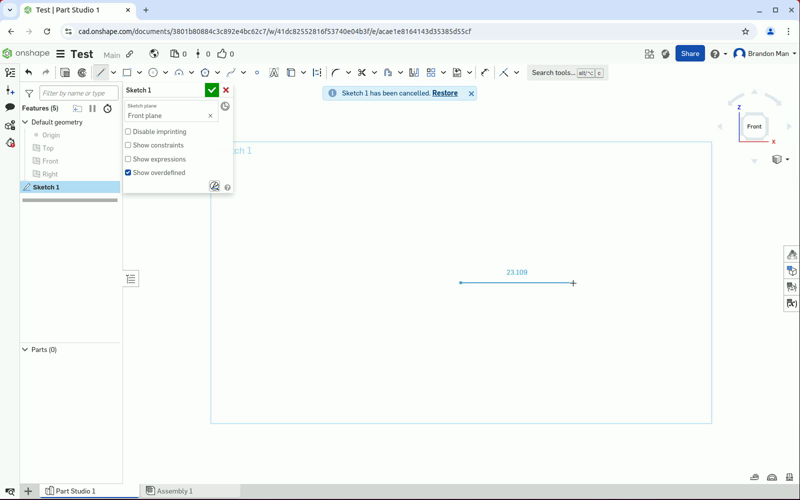
click(573, 282)
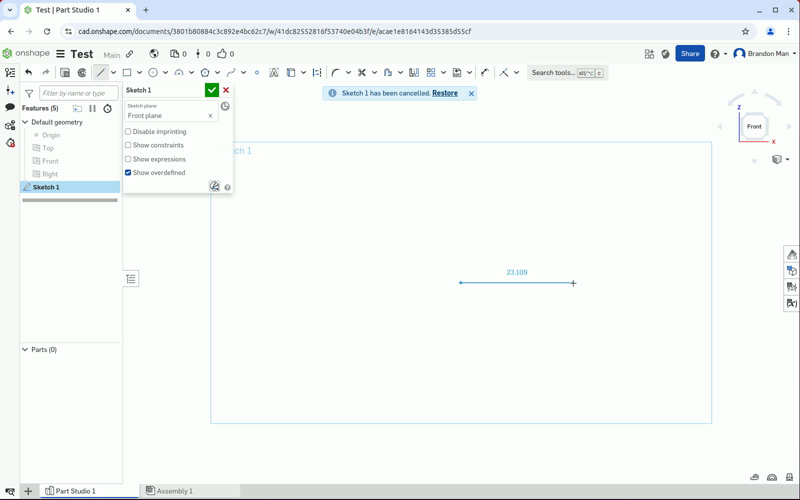
key_up(shift)
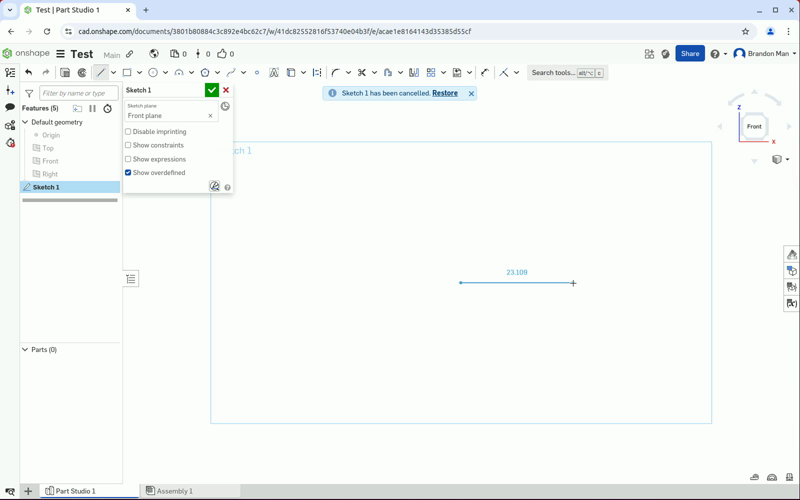
key_down(shift)
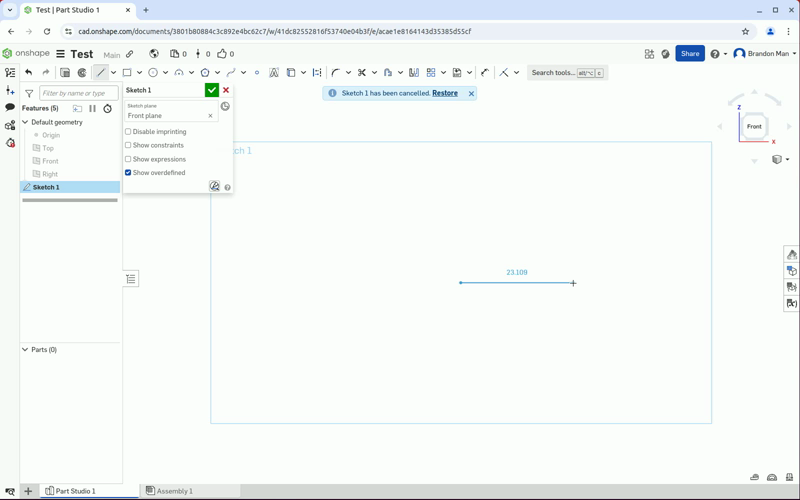
mouse_move(589, 282)
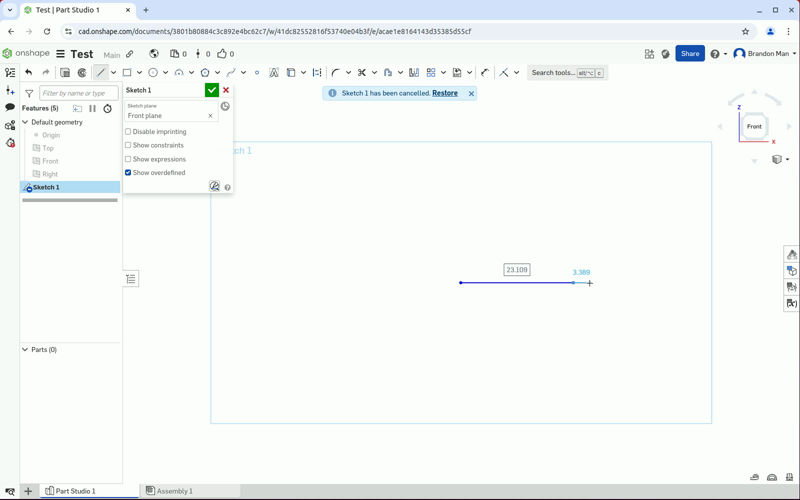
mouse_move(573, 245)
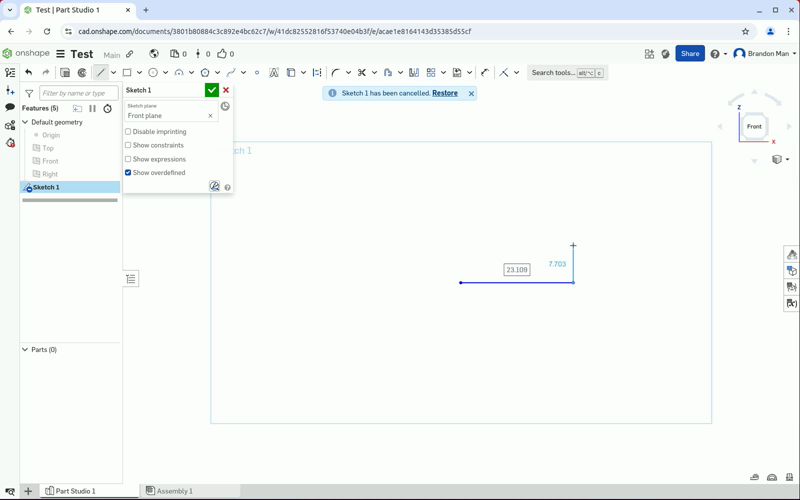
click(573, 245)
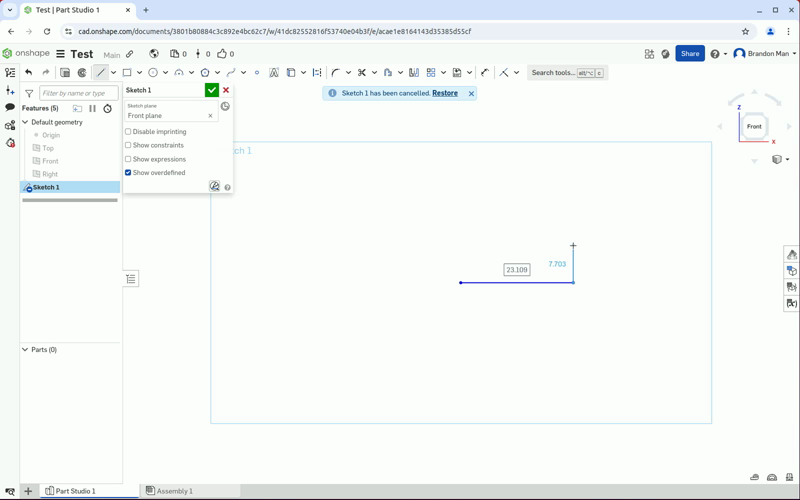
key_up(shift)
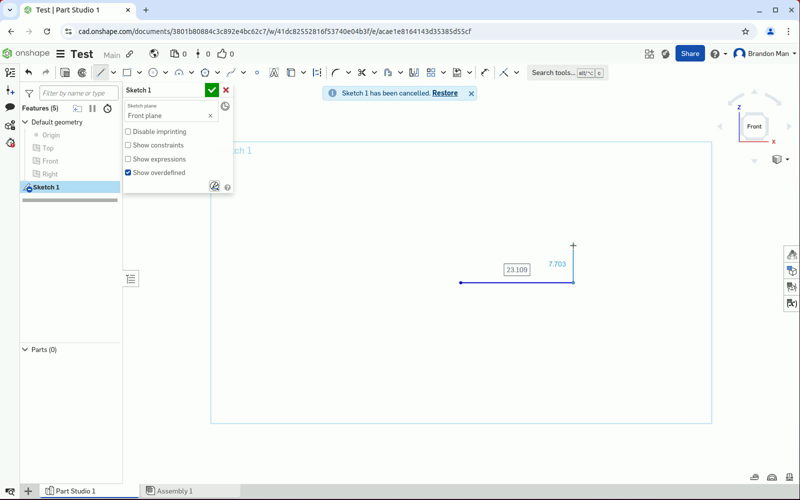
key_down(shift)
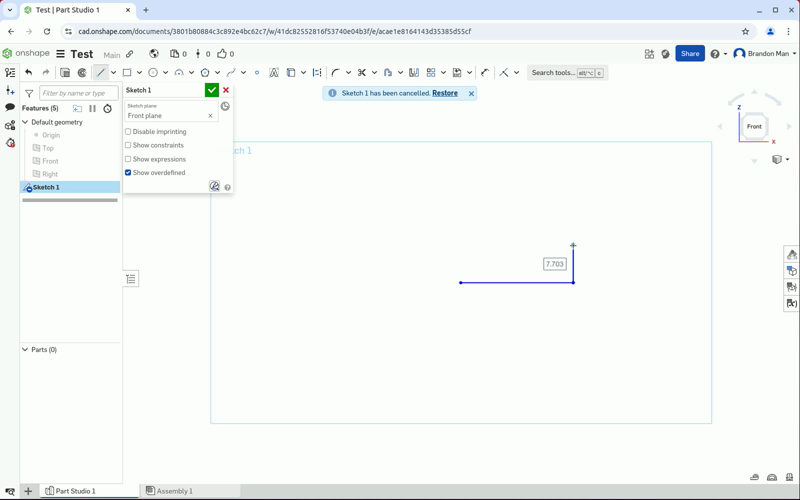
mouse_move(460, 245)
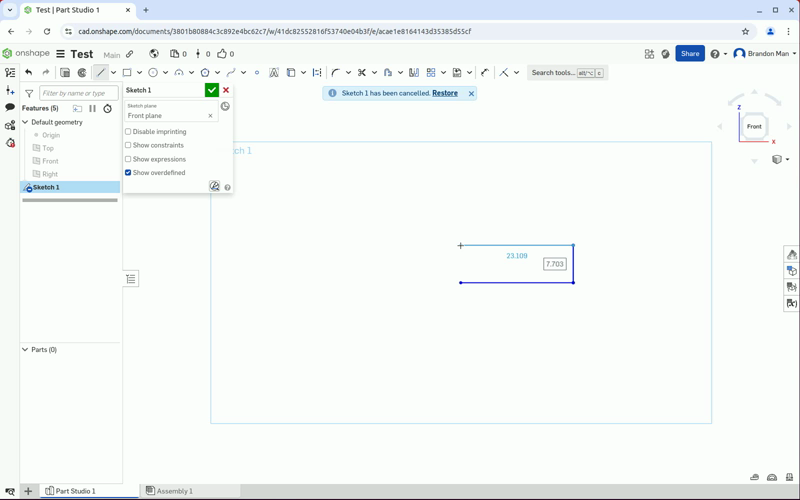
click(460, 245)
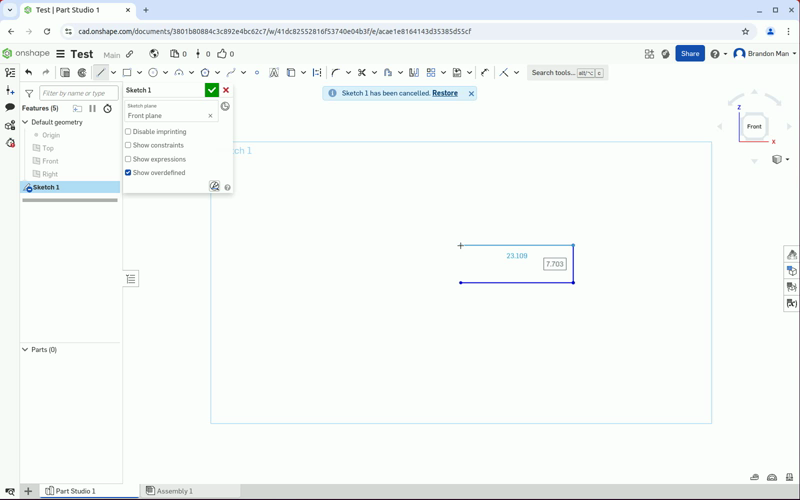
key_up(shift)
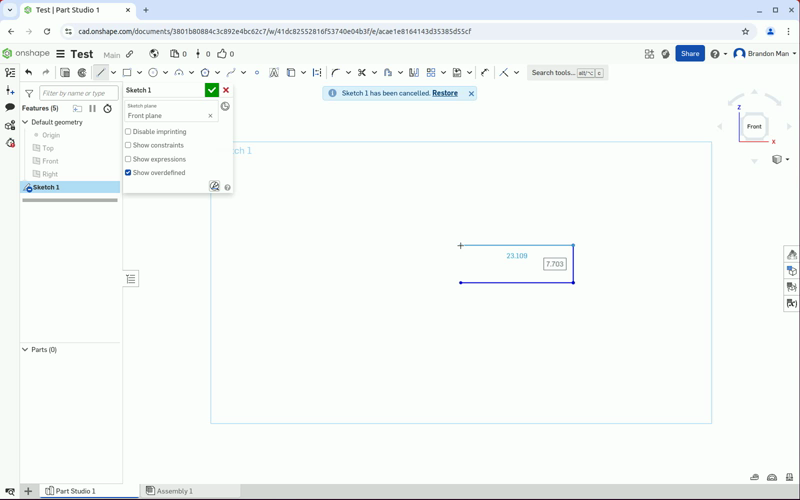
mouse_move(490, 245)
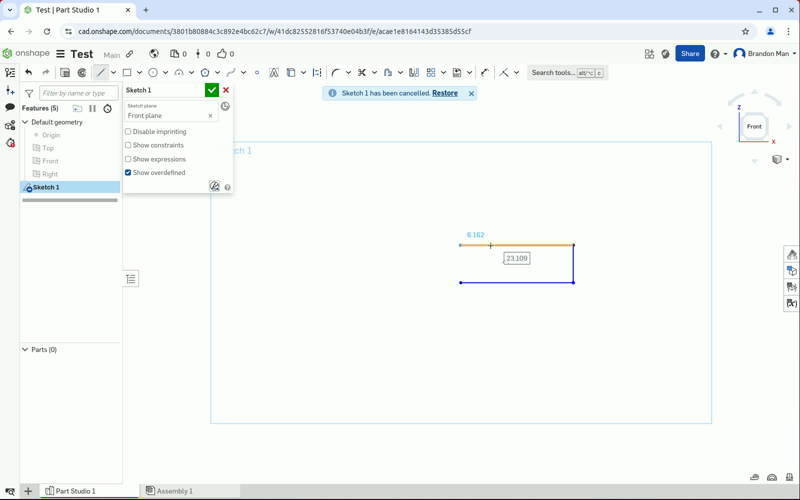
key_down(shift)
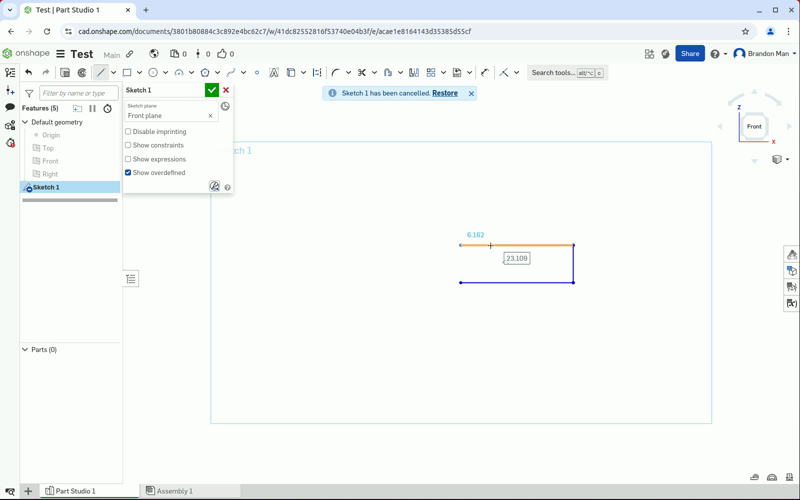
mouse_move(460, 282)
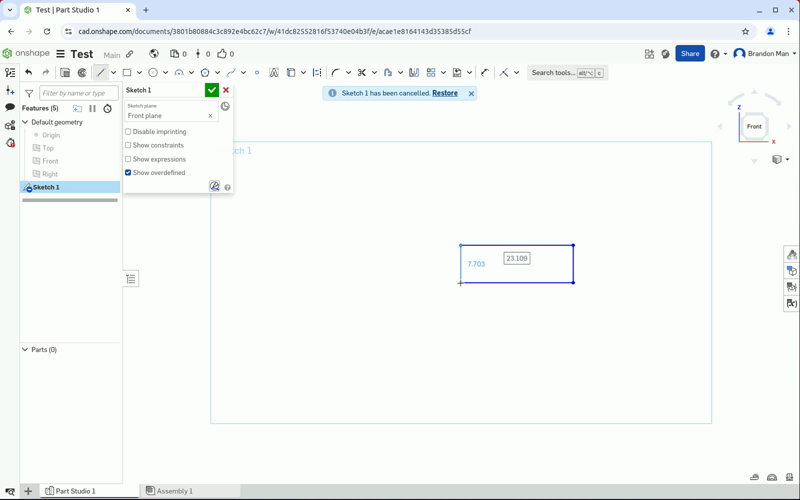
key_up(shift)
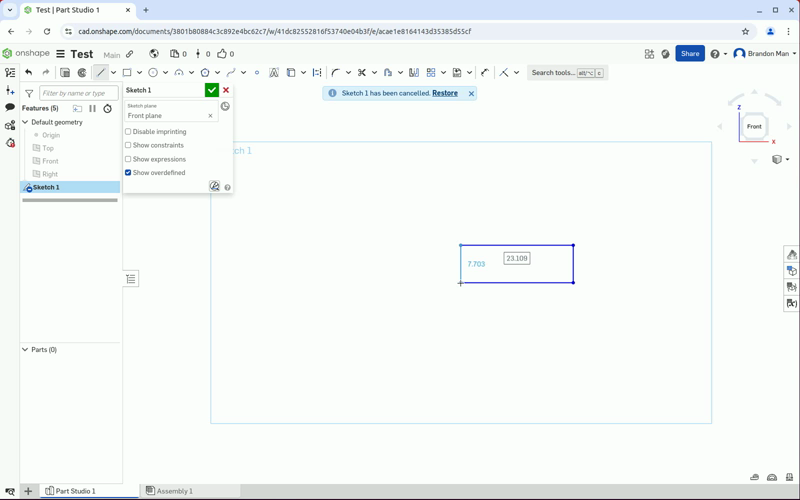
click(460, 282)
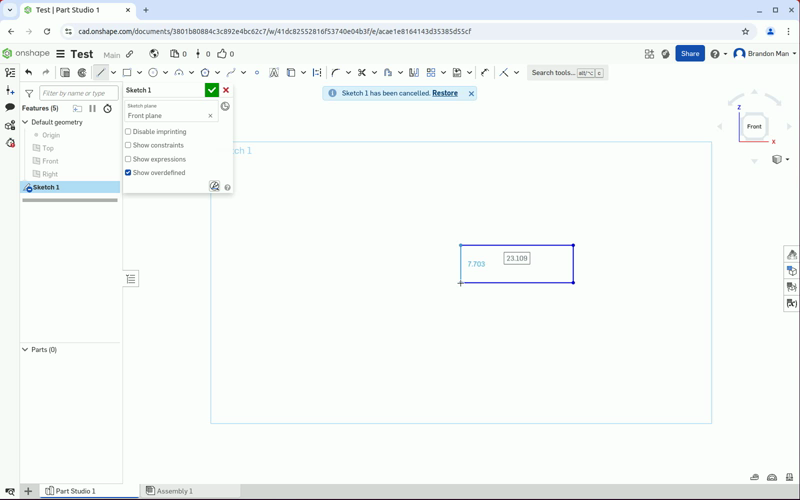
key(esc)
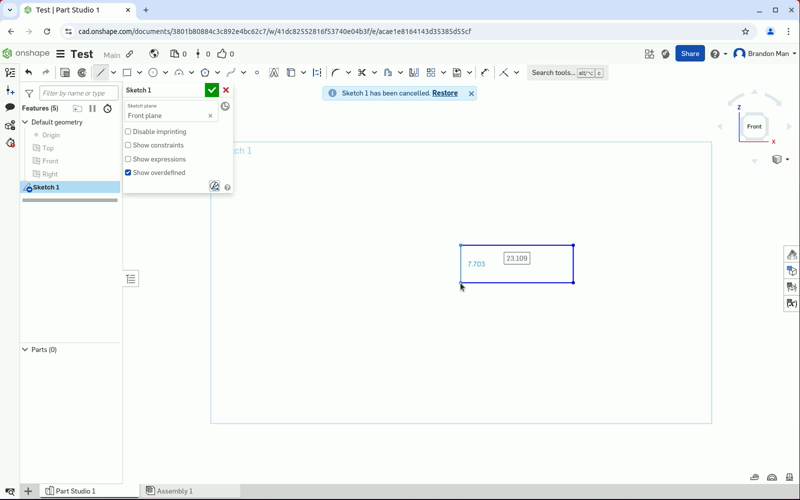
mouse_move(539, 276)
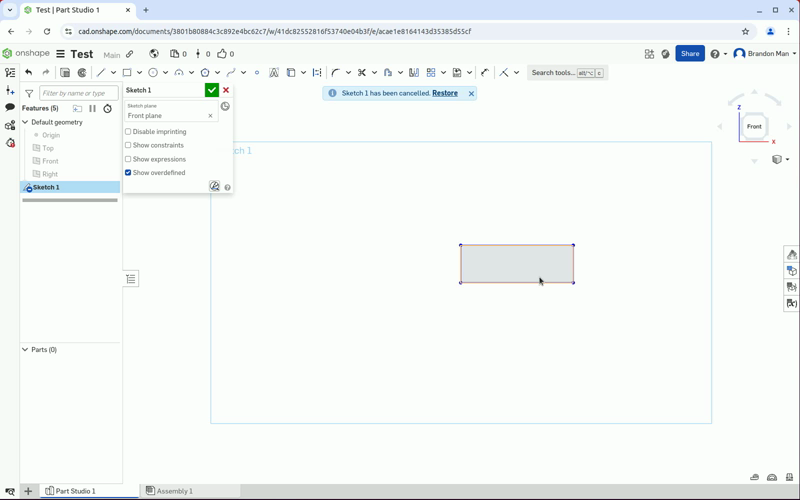
click(539, 276)
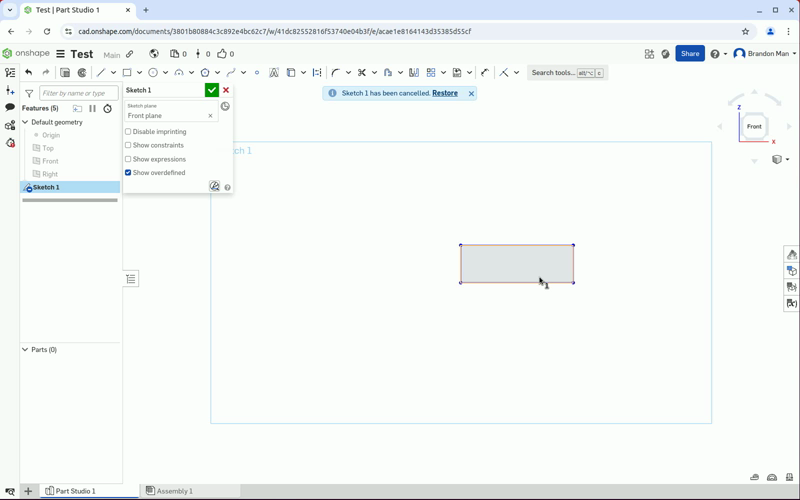
mouse_move(73, 352)
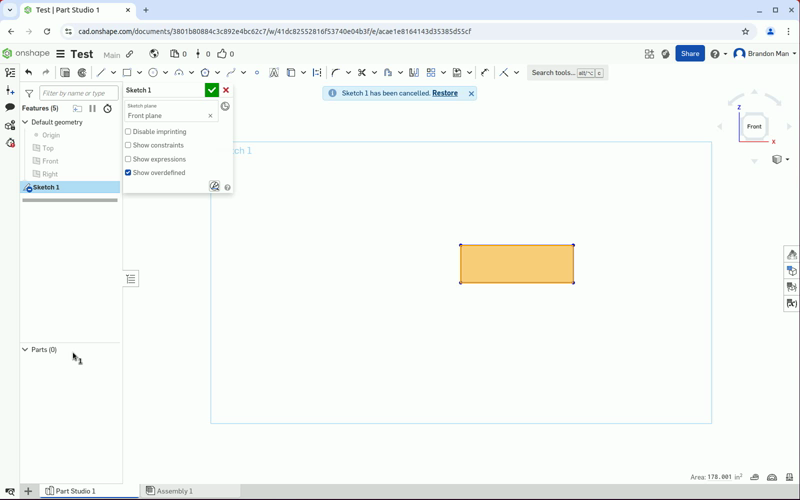
key(shift+y)
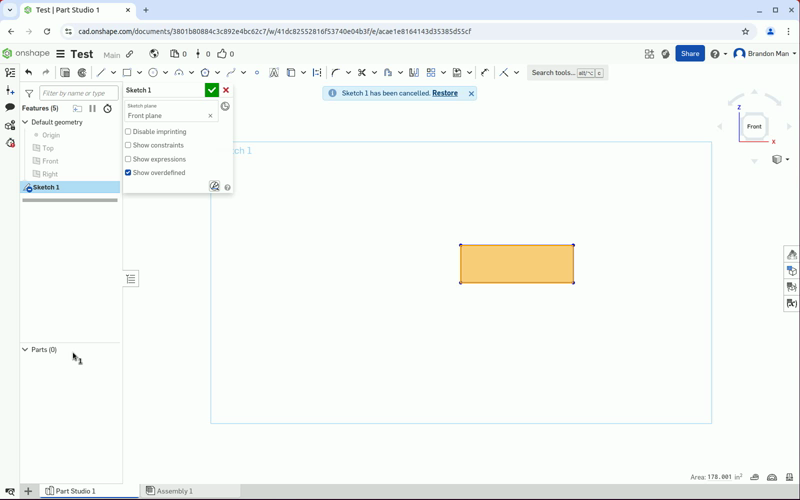
key(shift+e)
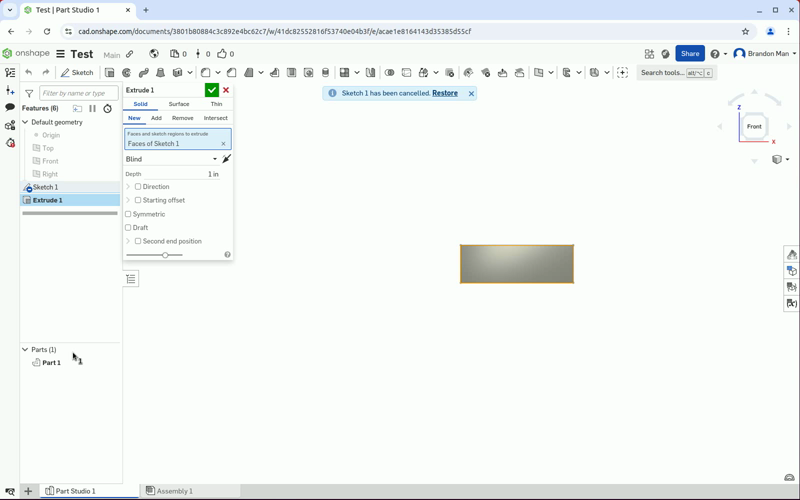
mouse_move(143, 106)
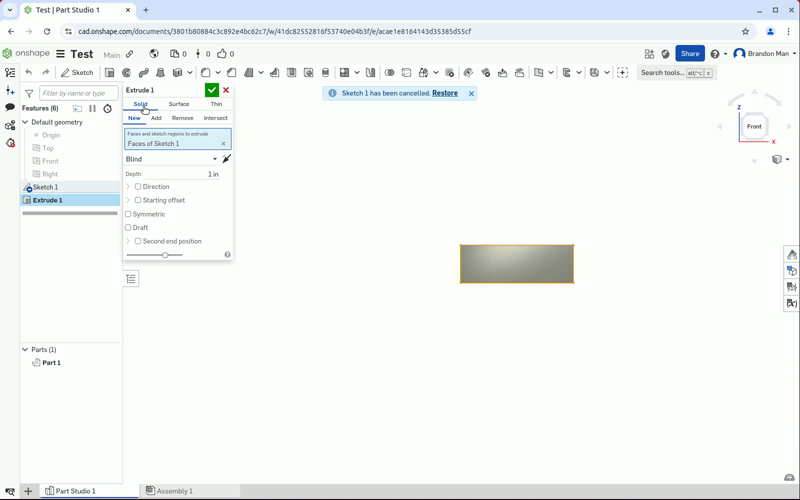
click(143, 106)
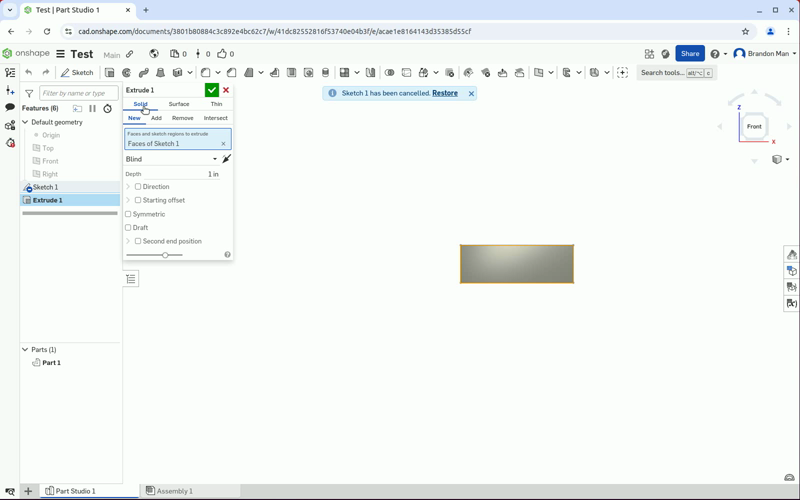
mouse_move(137, 120)
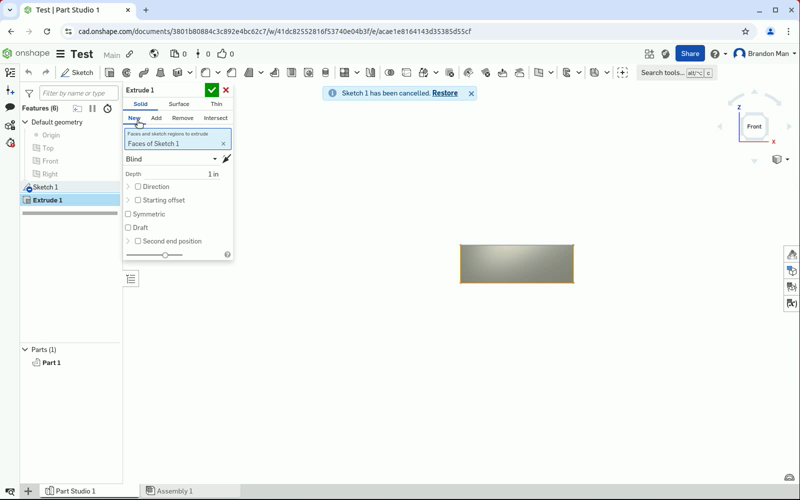
click(137, 120)
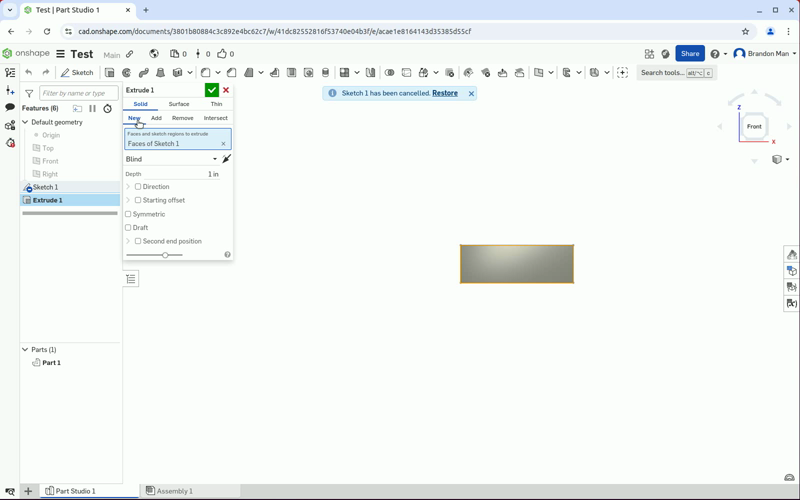
key(tab, 4)
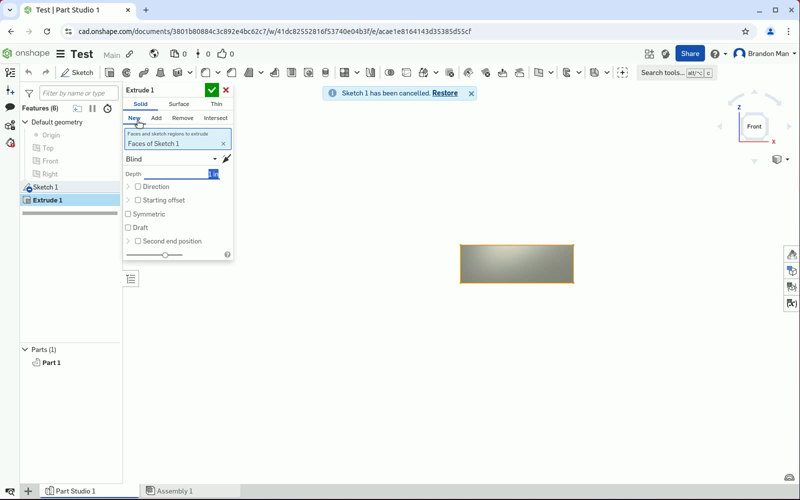
text(11.554)
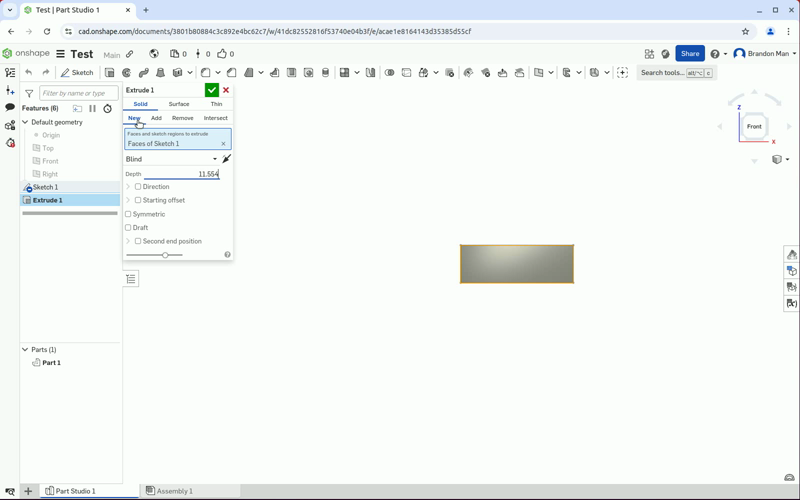
key(enter)
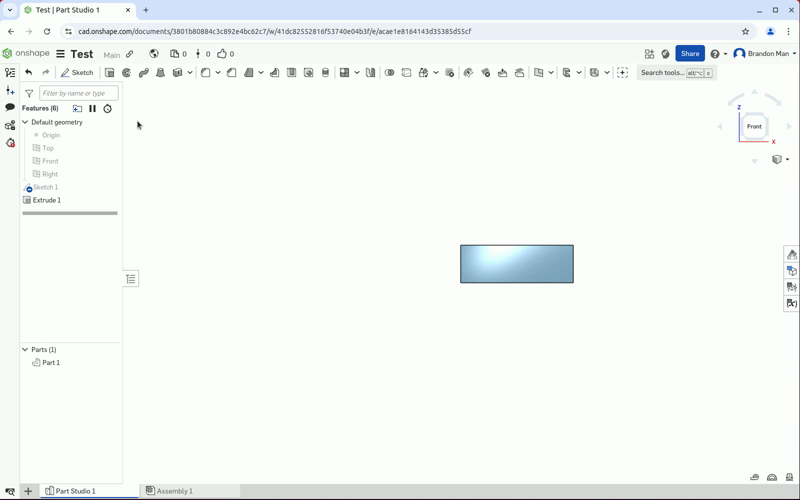
key(shift+h)
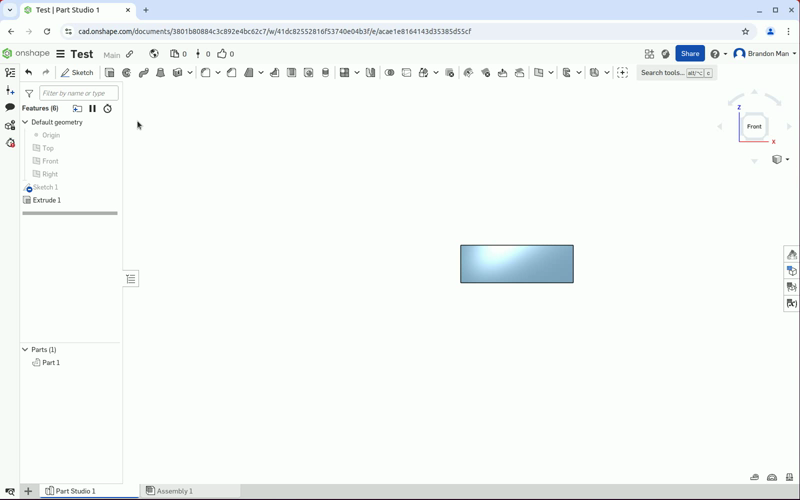
key(shift+h)
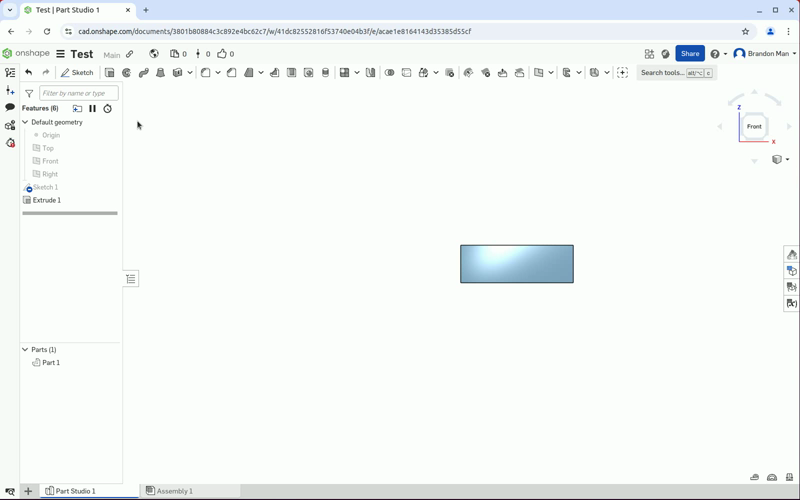
mouse_move(73, 189)
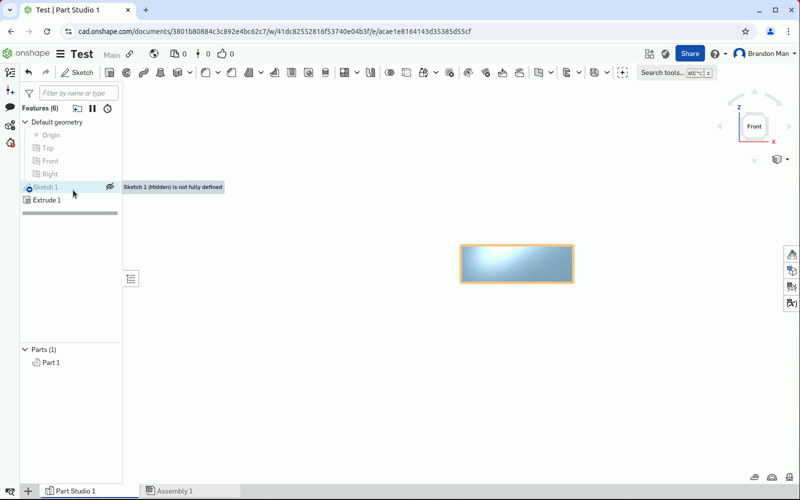
click(73, 189)
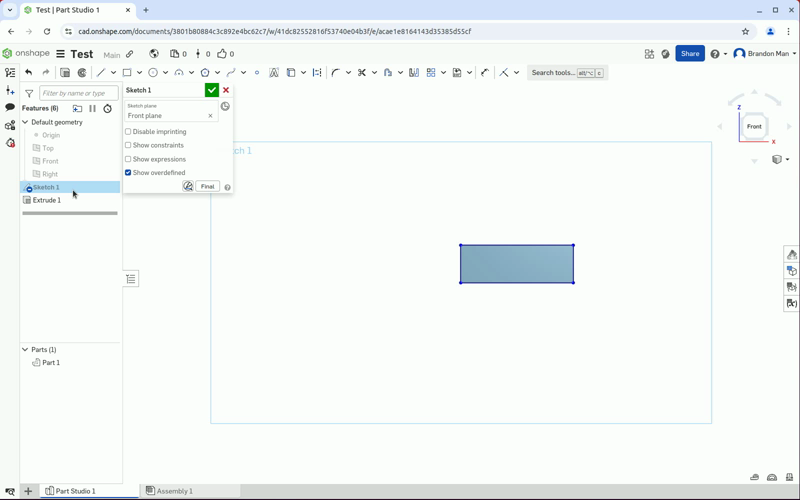
mouse_move(229, 92)
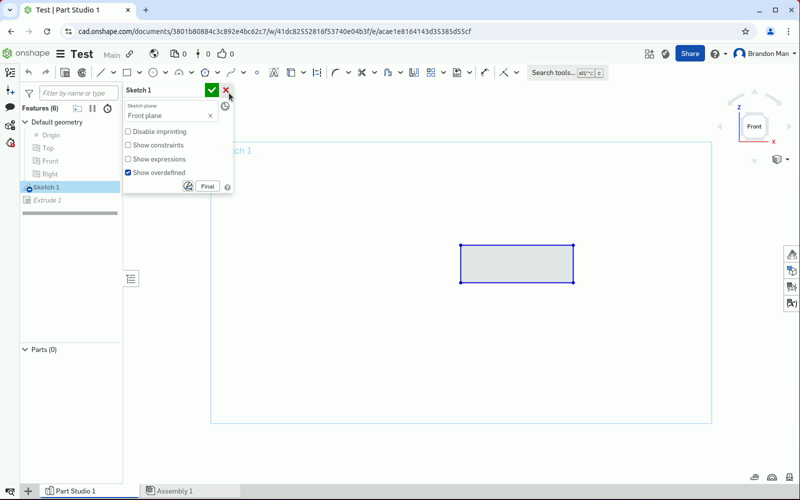
click(229, 92)
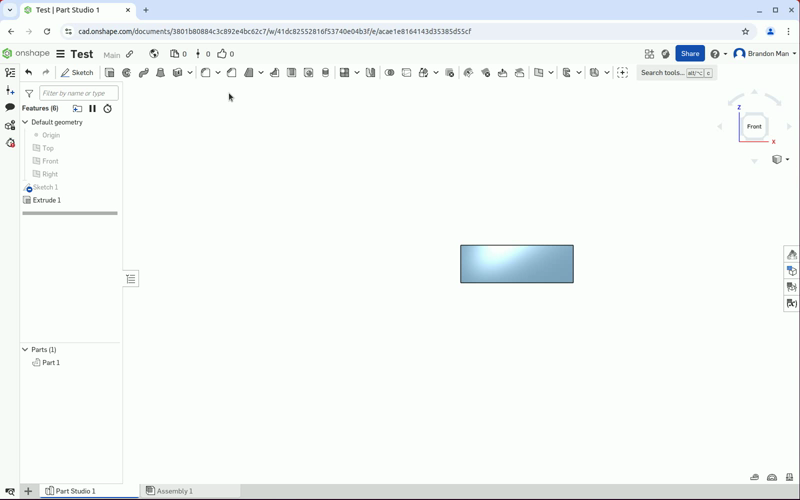
mouse_move(73, 352)
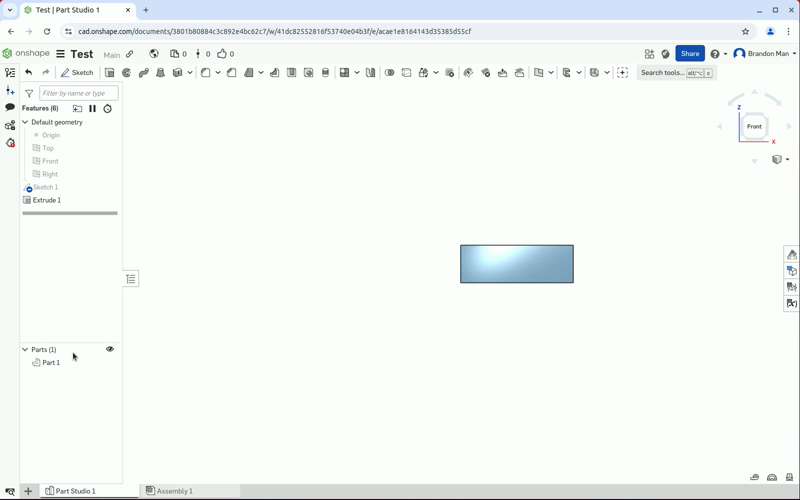
key(y)
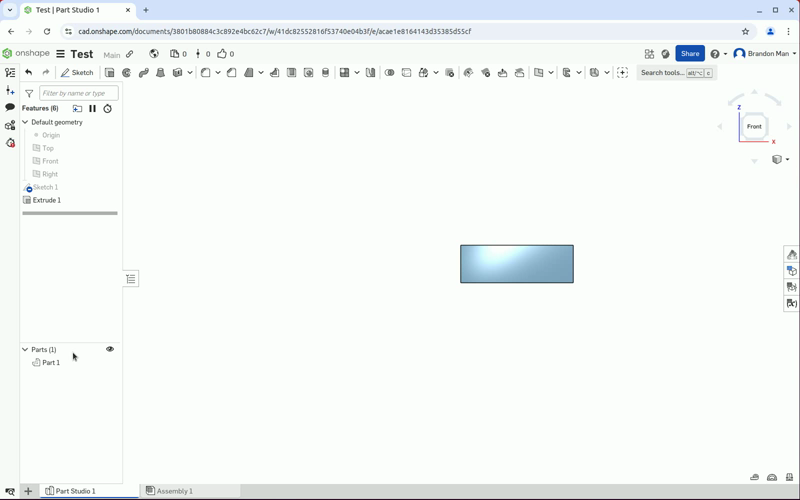
key(shift+p)
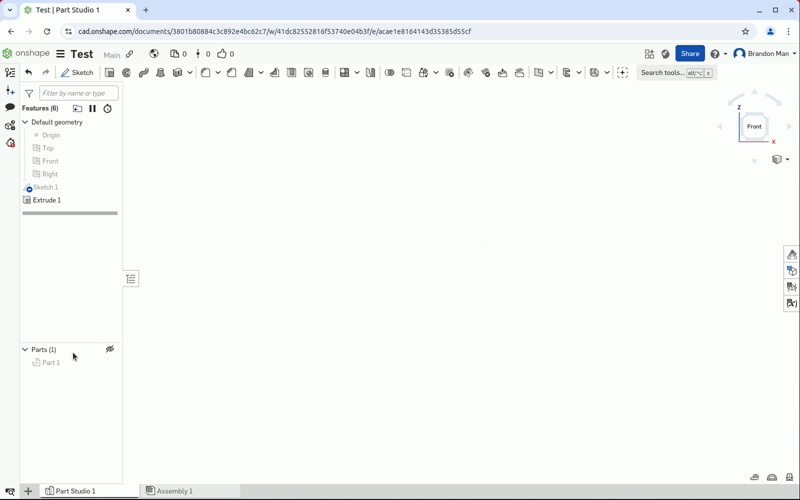
key(space)
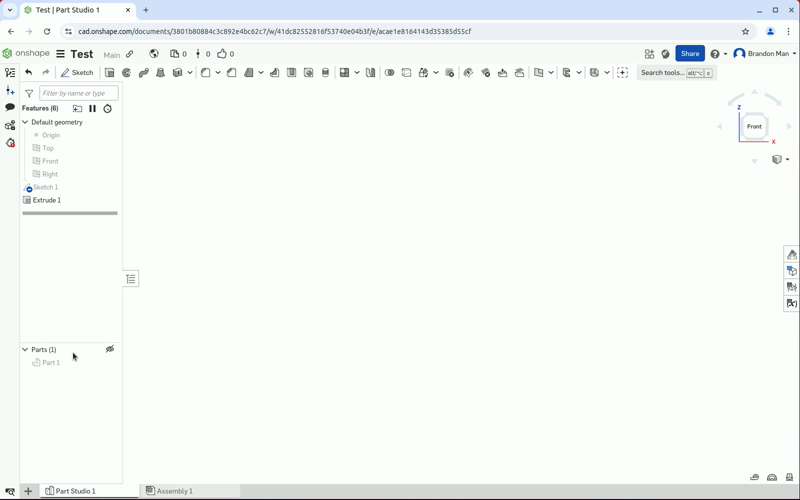
key_down(shift)
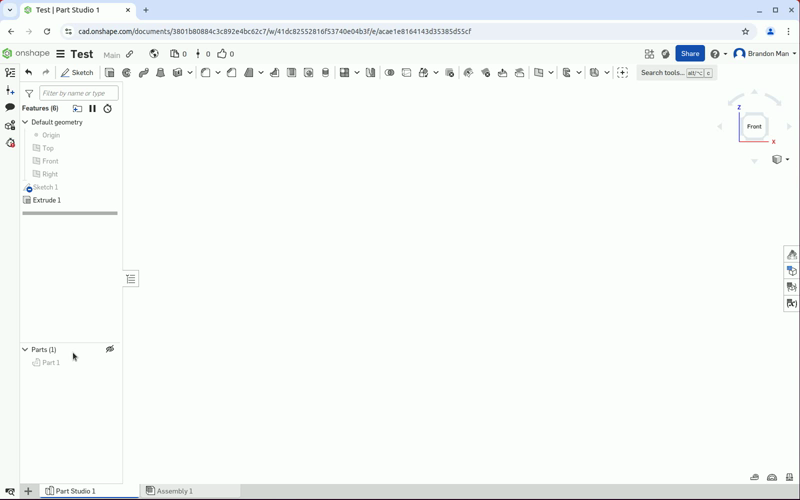
key(left)
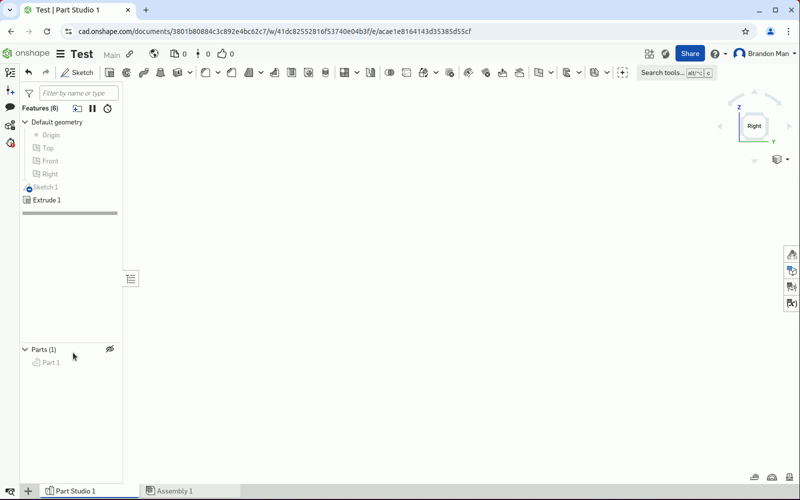
key_up(shift)
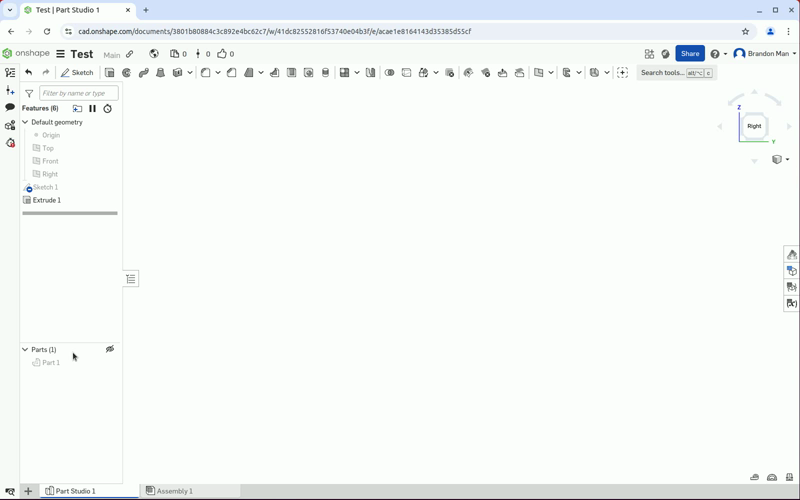
mouse_move(73, 352)
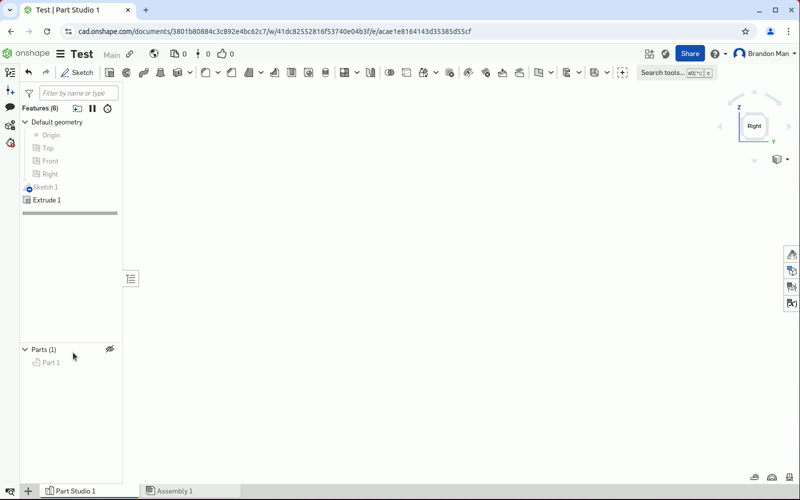
key(shift+y)
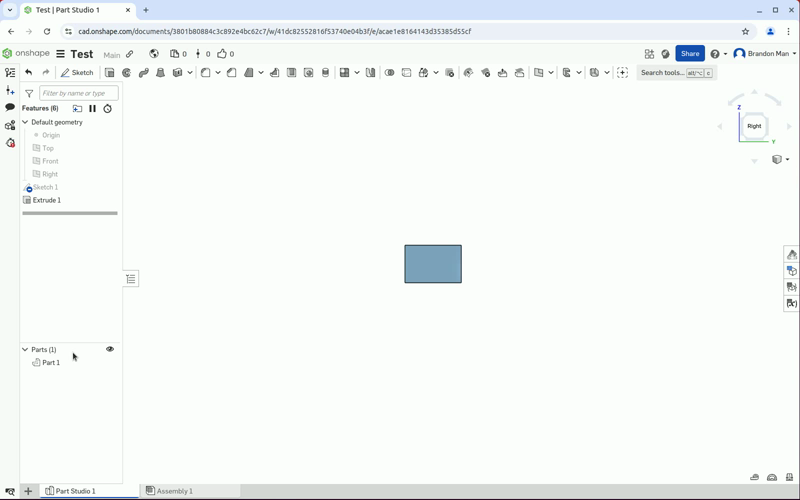
mouse_move(541, 75)
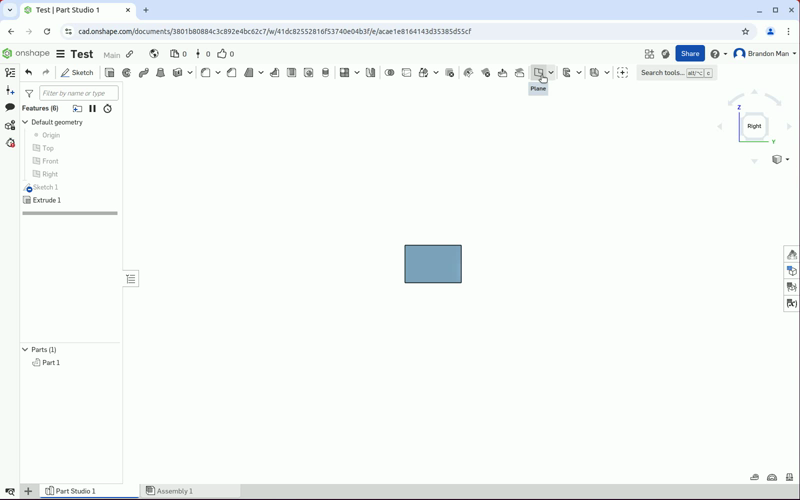
click(541, 75)
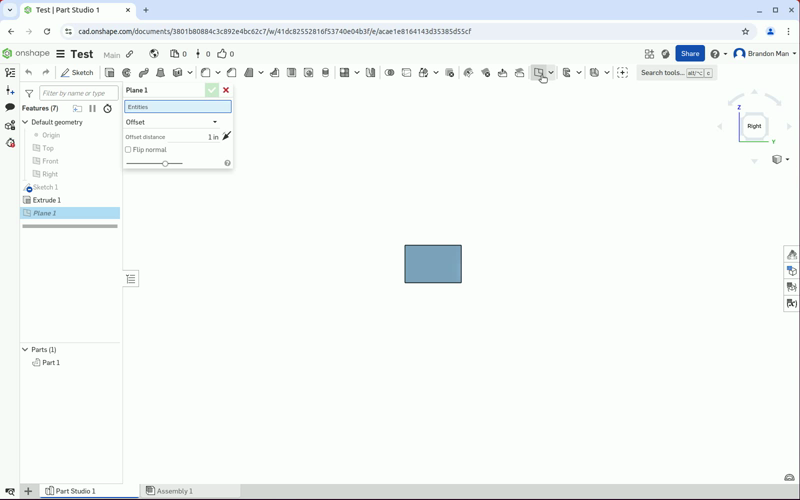
mouse_move(73, 176)
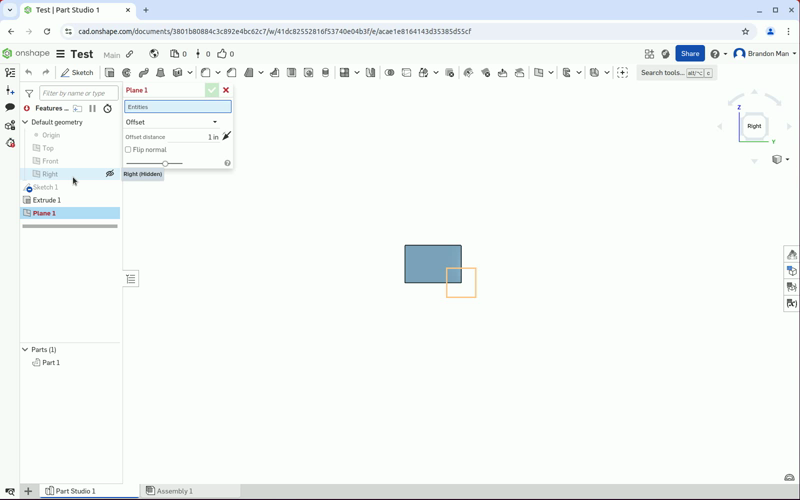
click(73, 176)
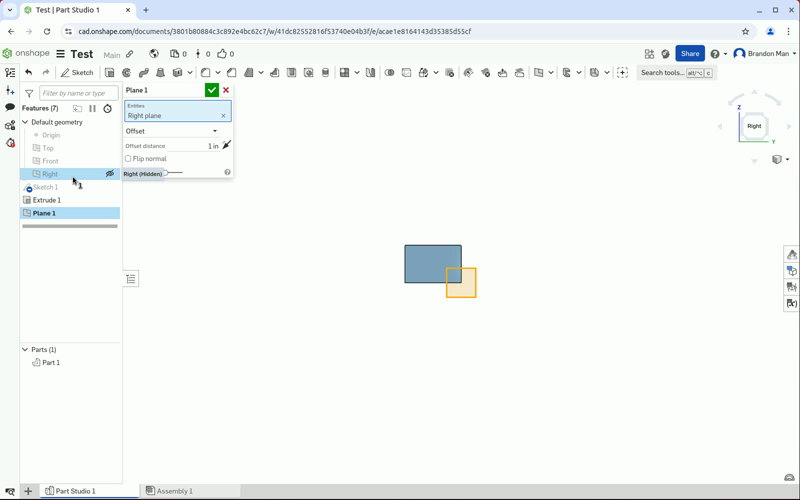
key(tab, 2)
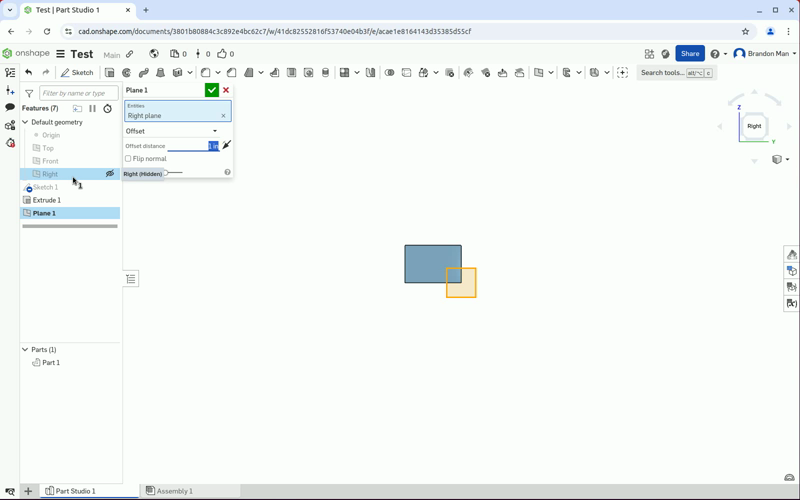
text(23.108)
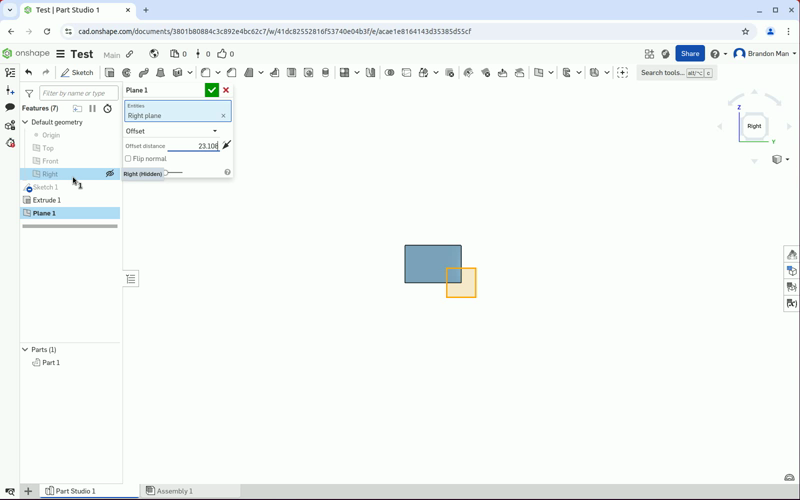
key(enter, 2)
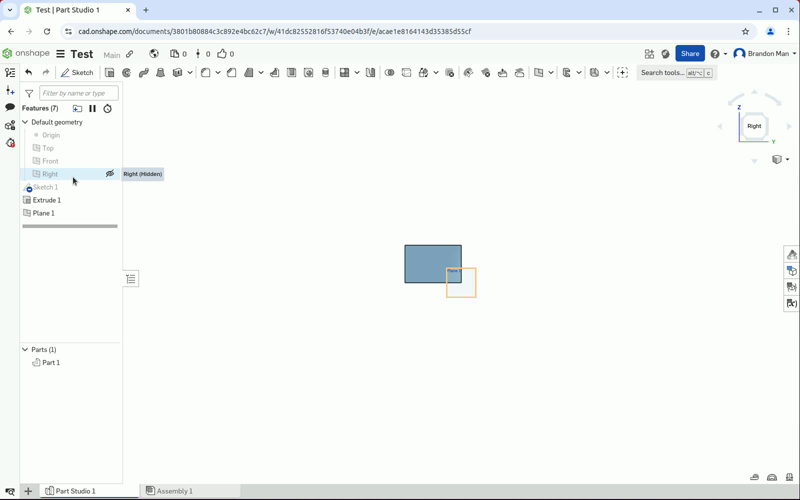
key(shift+s)
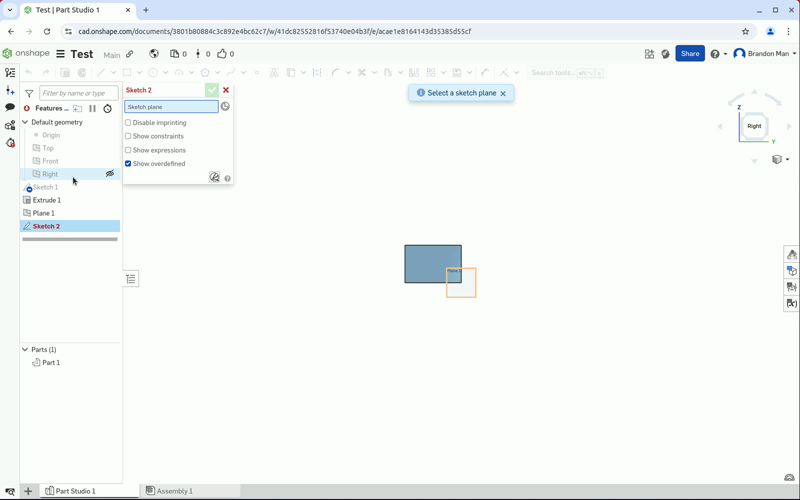
mouse_move(73, 215)
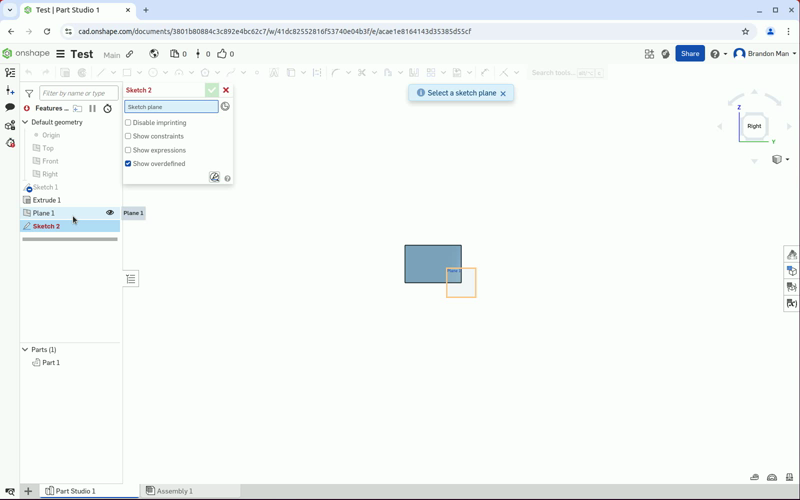
click(73, 215)
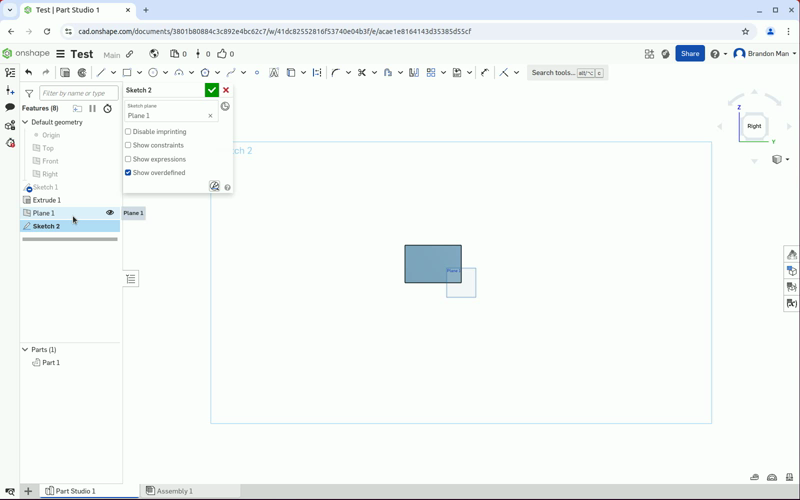
mouse_move(73, 352)
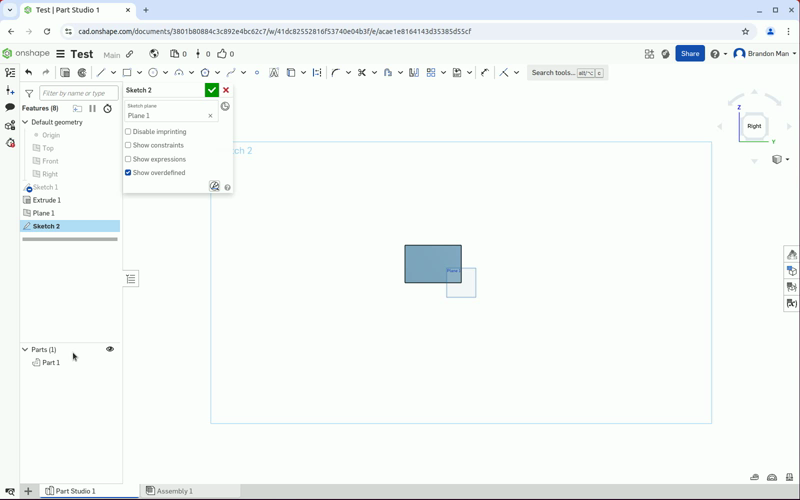
key(y)
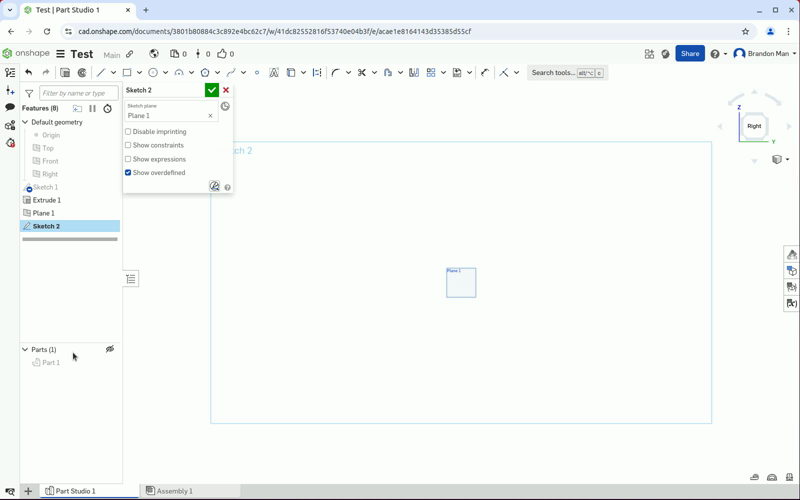
key(l)
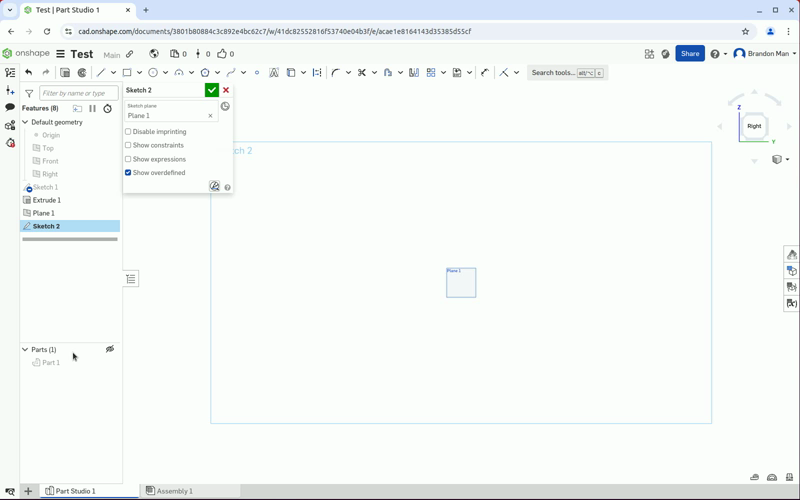
key_down(shift)
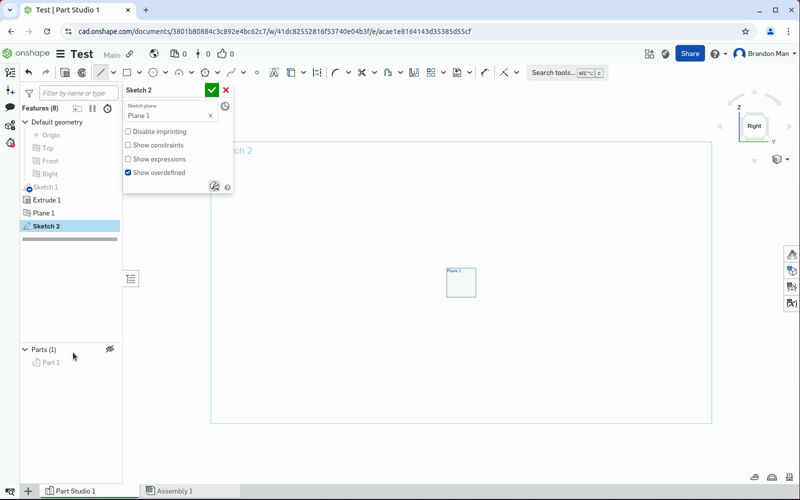
mouse_move(404, 264)
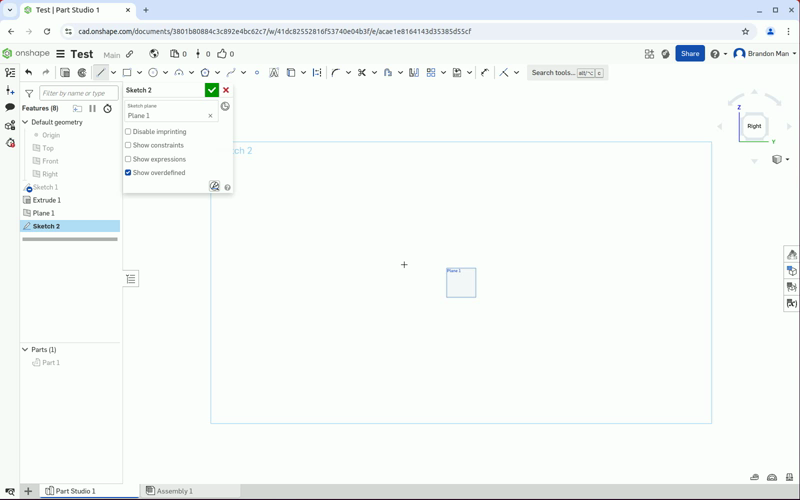
click(404, 264)
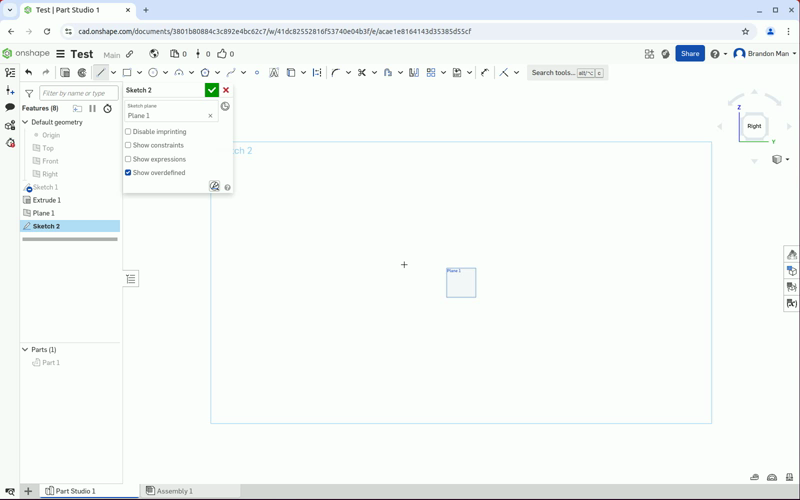
key_up(shift)
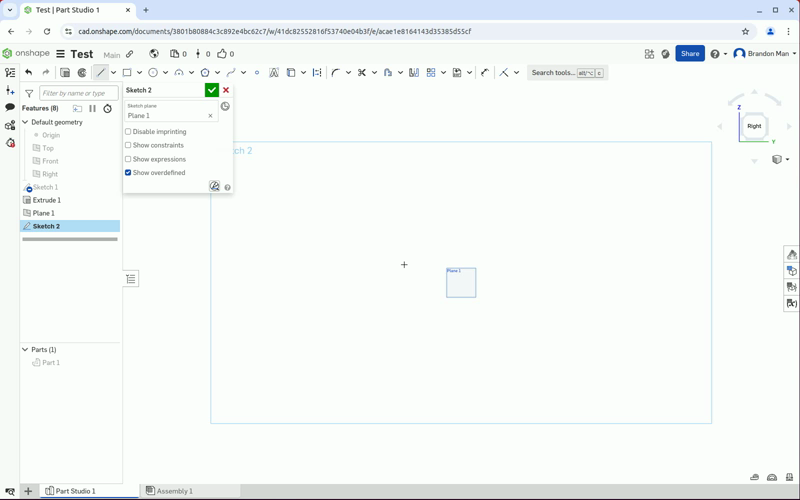
key_down(shift)
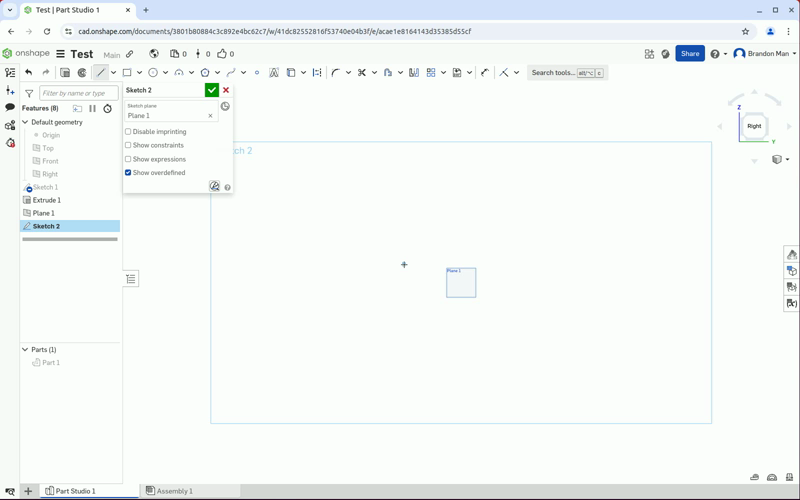
mouse_move(434, 264)
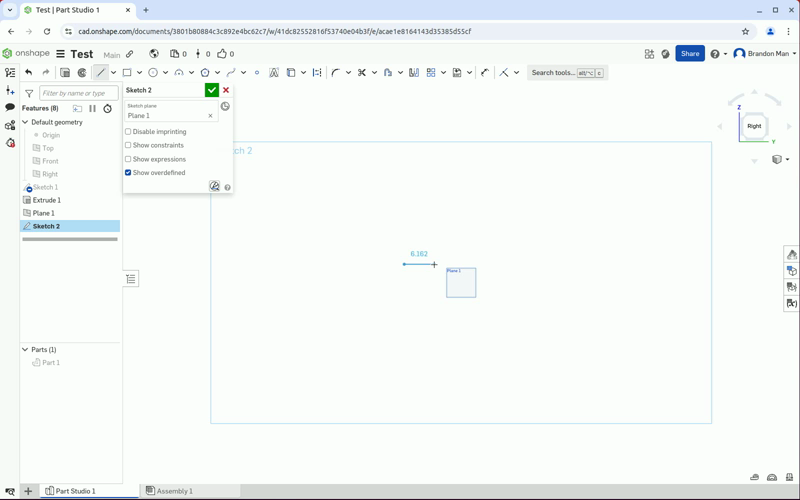
mouse_move(461, 264)
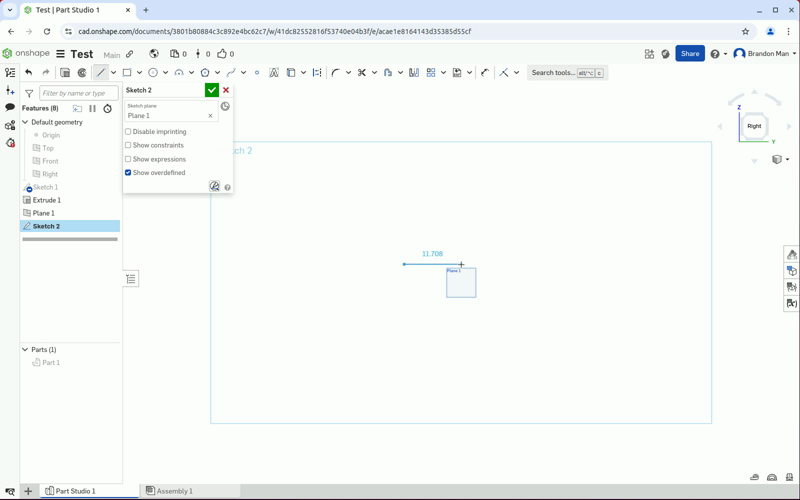
click(461, 264)
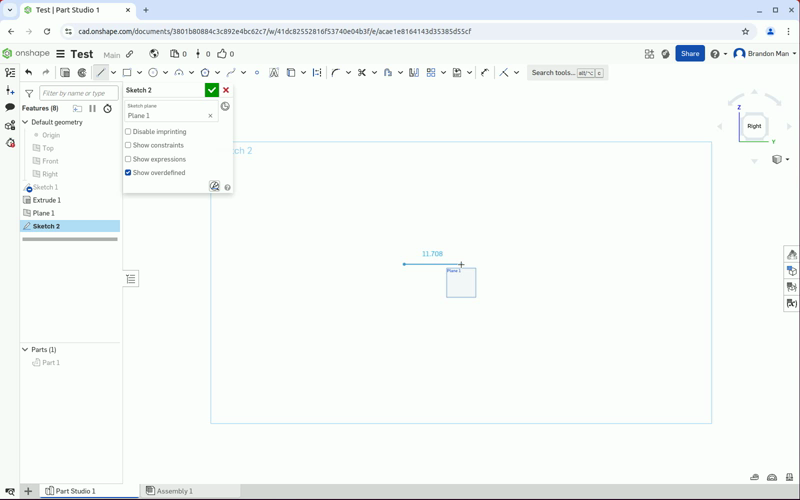
key_up(shift)
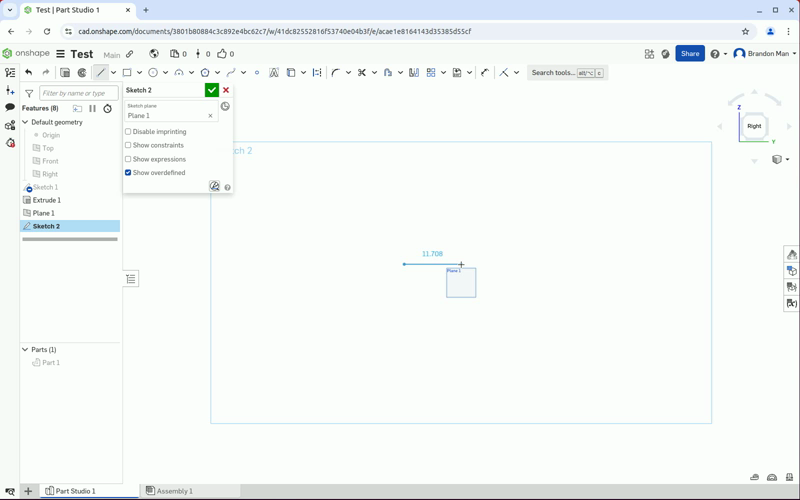
key_down(shift)
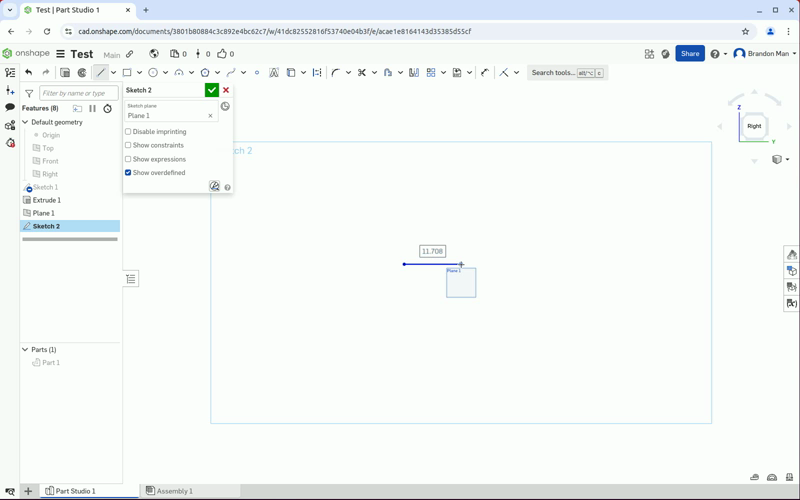
mouse_move(491, 264)
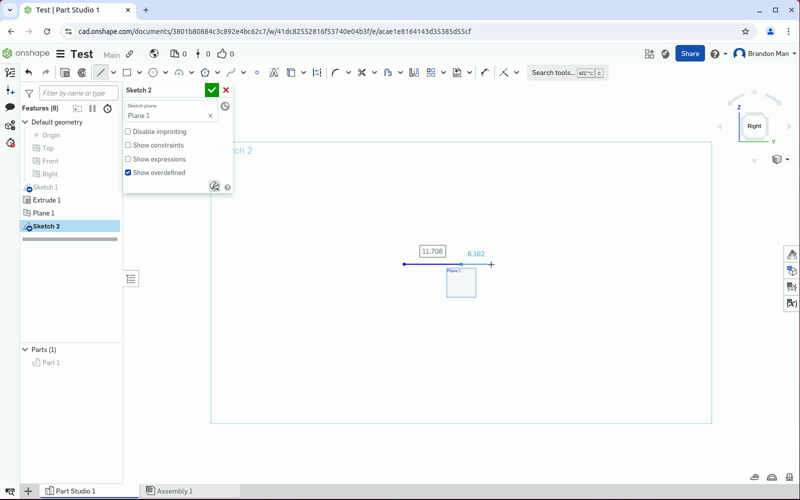
mouse_move(461, 245)
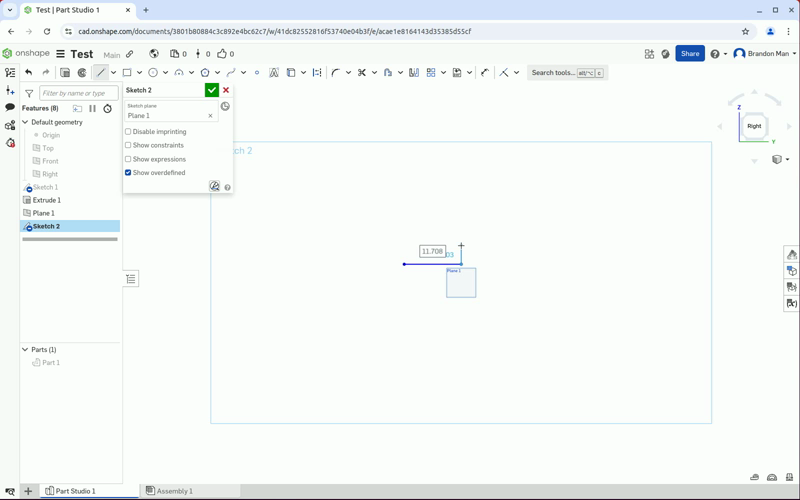
click(461, 245)
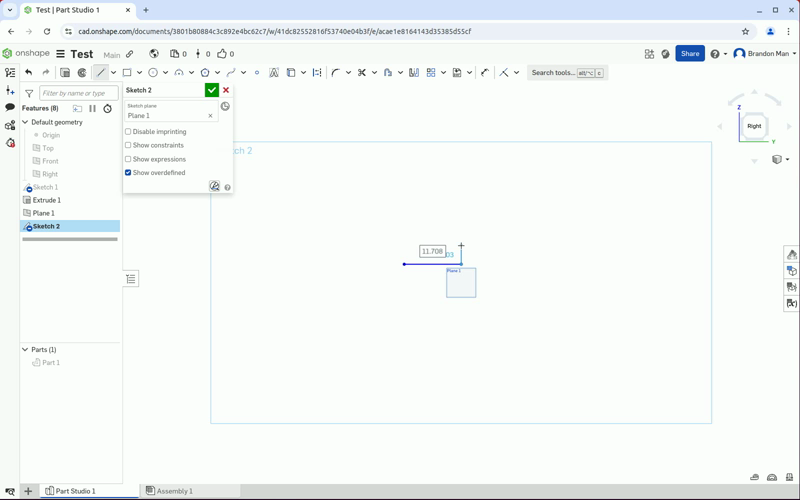
key_up(shift)
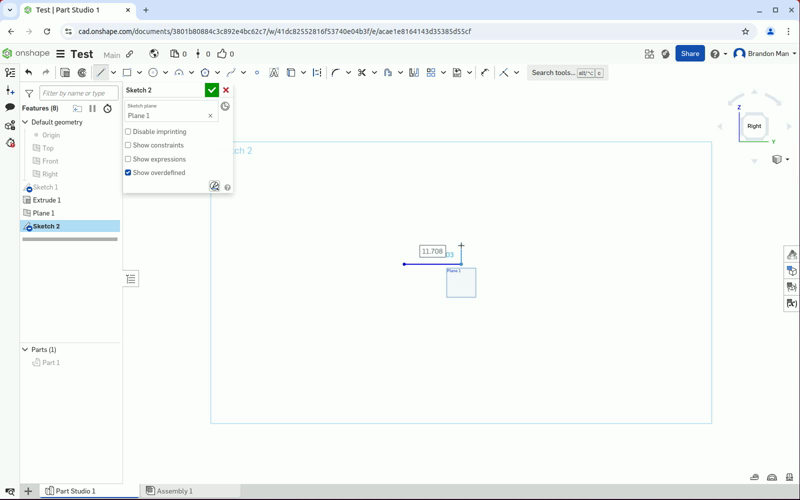
key_down(shift)
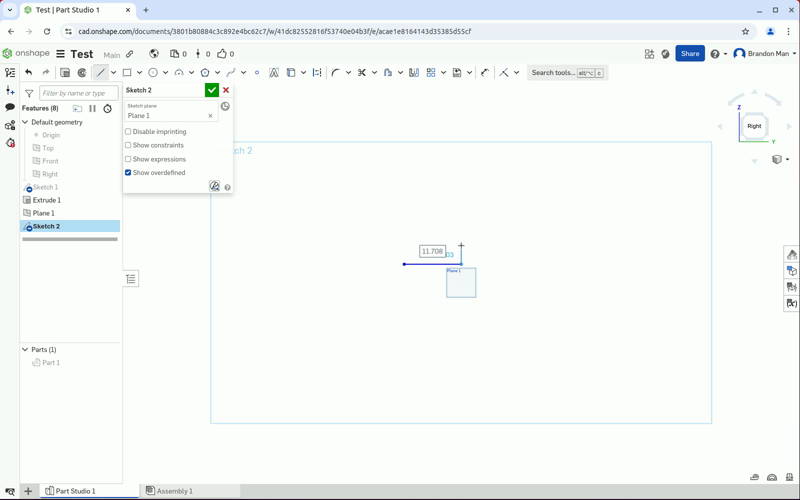
mouse_move(491, 245)
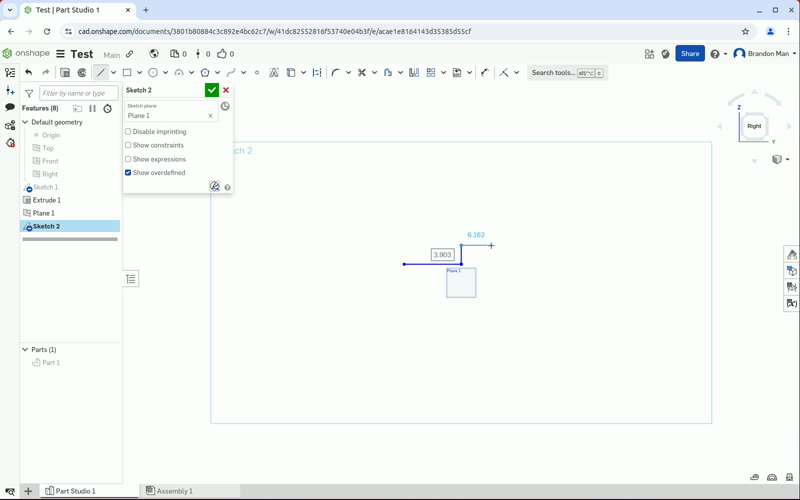
mouse_move(404, 245)
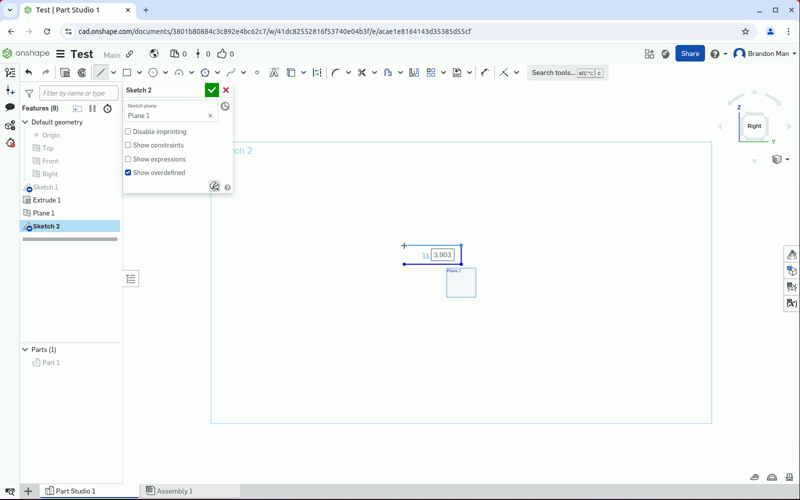
click(404, 245)
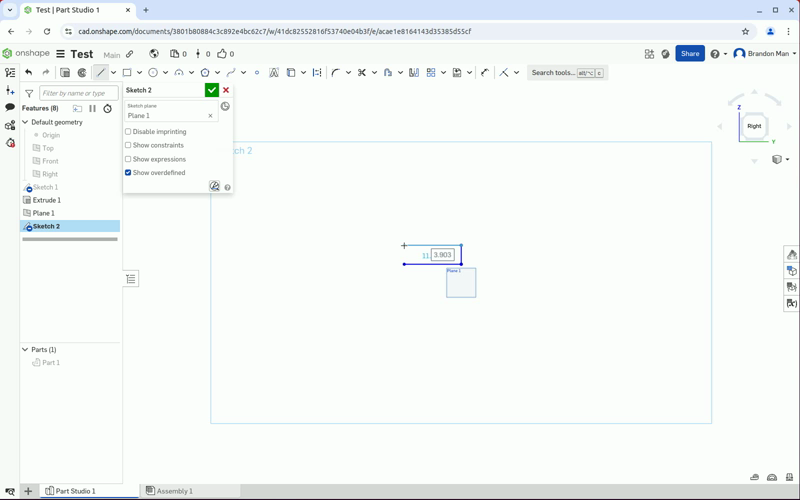
key_up(shift)
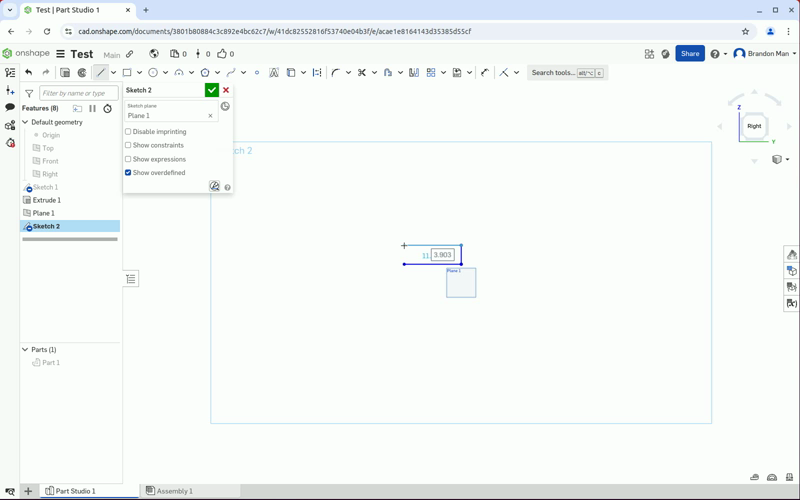
mouse_move(434, 245)
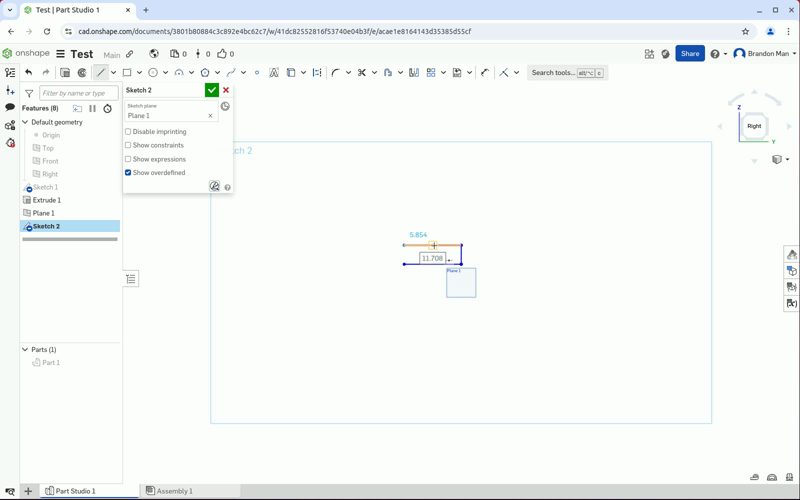
key_down(shift)
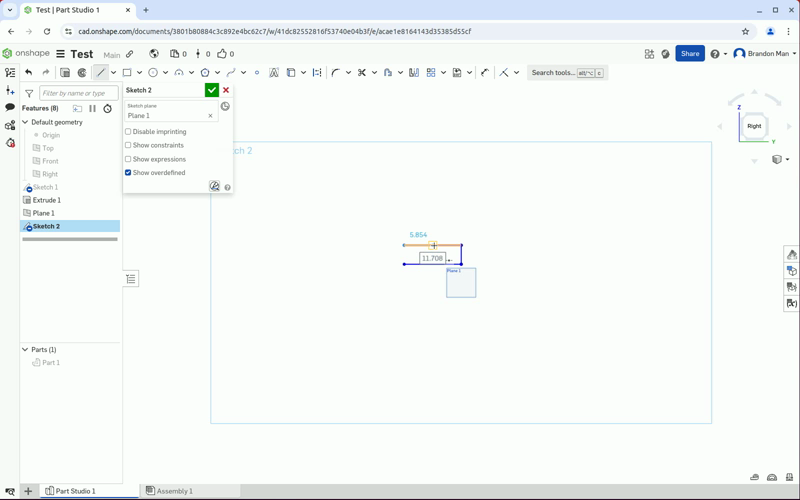
mouse_move(404, 264)
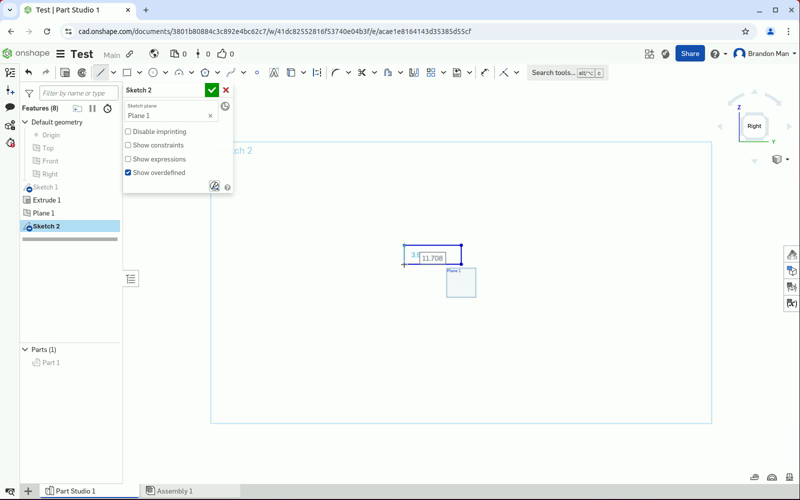
key_up(shift)
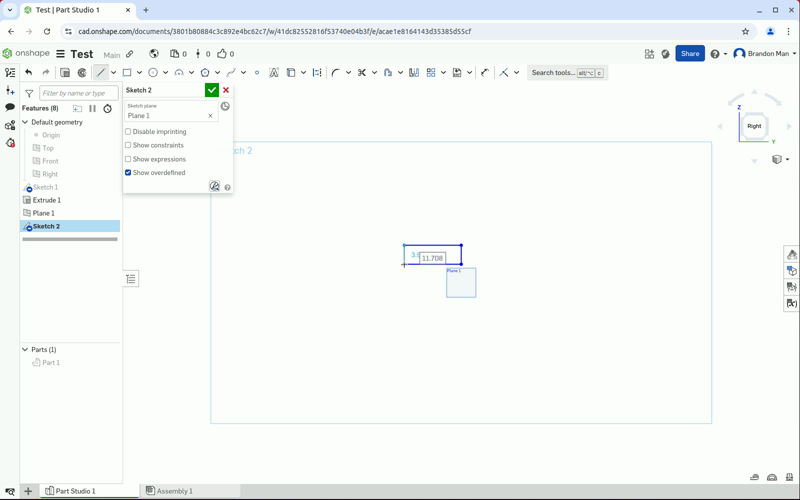
click(404, 264)
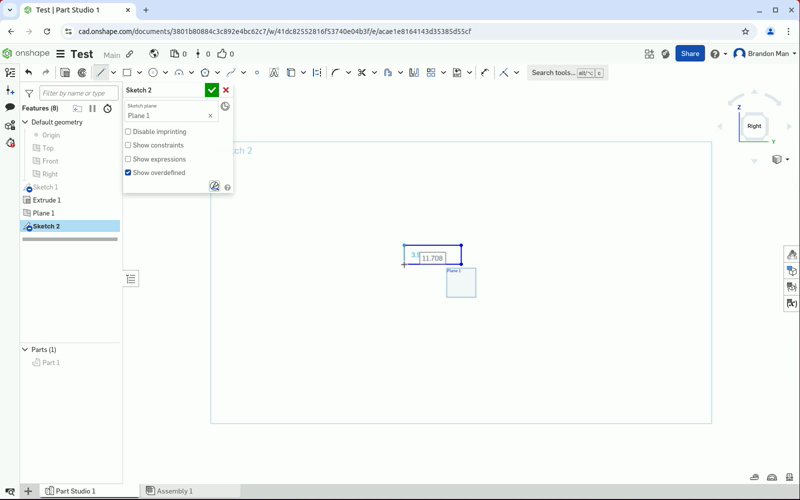
key(esc)
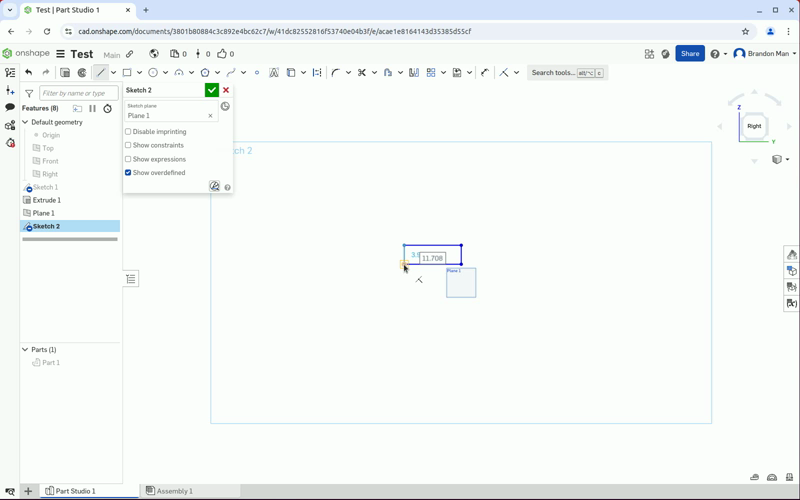
mouse_move(418, 252)
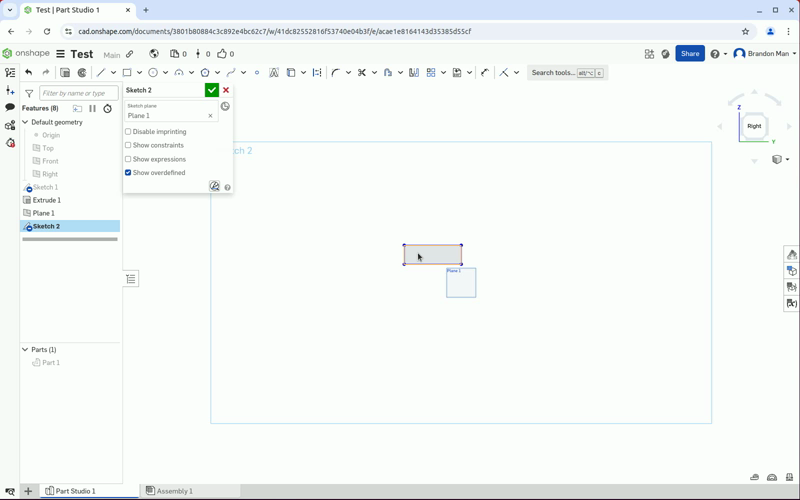
scroll(6)
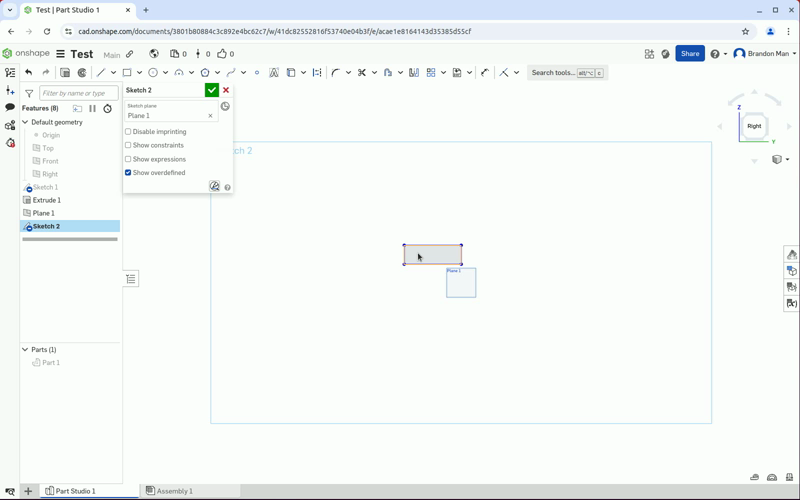
scroll(6)
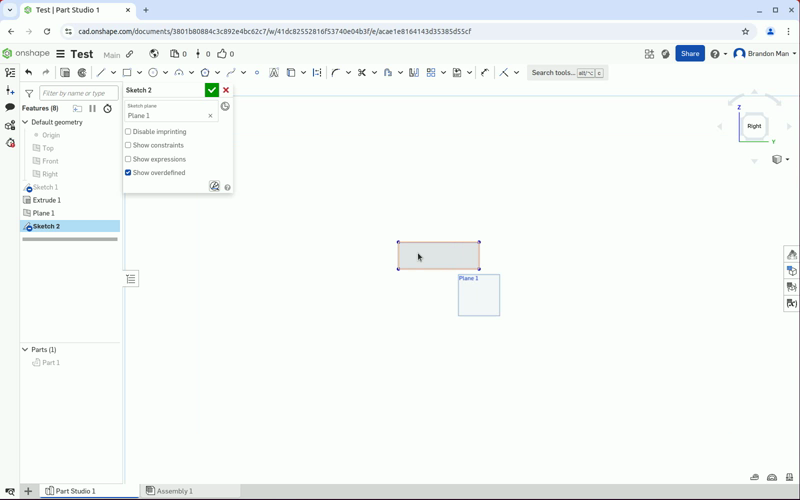
scroll(6)
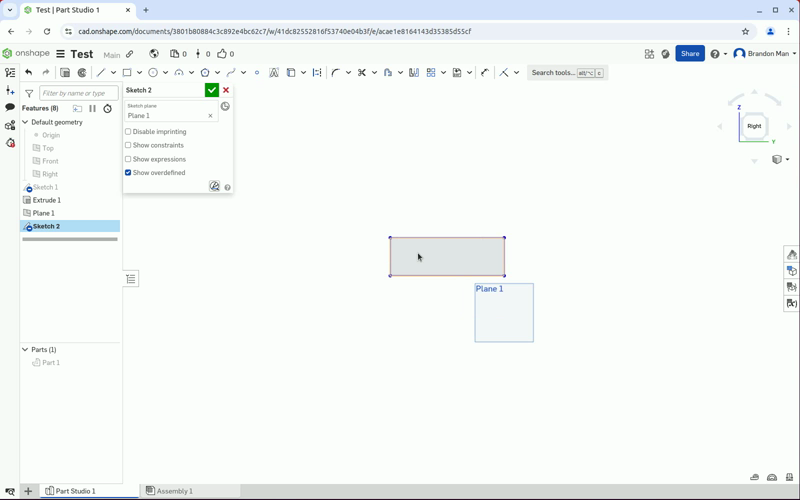
scroll(6)
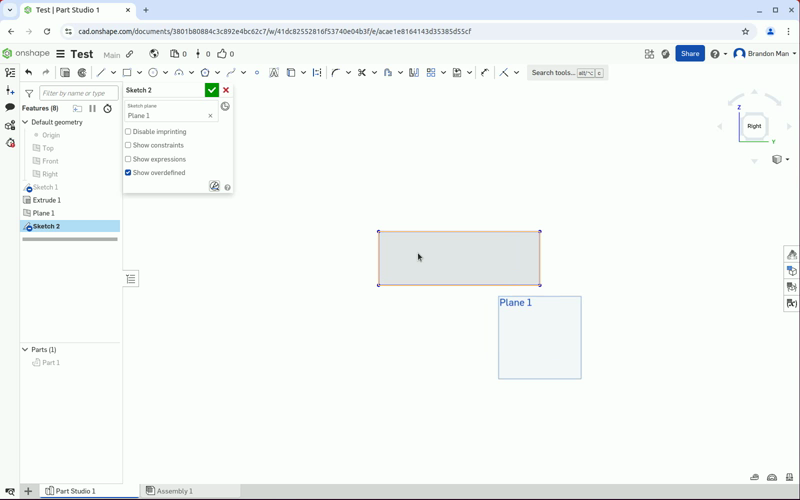
scroll(6)
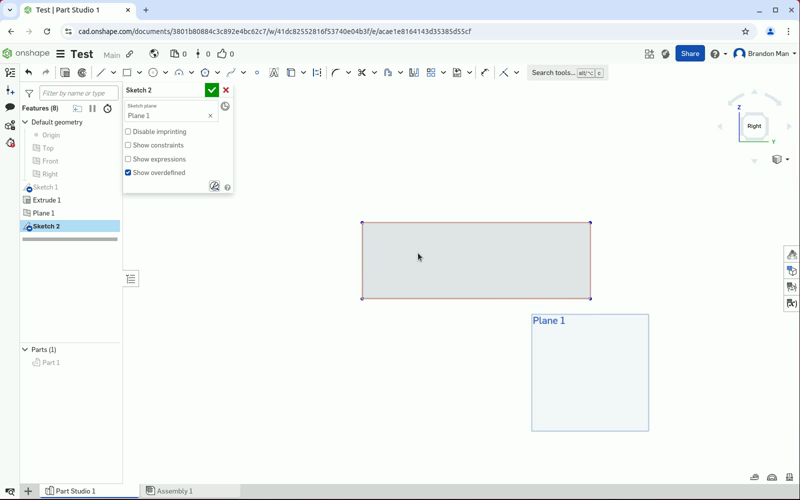
scroll(6)
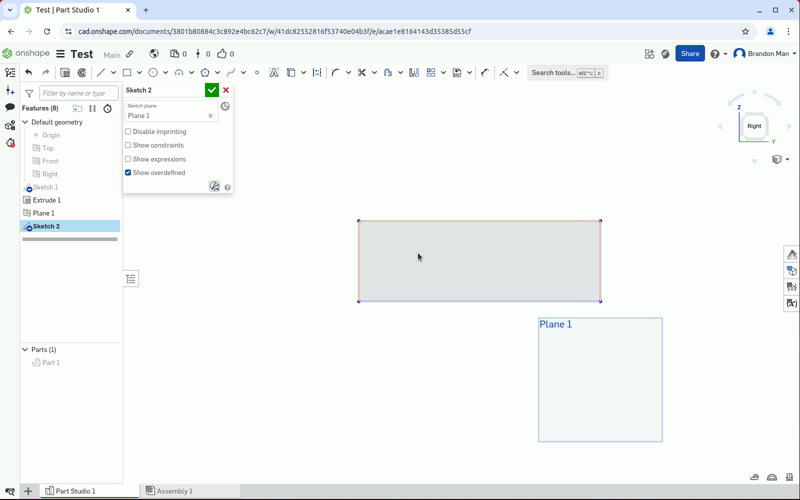
scroll(6)
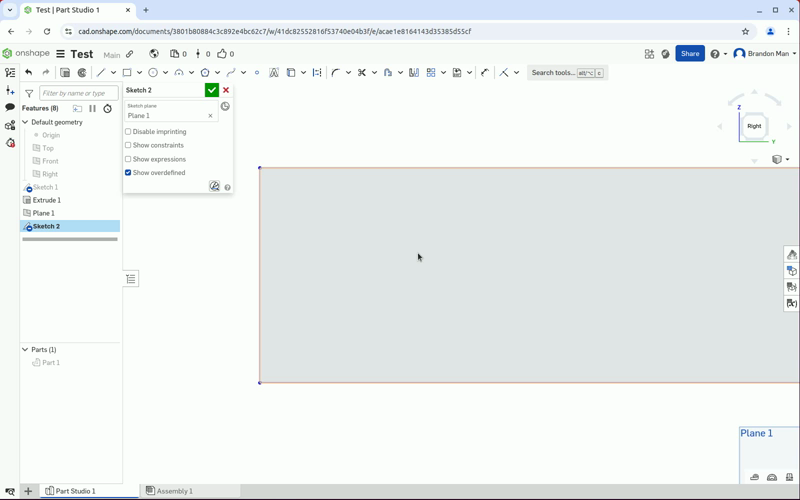
click(418, 252)
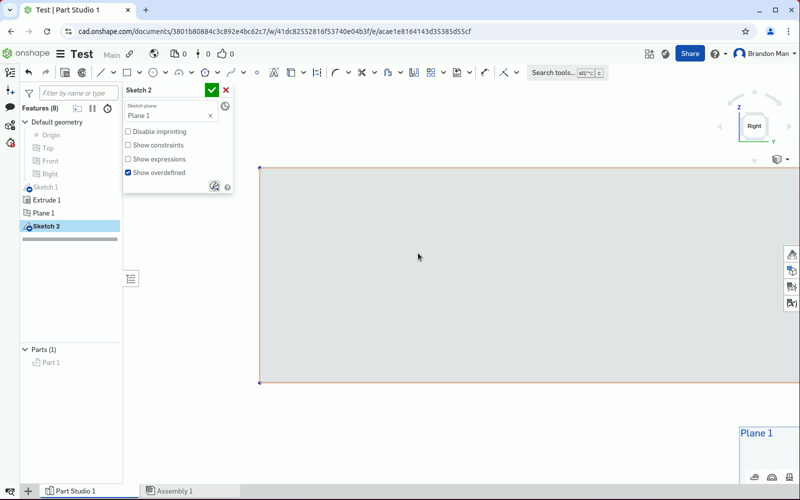
scroll(-6)
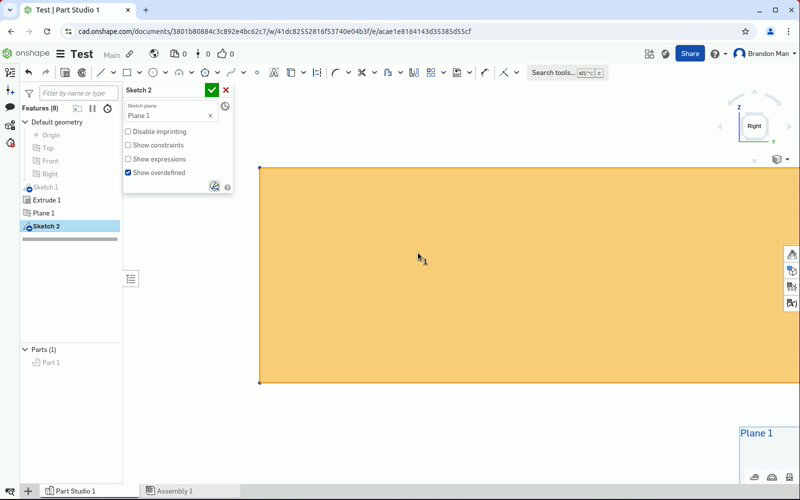
scroll(-6)
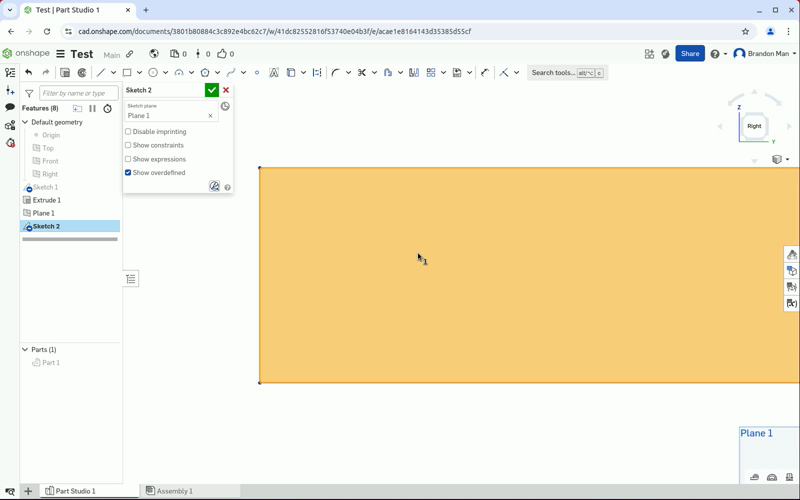
scroll(-6)
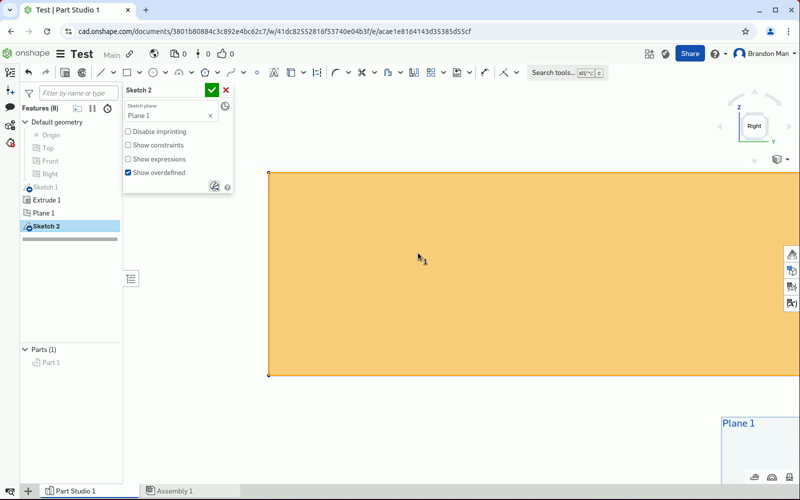
scroll(-6)
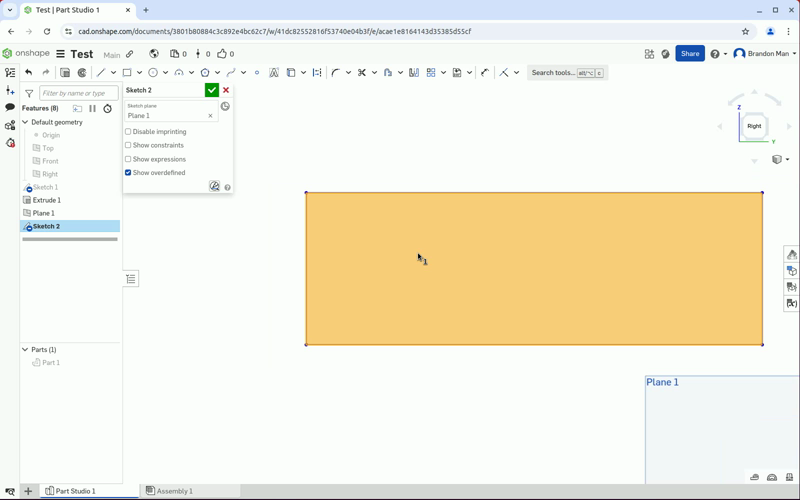
scroll(-6)
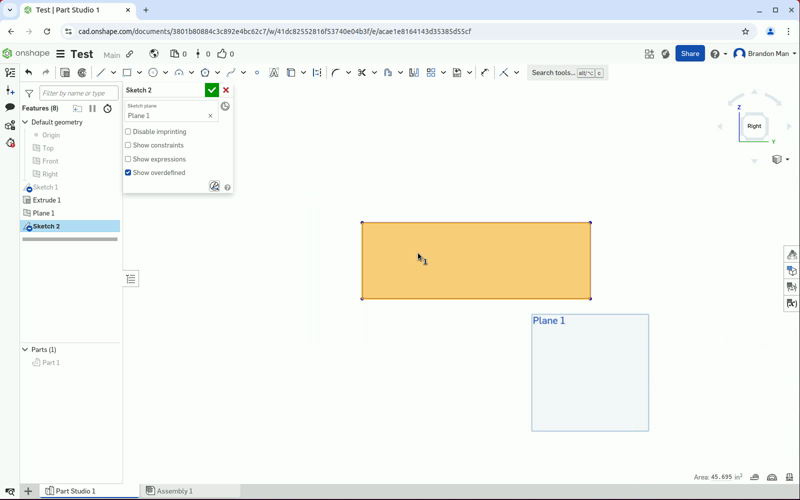
scroll(-6)
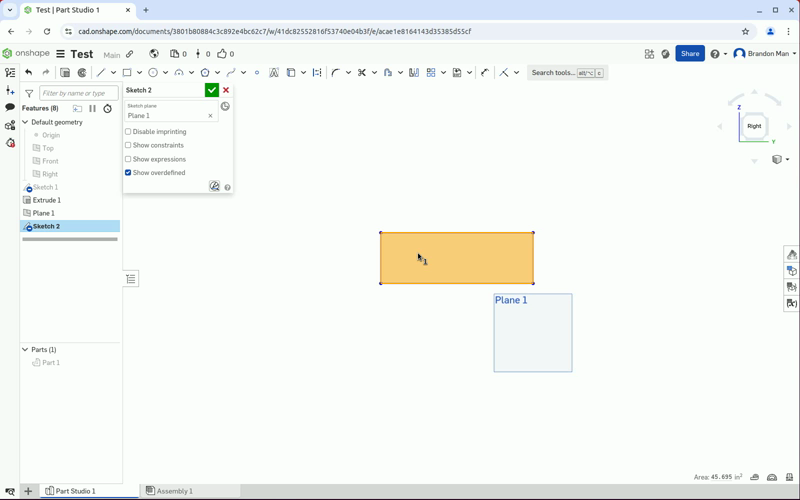
scroll(-6)
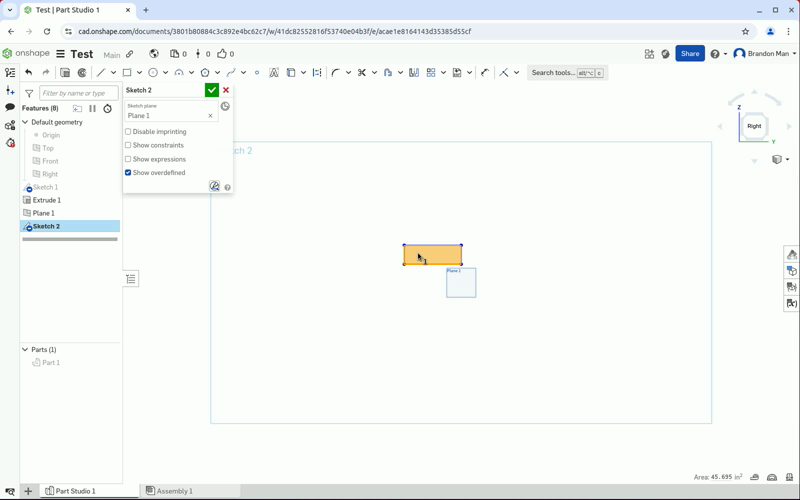
mouse_move(73, 352)
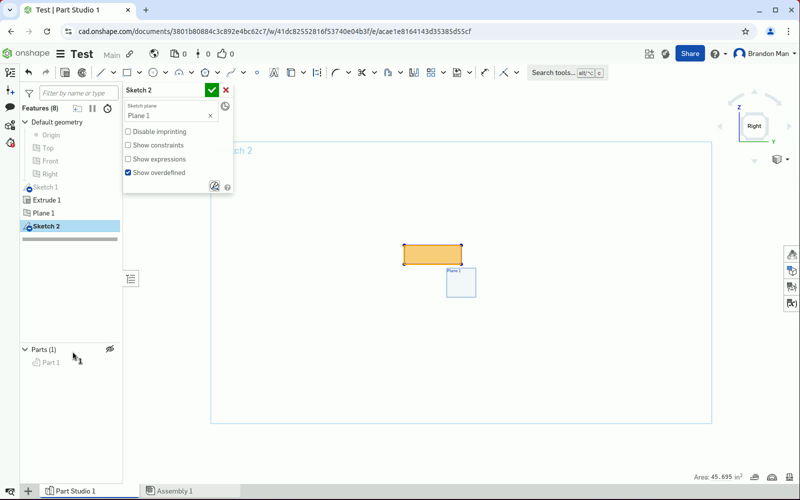
key(shift+y)
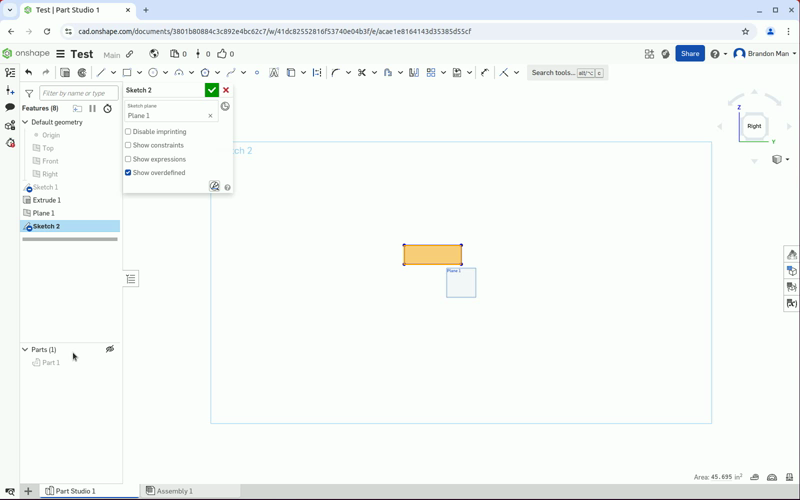
key(shift+e)
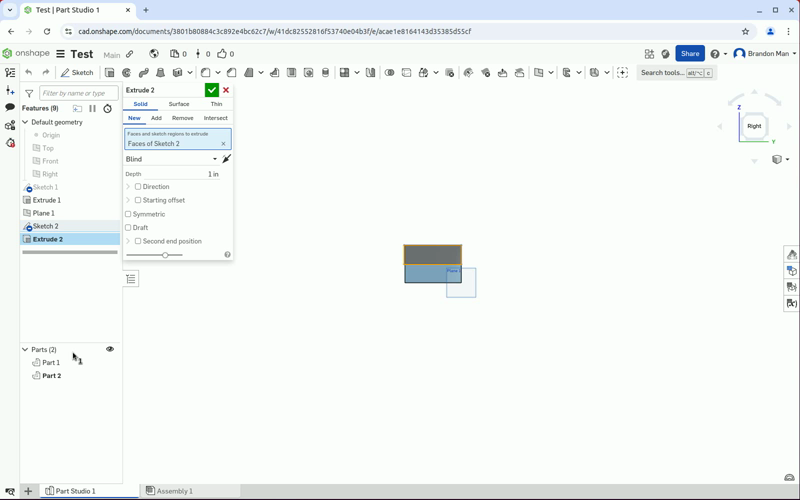
mouse_move(143, 106)
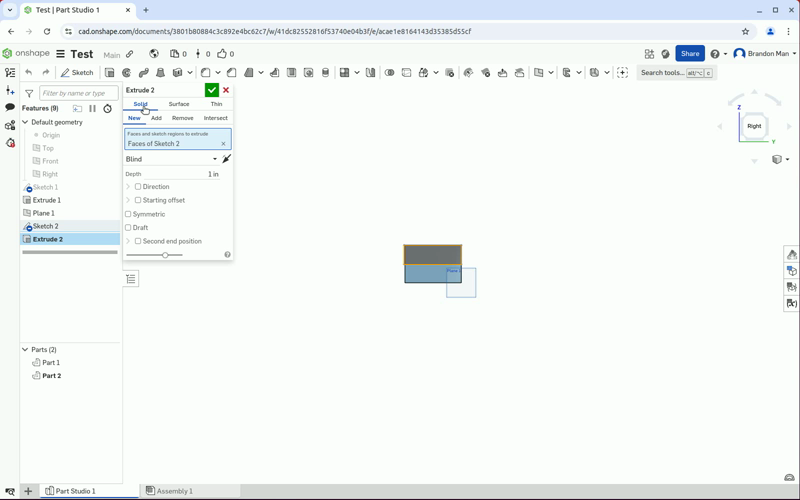
click(143, 106)
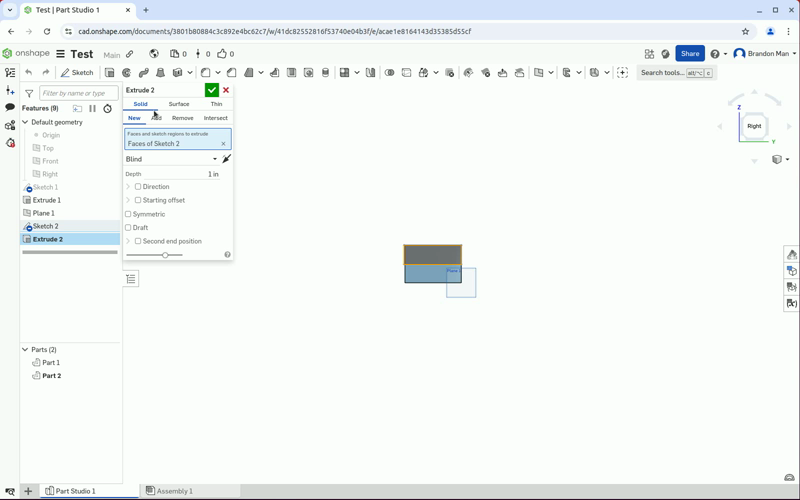
mouse_move(186, 120)
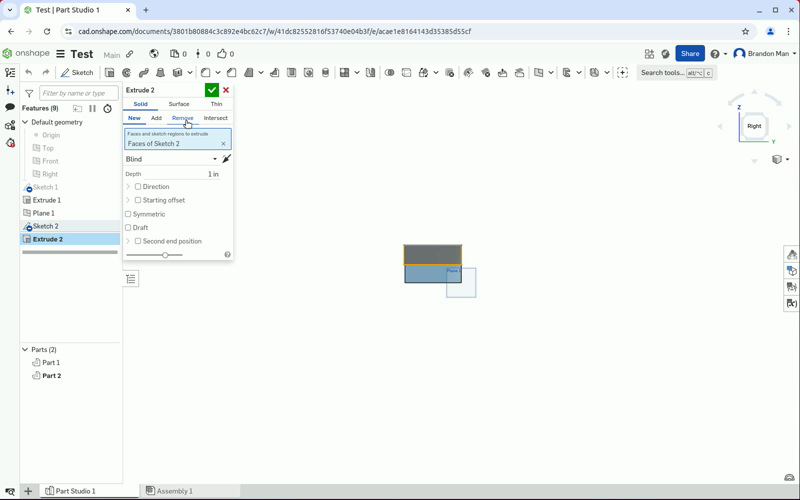
click(186, 120)
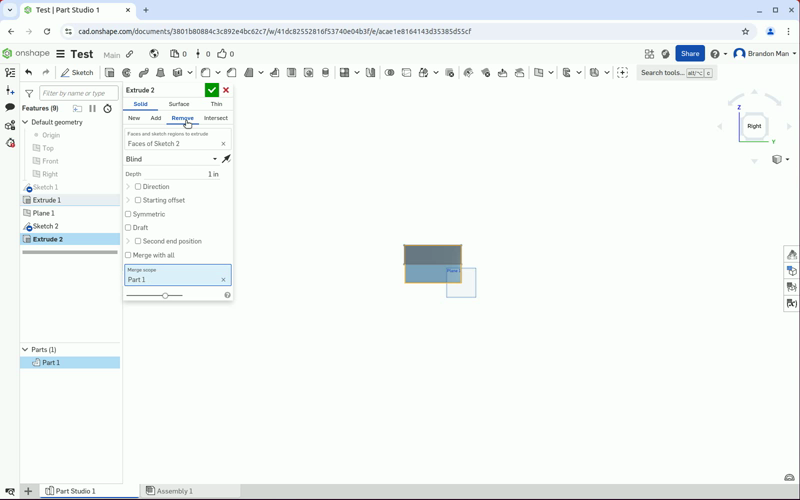
key(tab, 4)
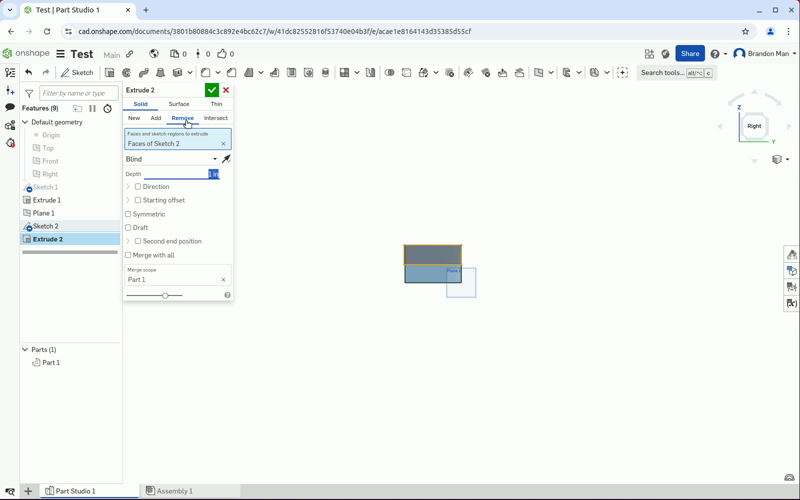
text(7.703)
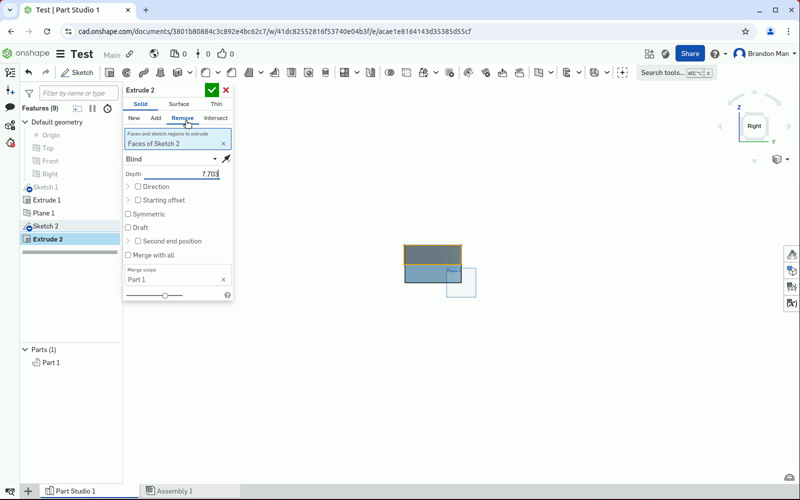
key(tab, 6)
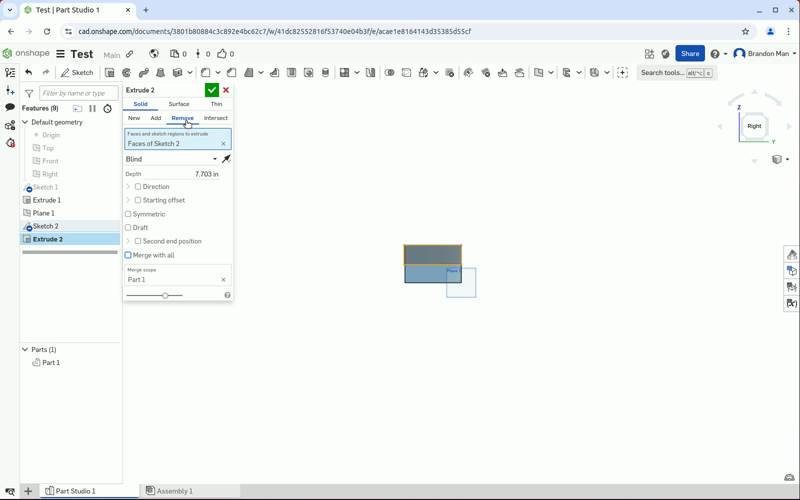
key(space)
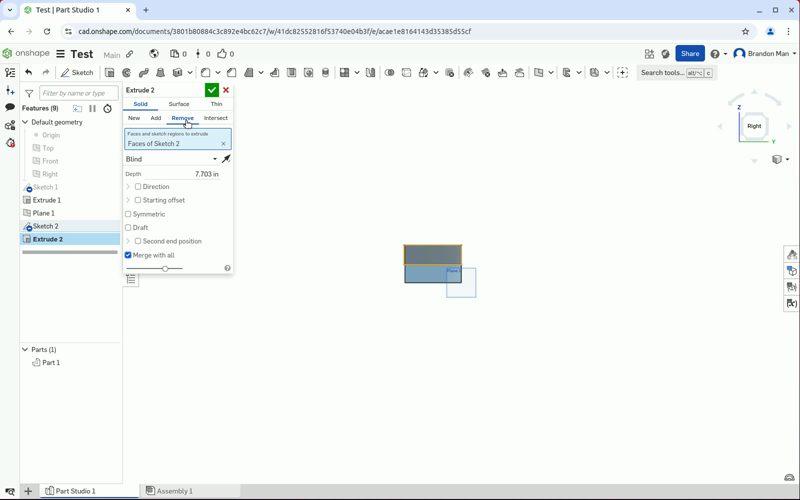
key(enter)
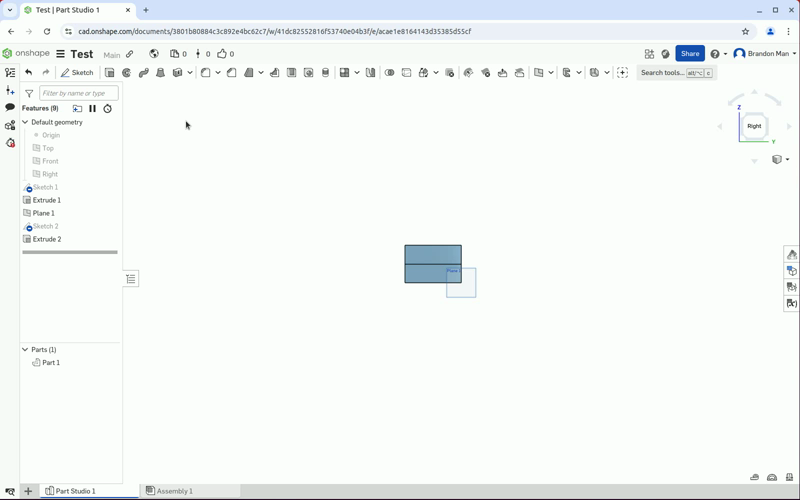
key(shift+h)
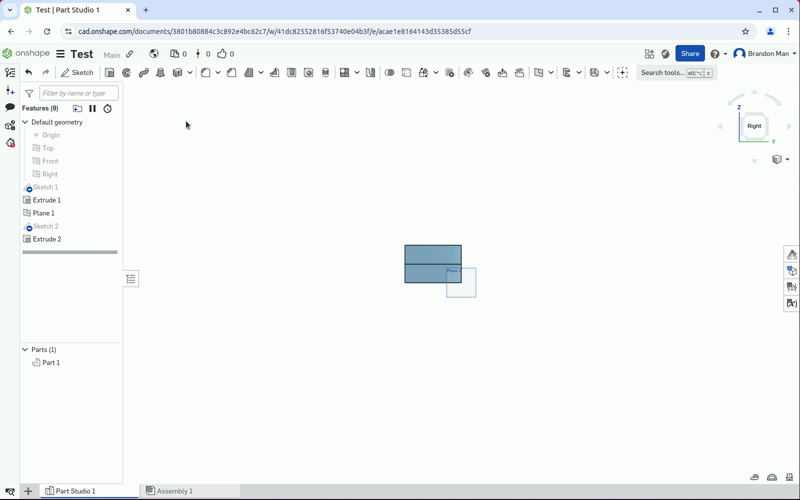
key(shift+h)
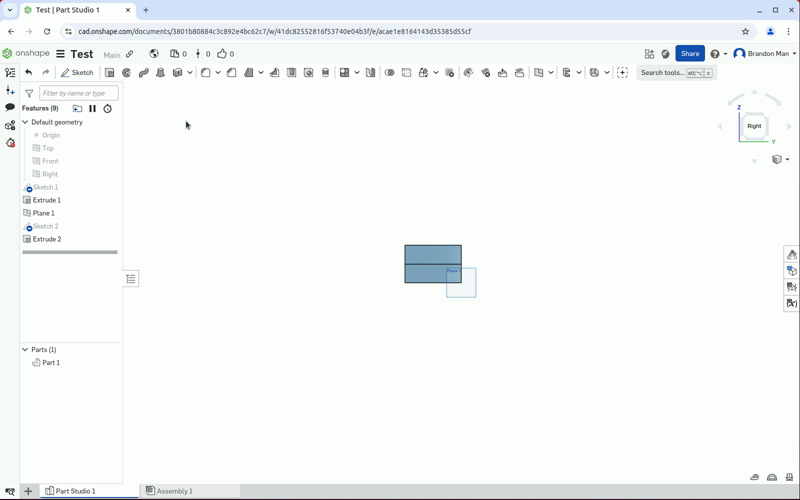
mouse_move(73, 189)
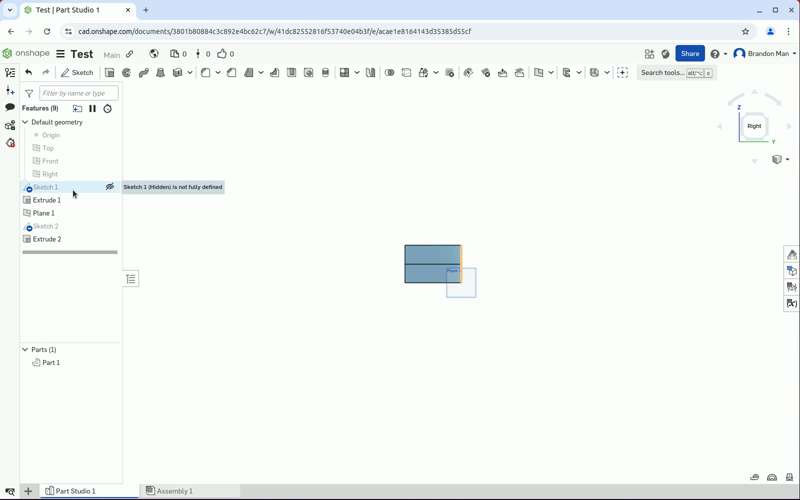
click(73, 189)
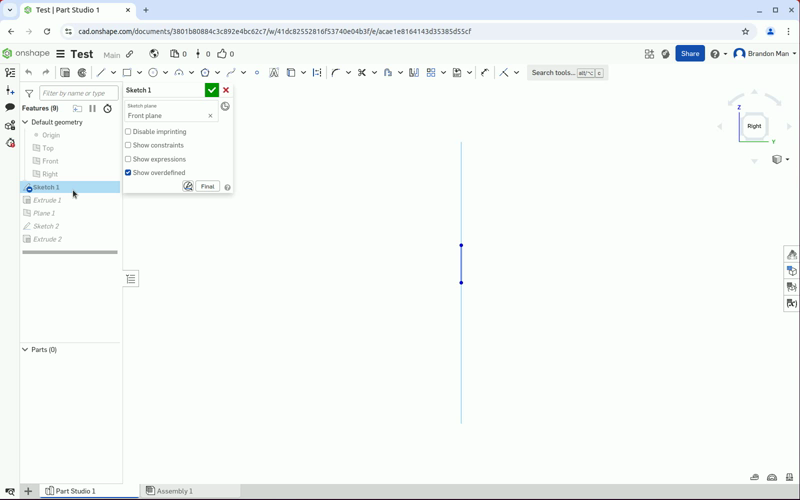
mouse_move(229, 92)
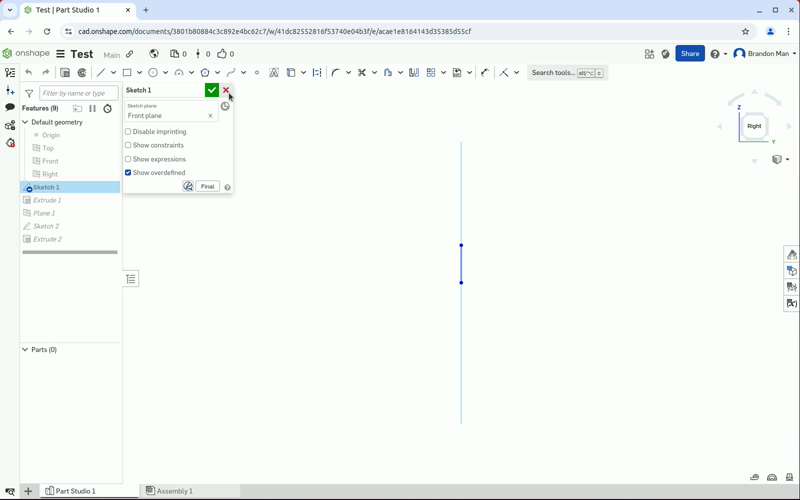
click(229, 92)
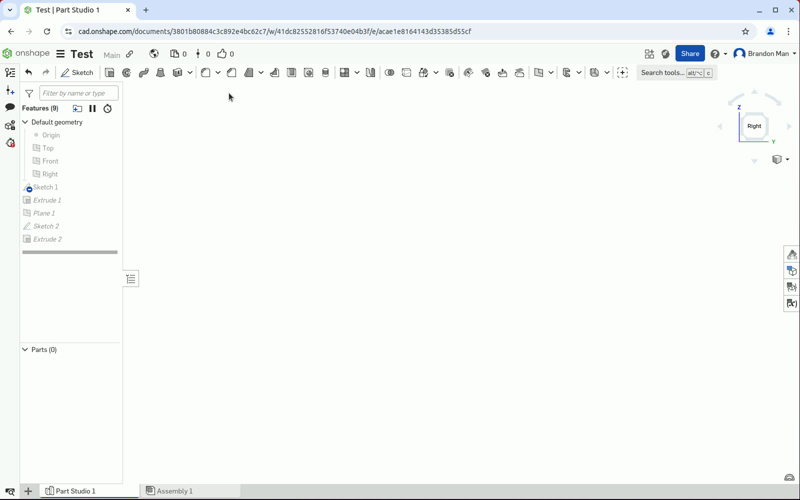
mouse_move(73, 352)
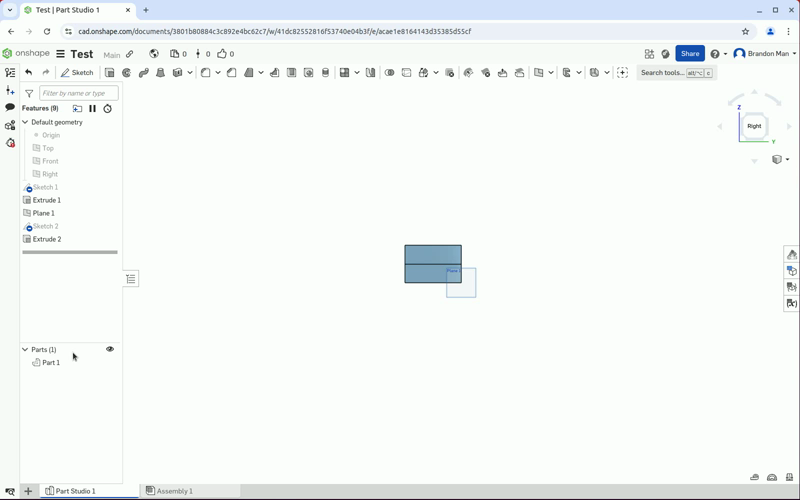
key(y)
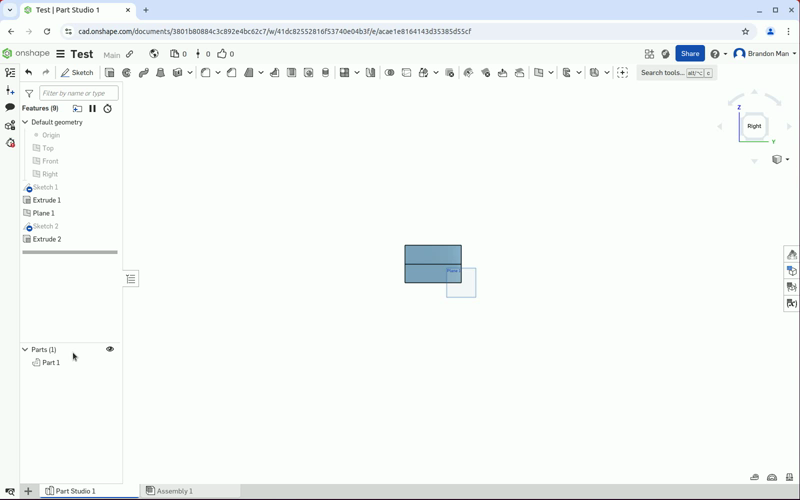
key(shift+p)
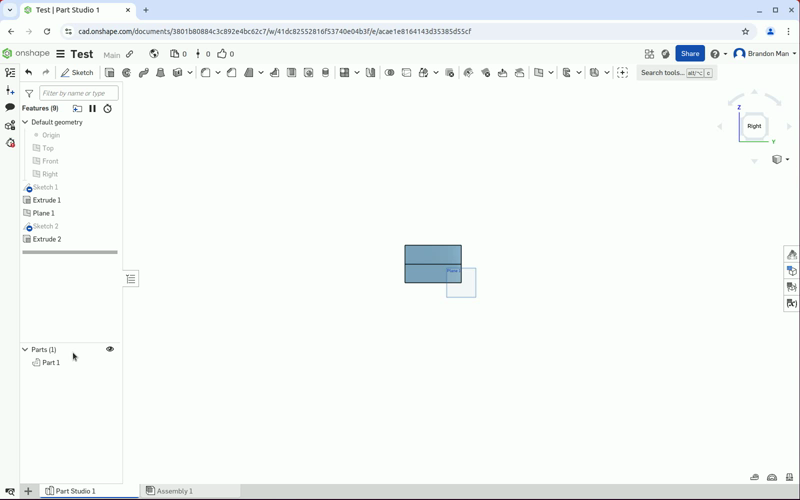
key(space)
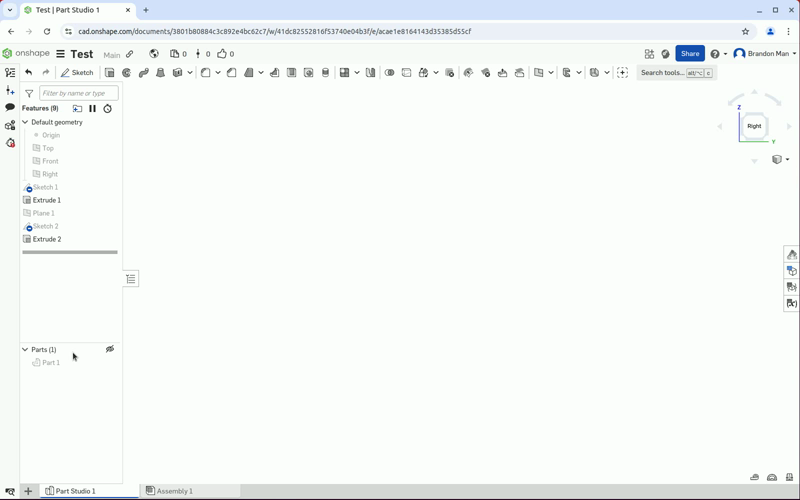
key_down(shift)
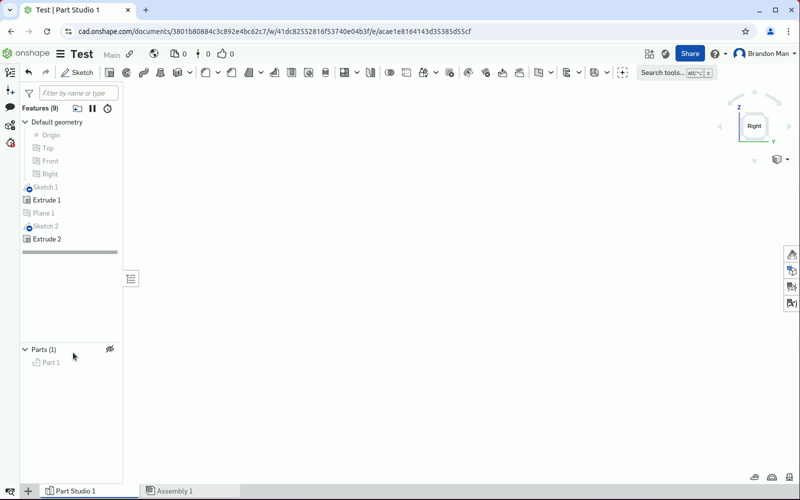
key(right)
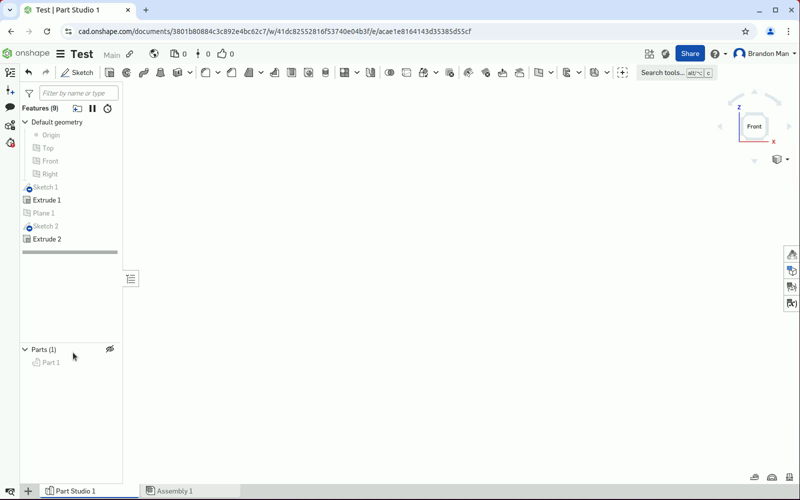
key_up(shift)
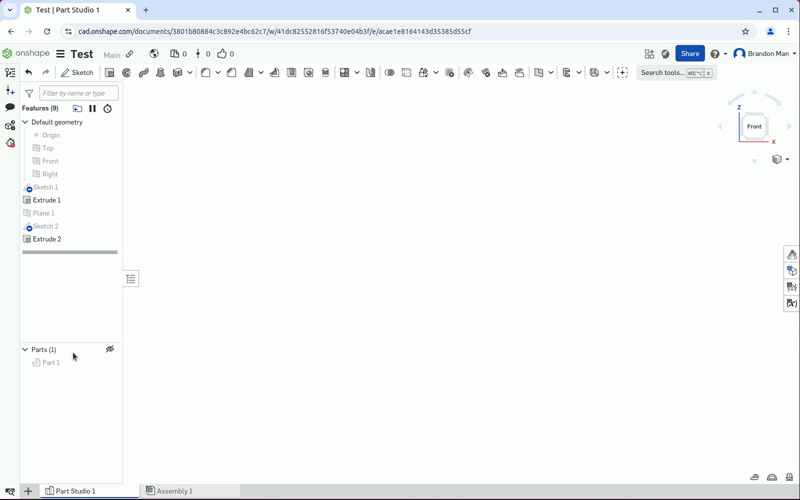
key(space)
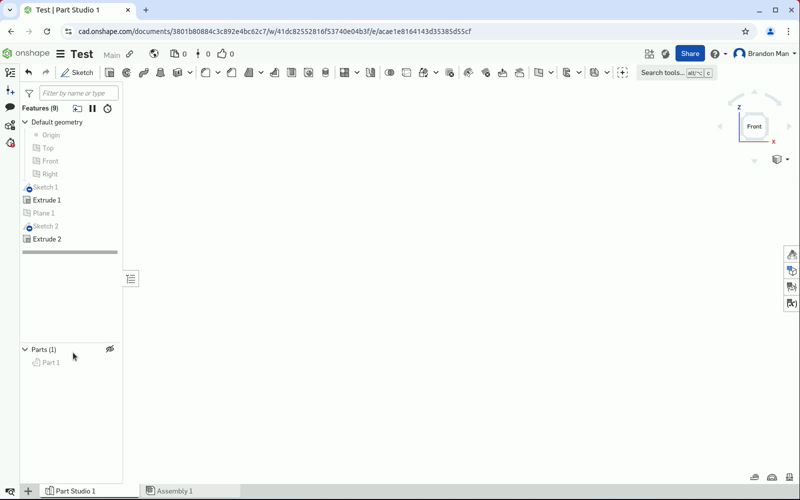
key_down(shift)
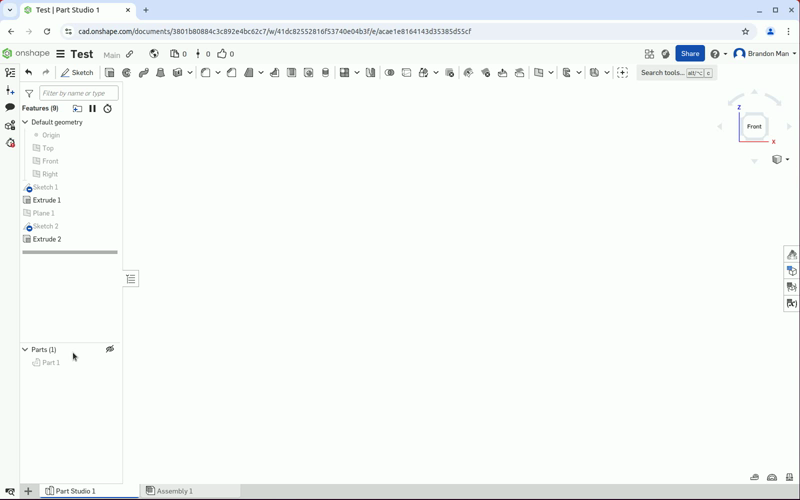
key(down)
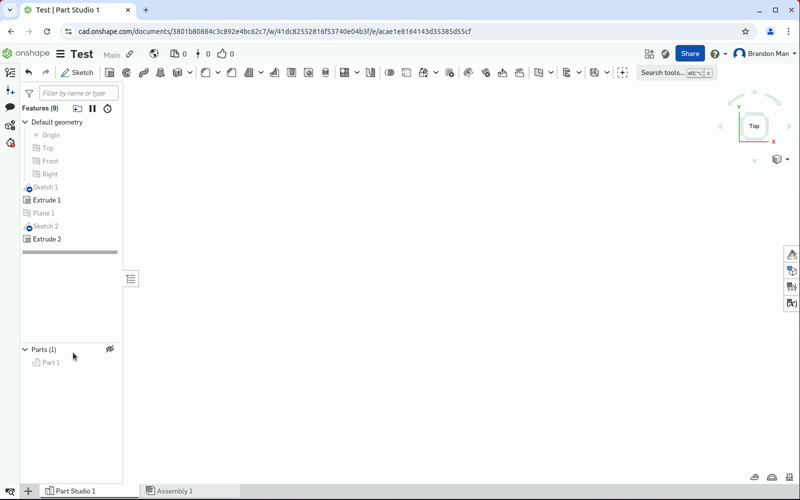
key_up(shift)
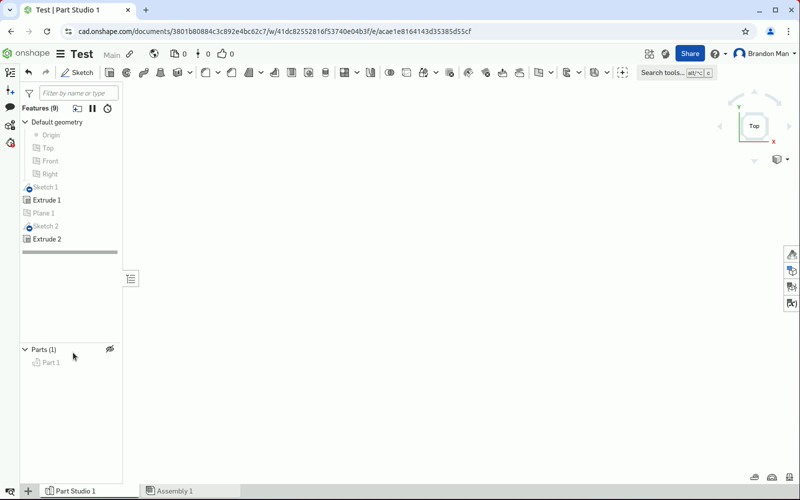
mouse_move(73, 352)
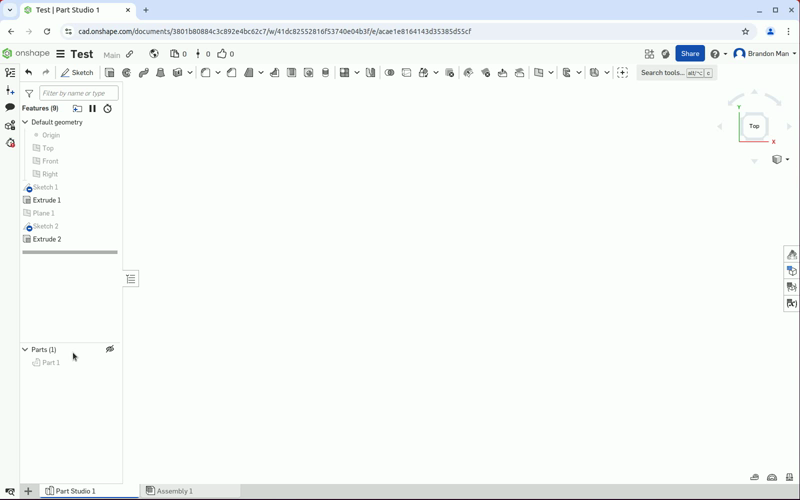
key(shift+y)
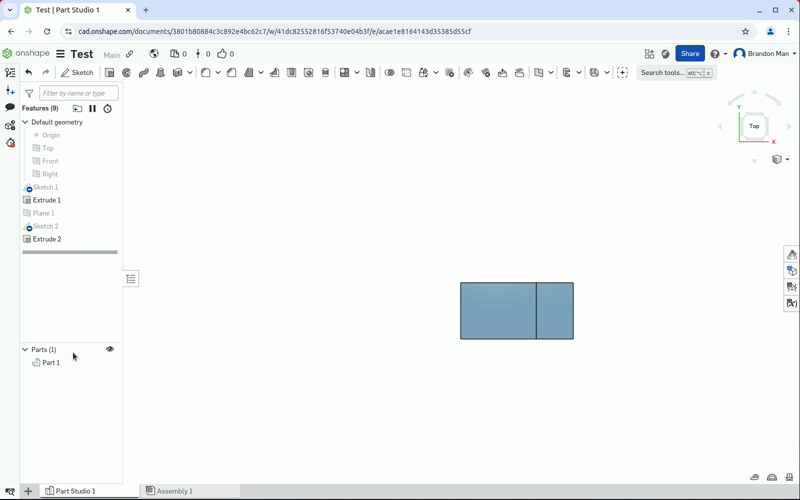
mouse_move(541, 75)
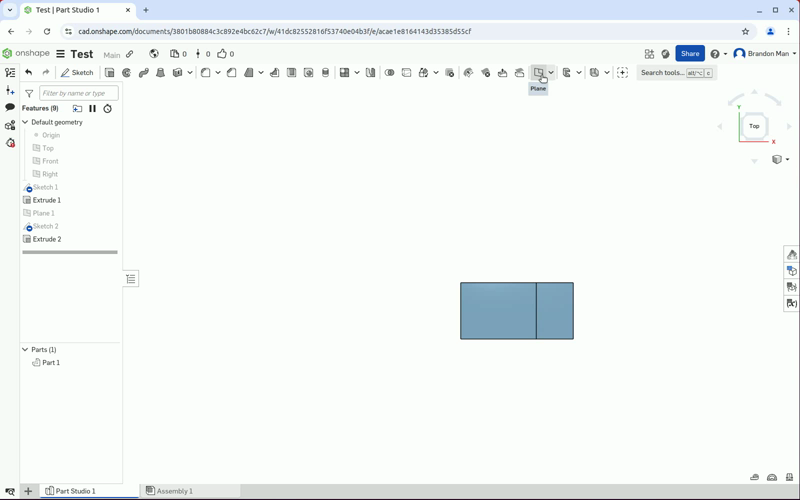
click(541, 75)
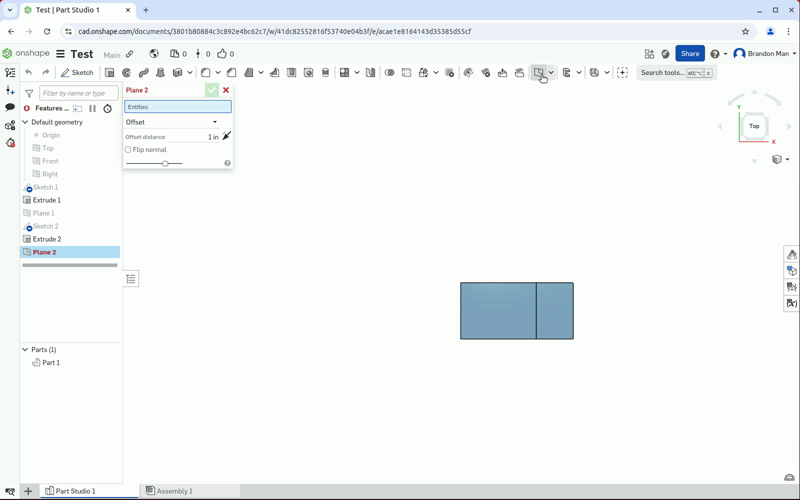
mouse_move(73, 150)
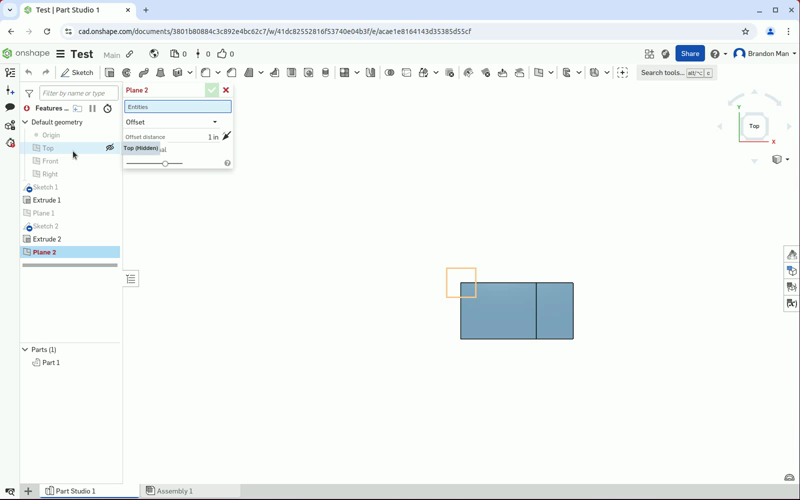
click(73, 150)
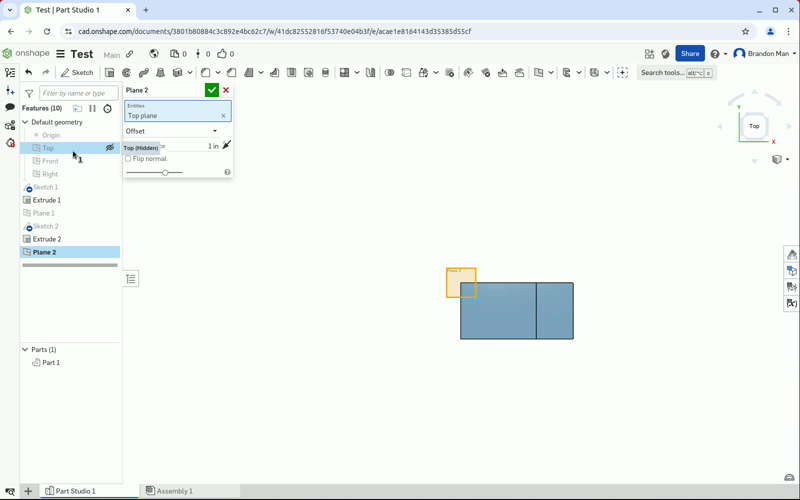
key(tab, 2)
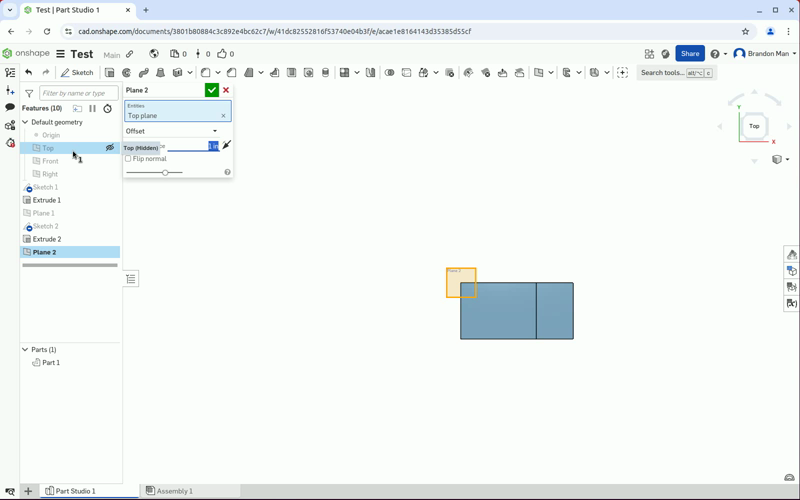
text(3.851)
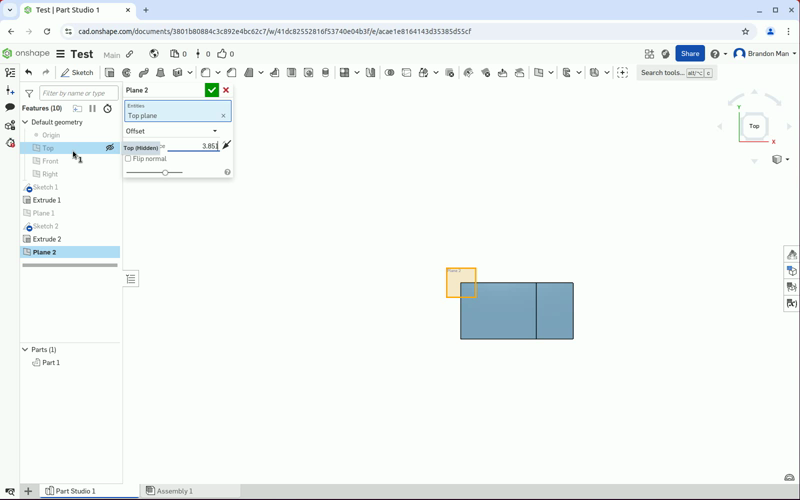
key(enter, 2)
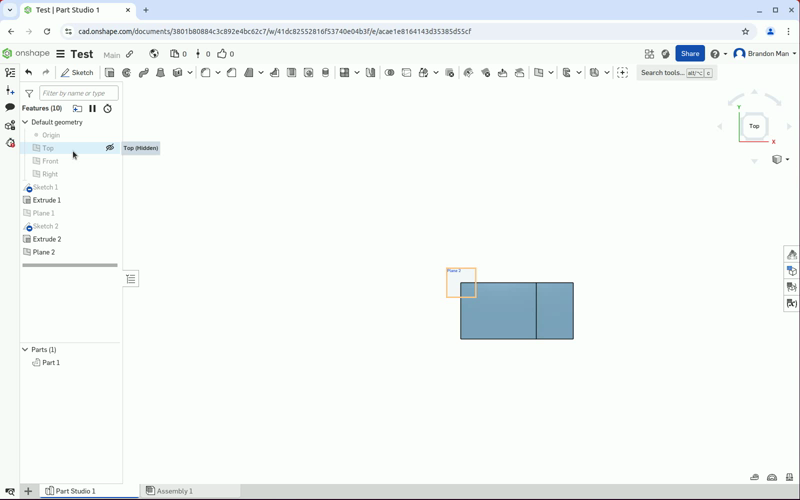
key(shift+s)
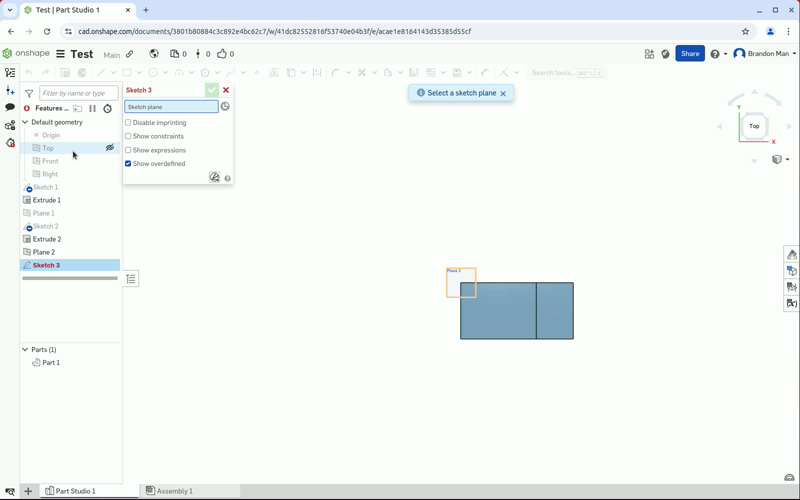
mouse_move(73, 254)
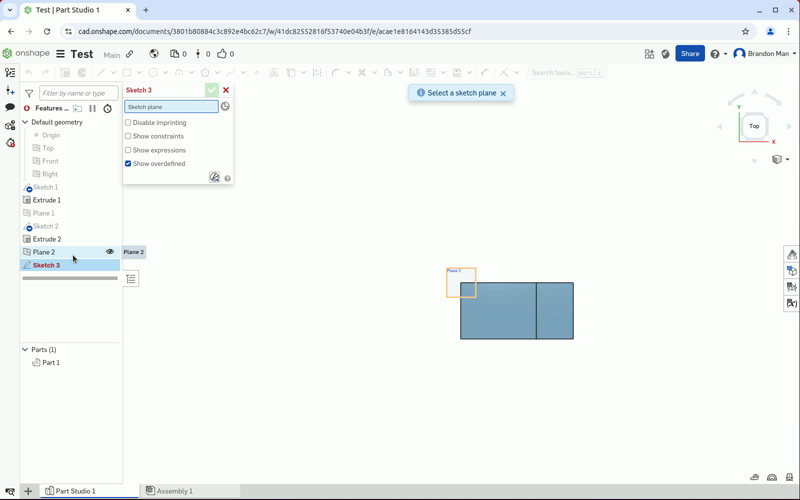
click(73, 254)
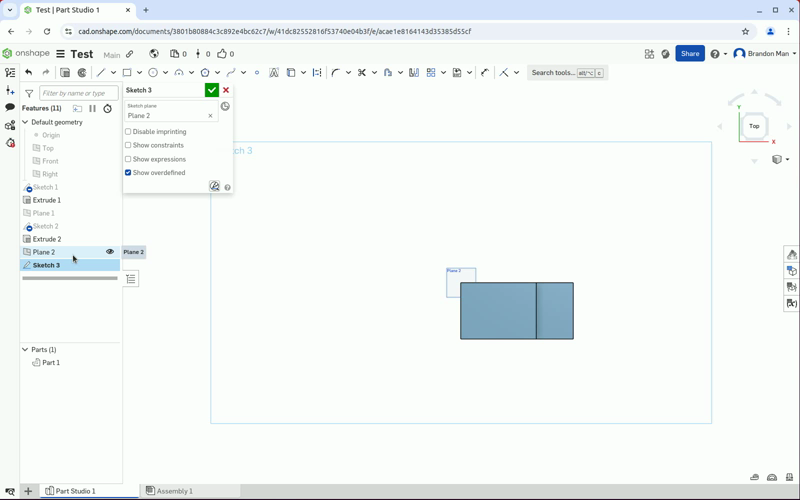
mouse_move(73, 352)
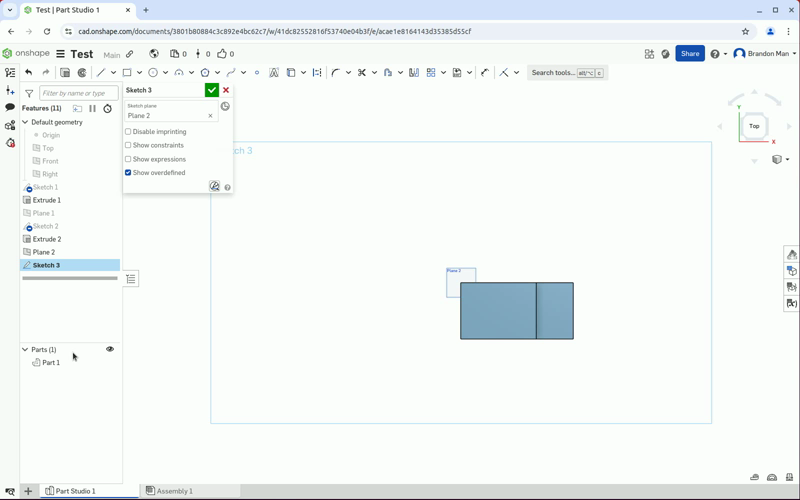
key(y)
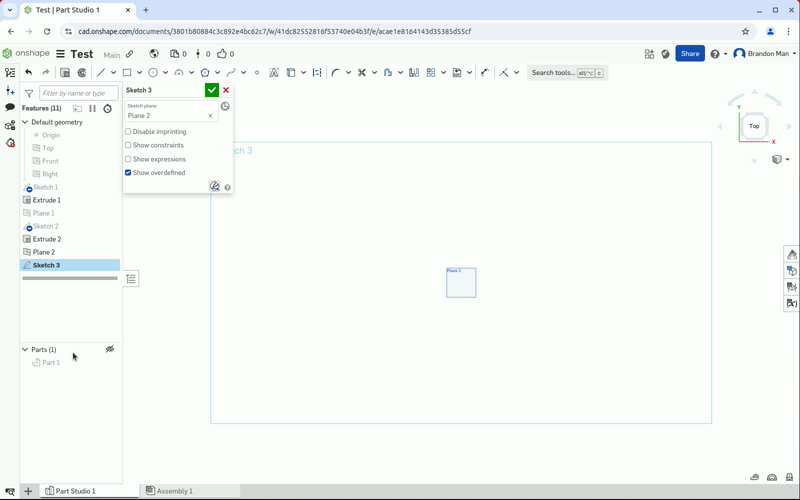
key(l)
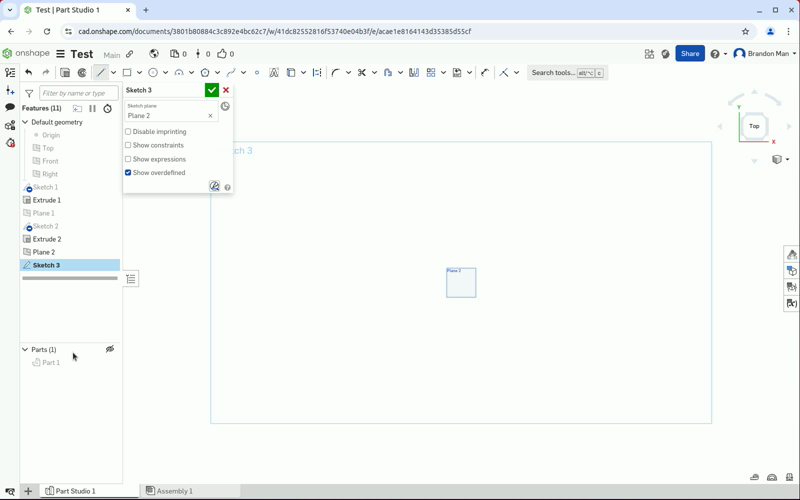
key_down(shift)
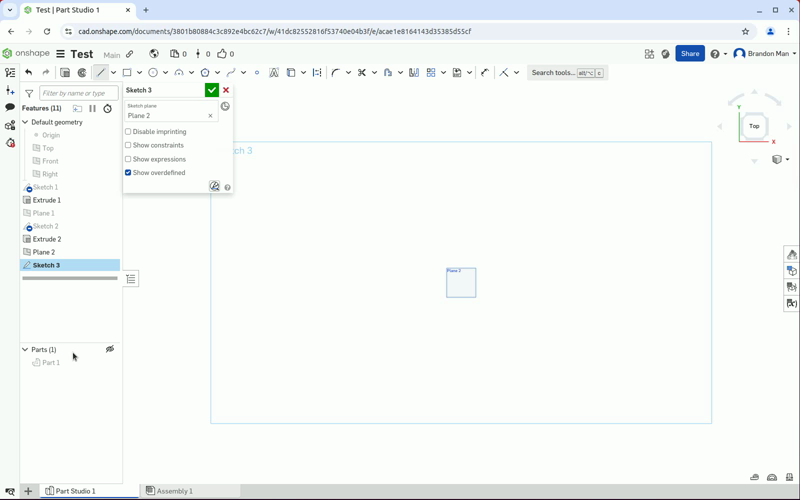
mouse_move(535, 339)
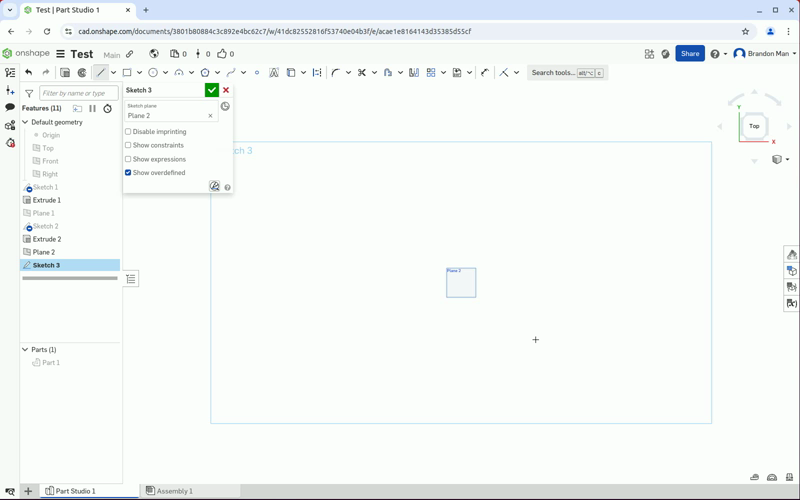
click(535, 339)
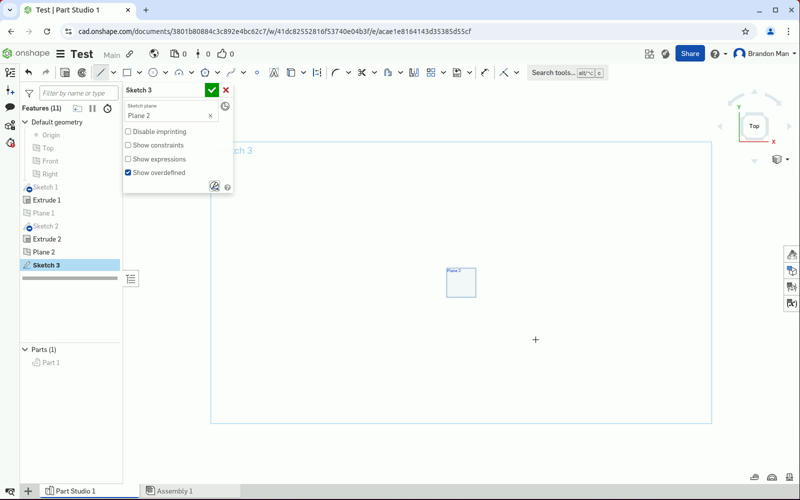
key_up(shift)
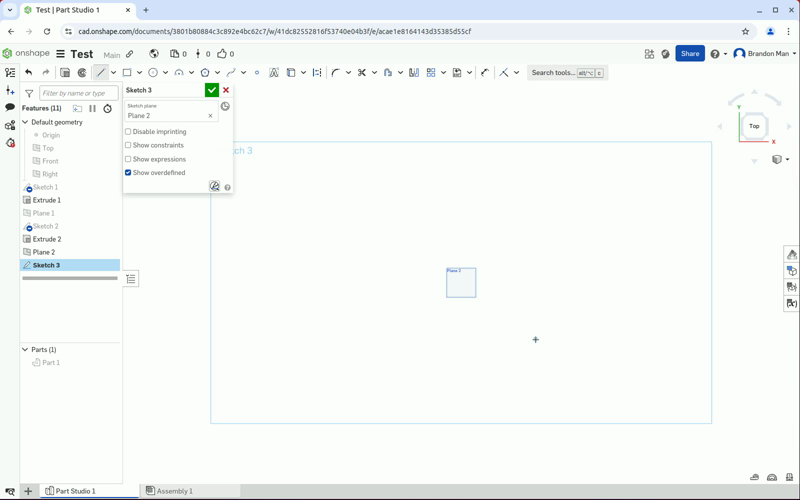
key_down(shift)
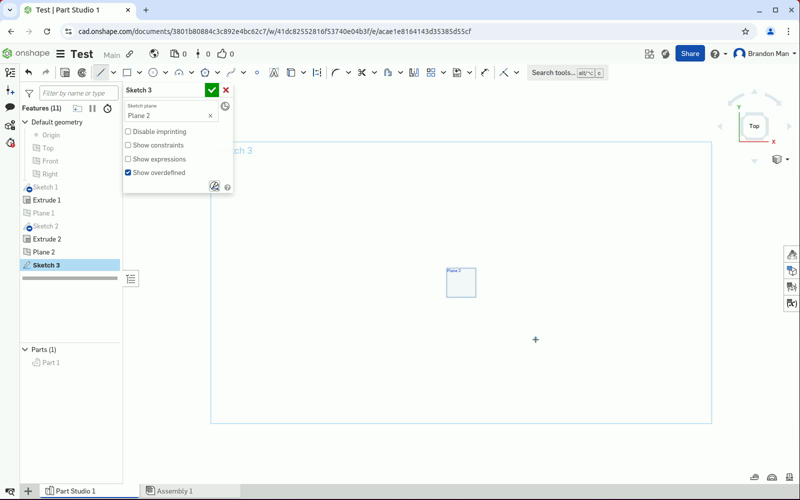
mouse_move(565, 339)
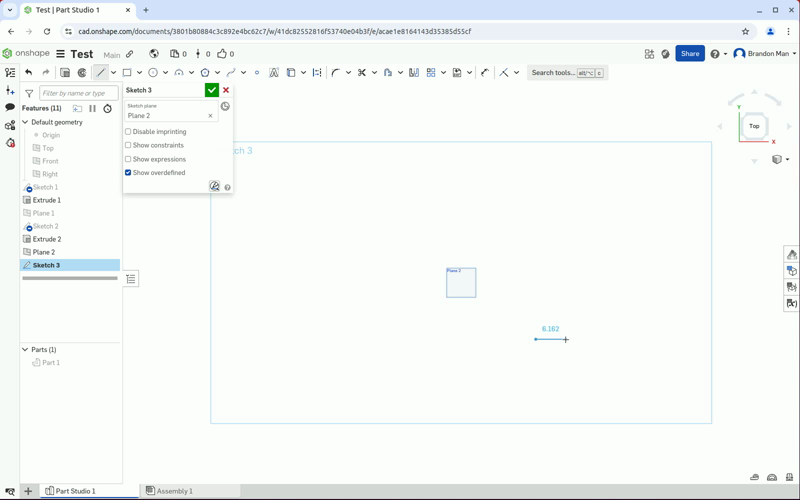
mouse_move(574, 339)
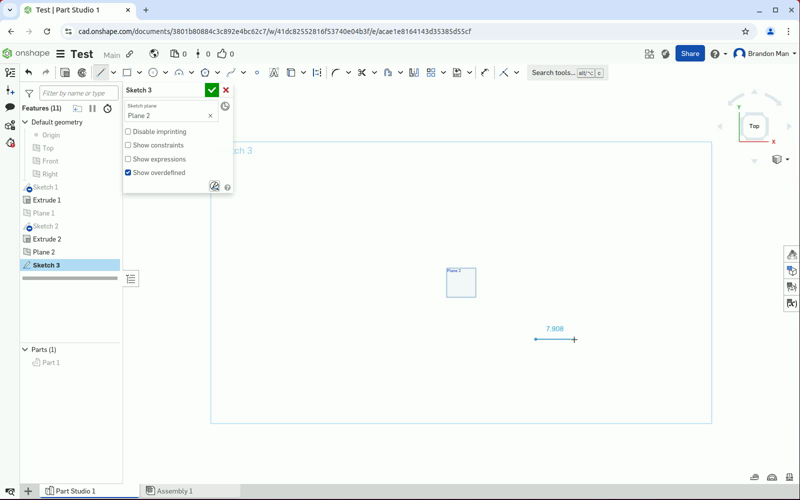
click(574, 339)
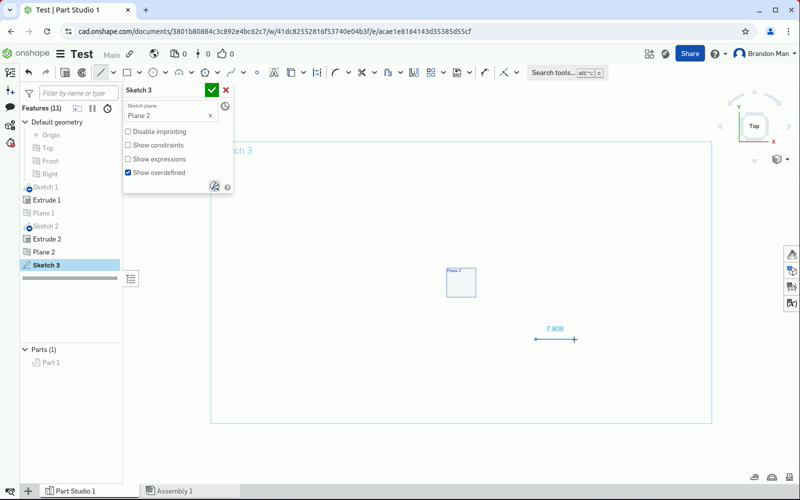
key_up(shift)
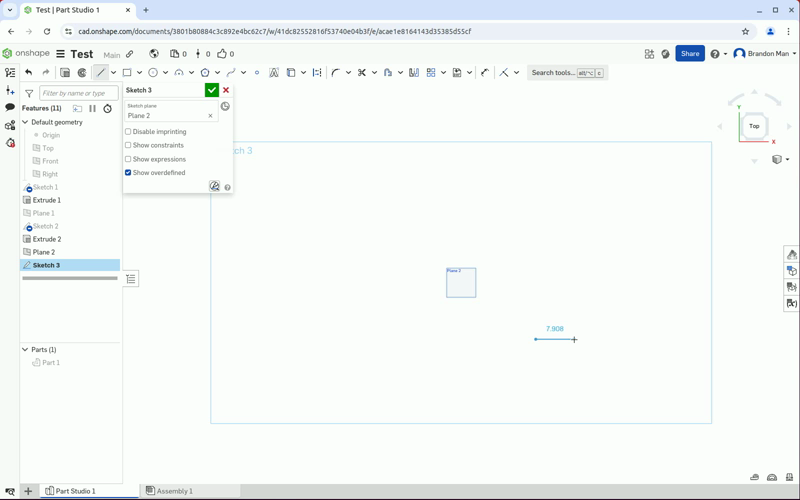
key_down(shift)
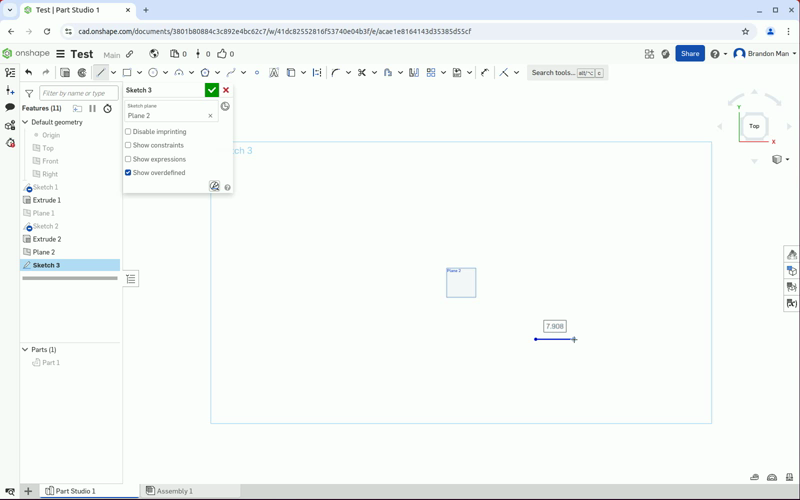
mouse_move(589, 339)
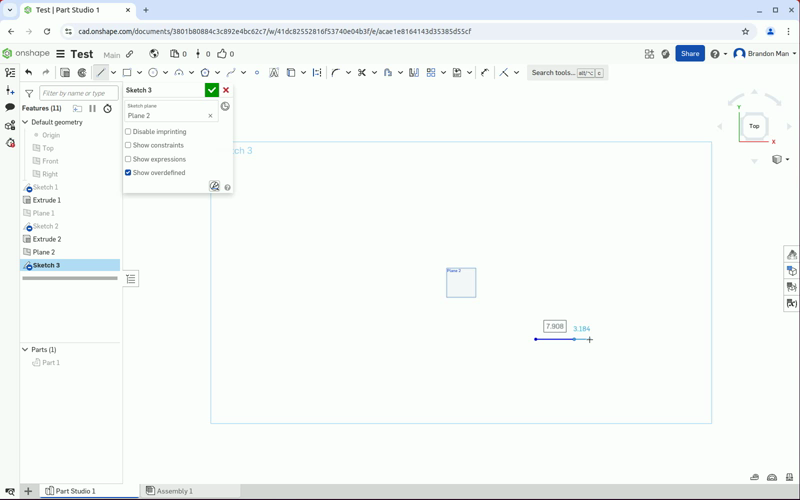
mouse_move(535, 319)
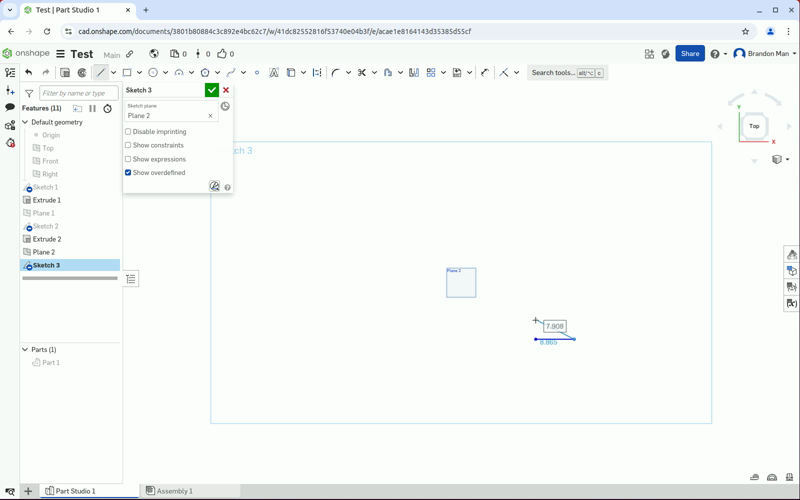
click(535, 319)
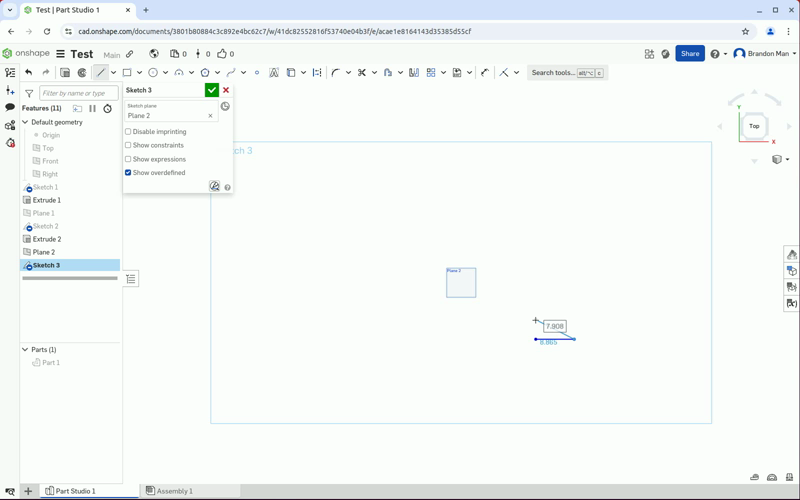
key_up(shift)
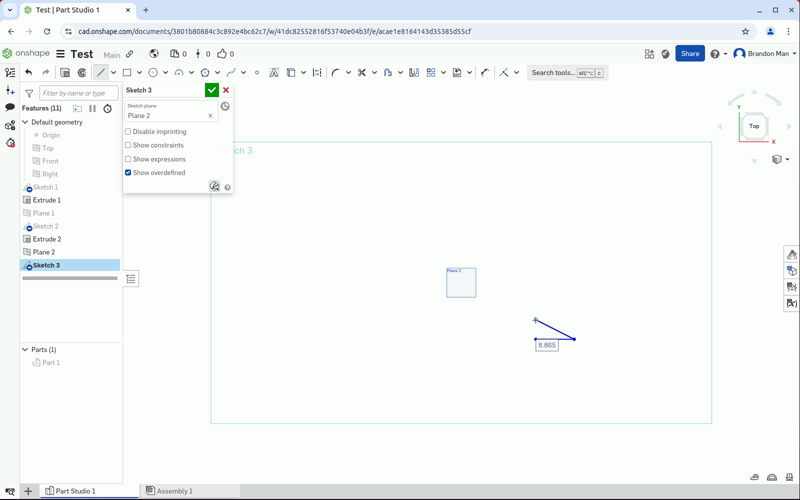
mouse_move(565, 319)
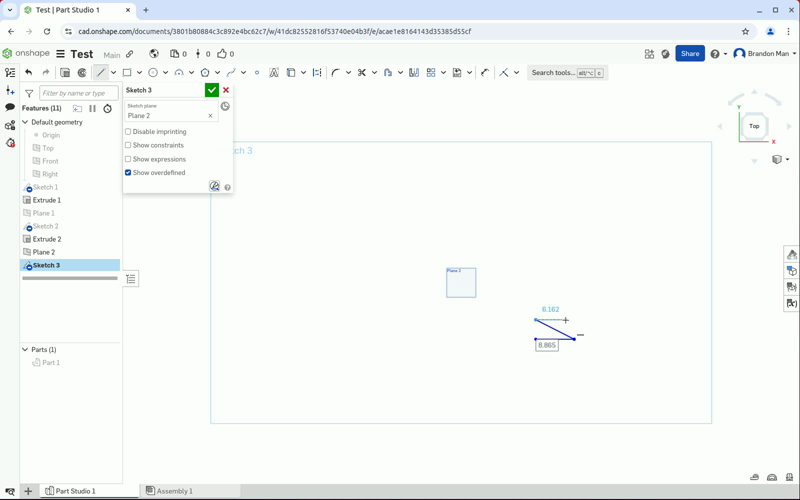
key_down(shift)
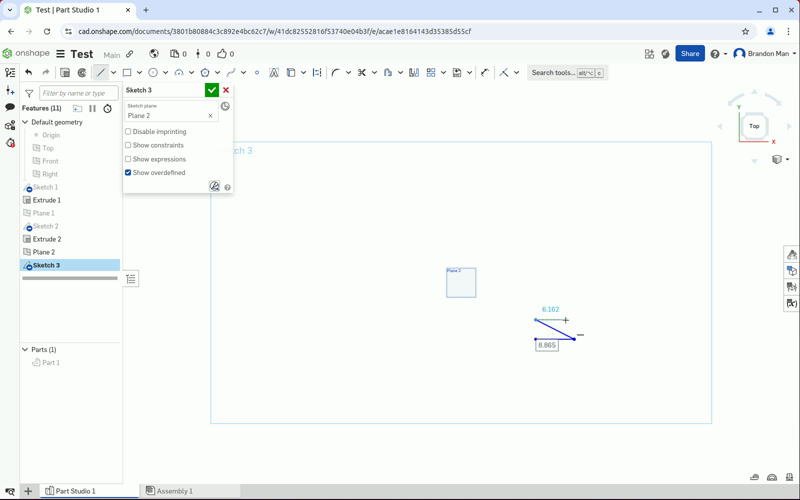
mouse_move(535, 339)
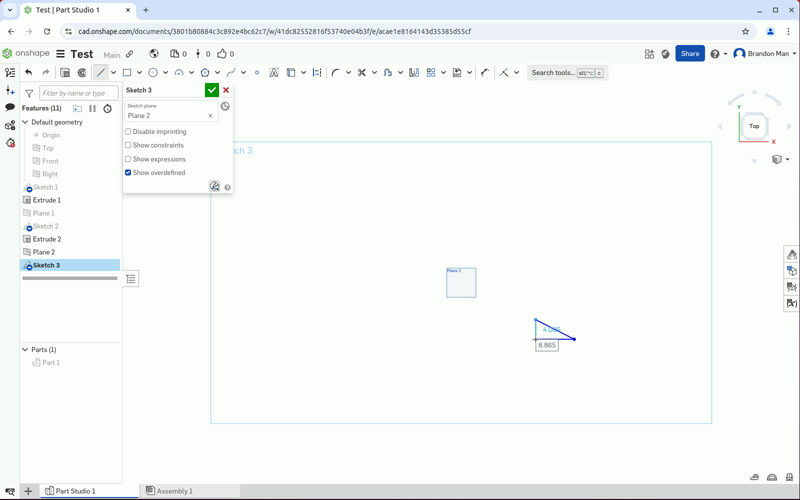
key_up(shift)
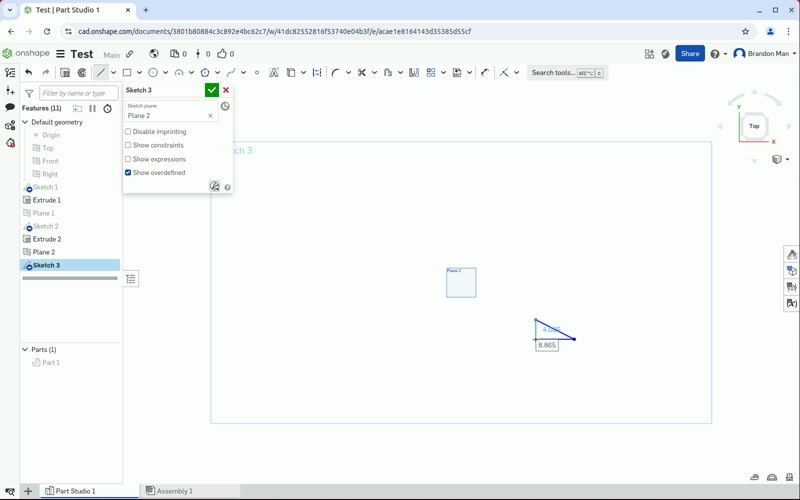
click(535, 339)
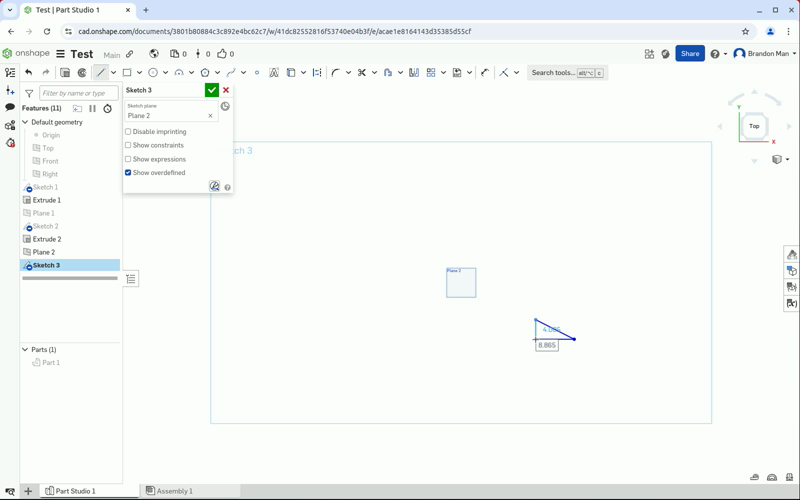
key(esc)
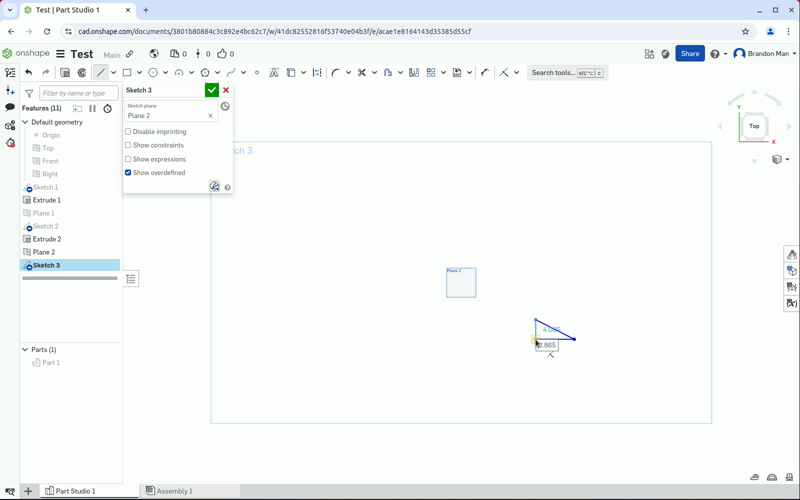
mouse_move(557, 334)
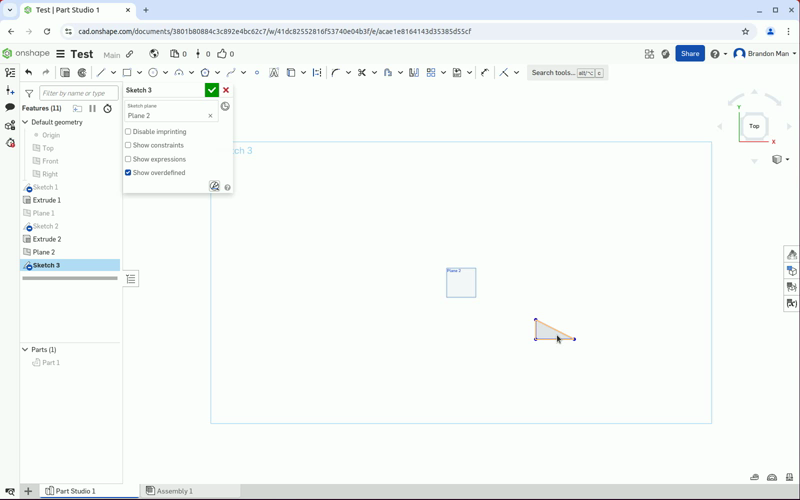
scroll(6)
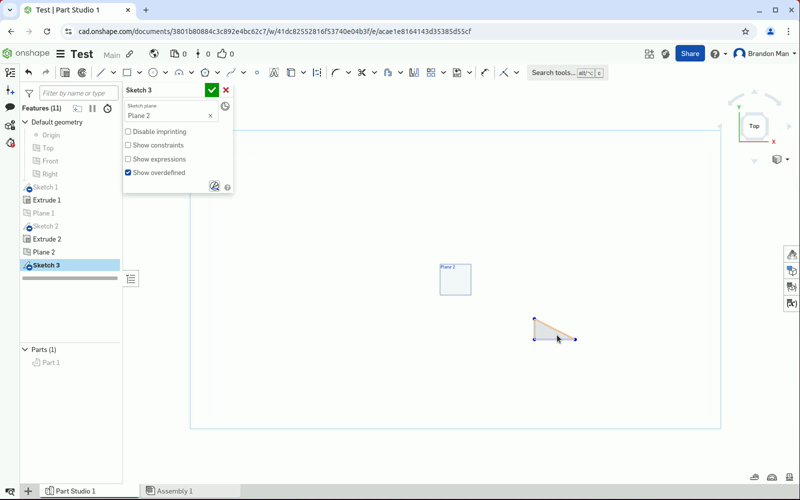
scroll(6)
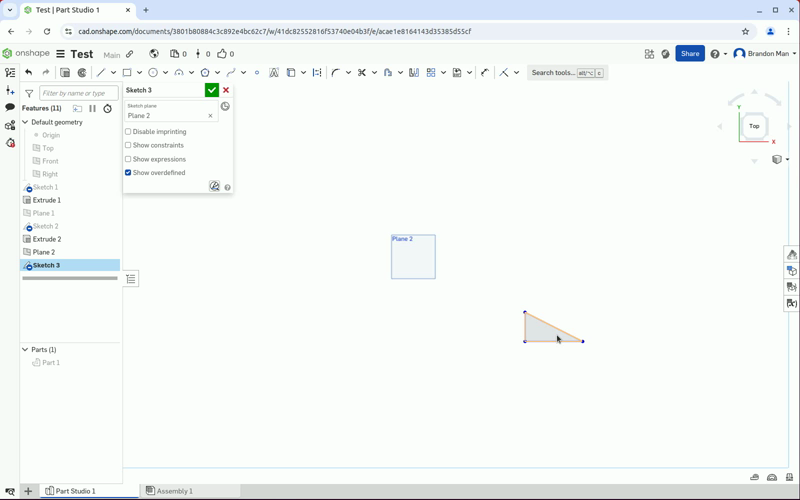
scroll(6)
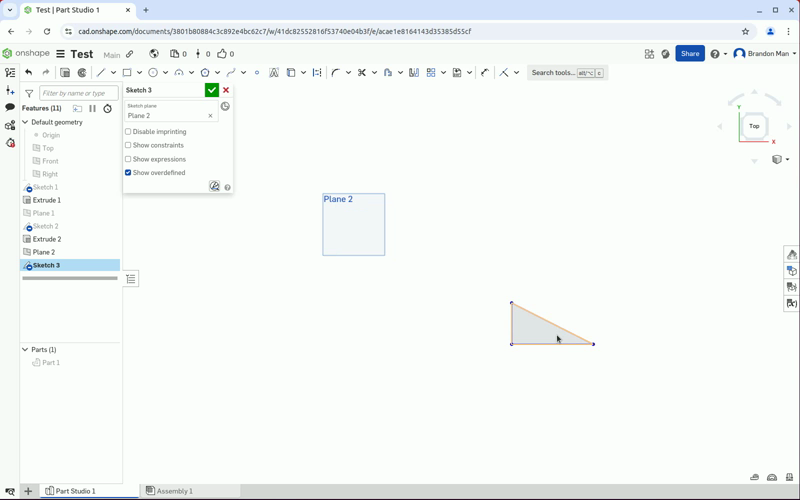
scroll(6)
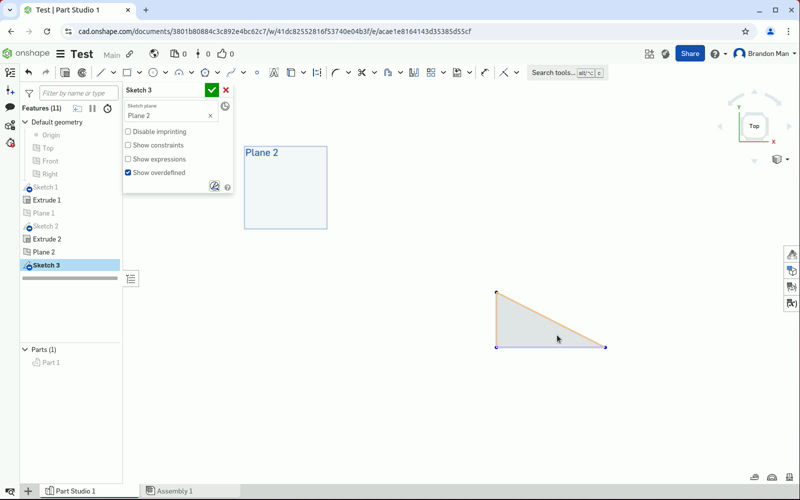
scroll(6)
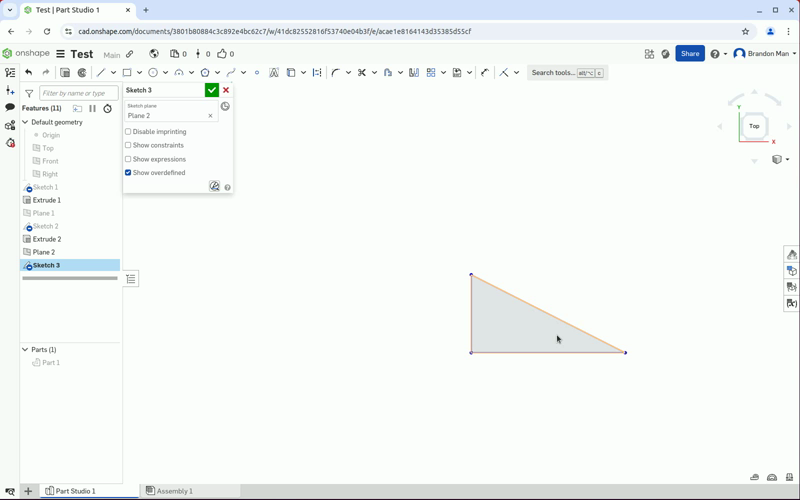
scroll(6)
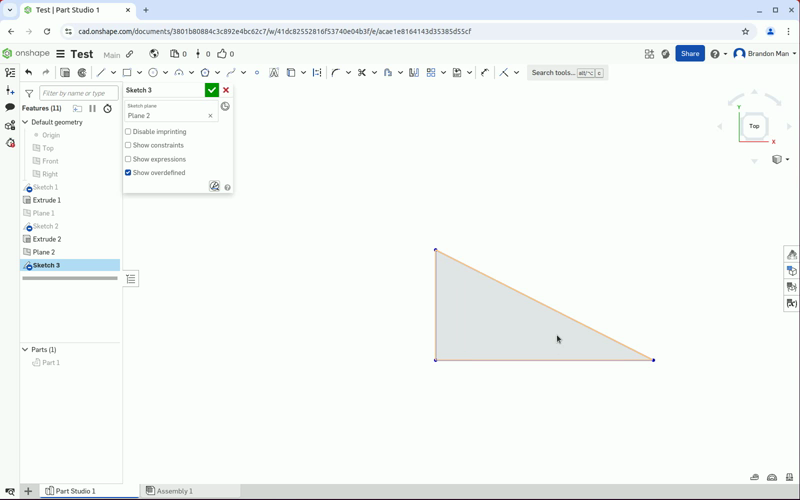
scroll(6)
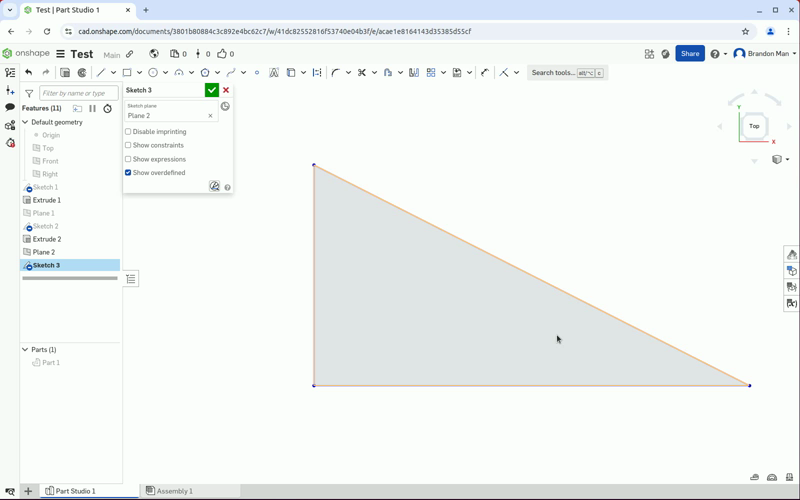
click(557, 334)
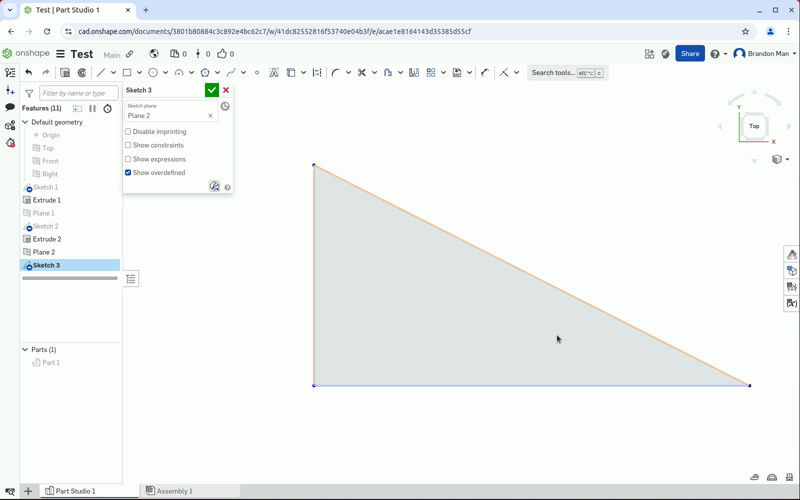
scroll(-6)
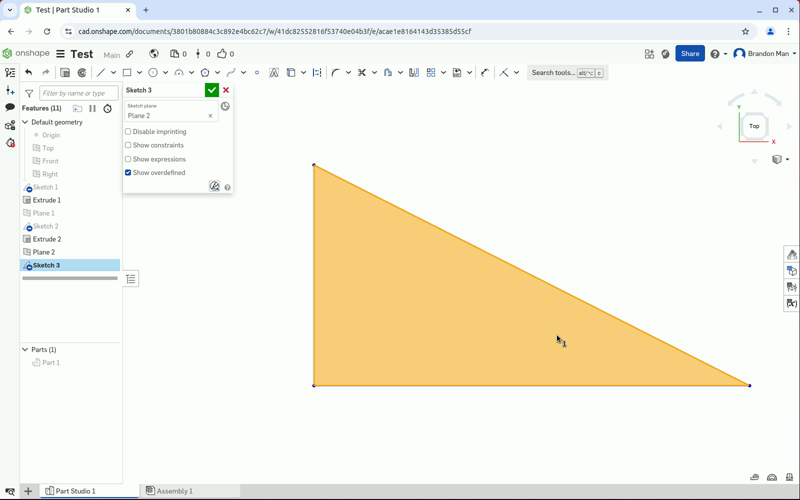
scroll(-6)
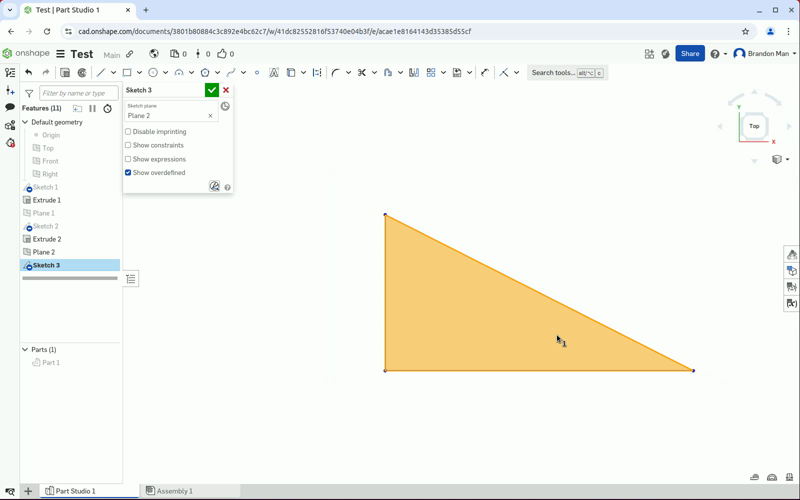
scroll(-6)
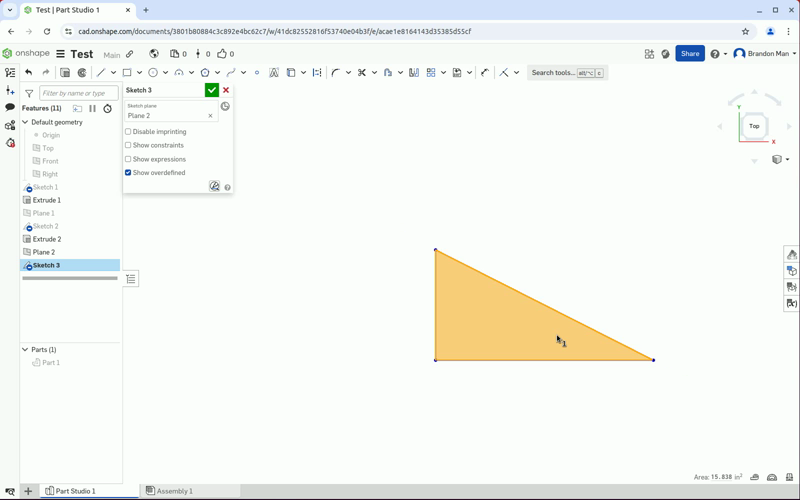
scroll(-6)
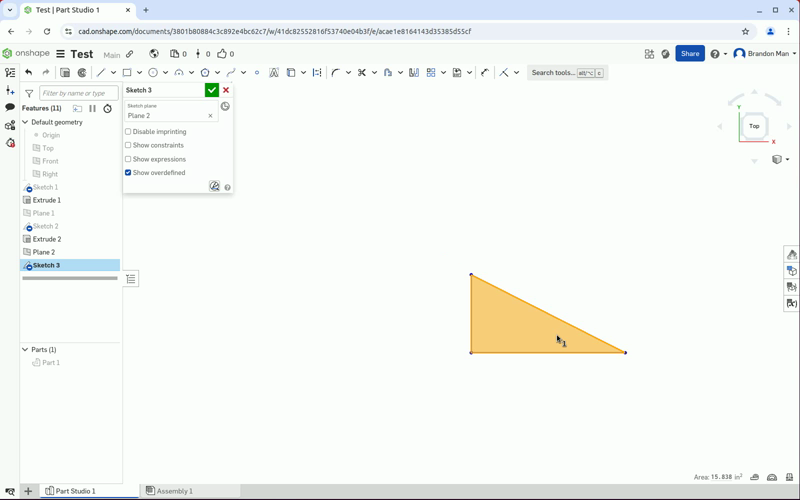
scroll(-6)
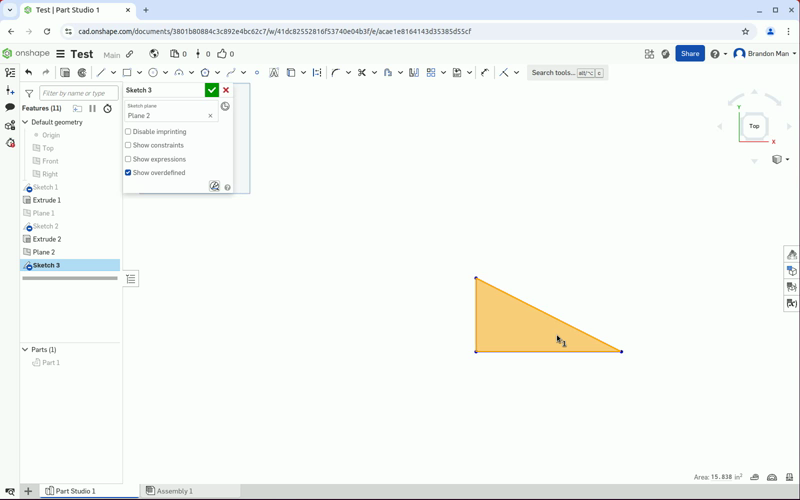
scroll(-6)
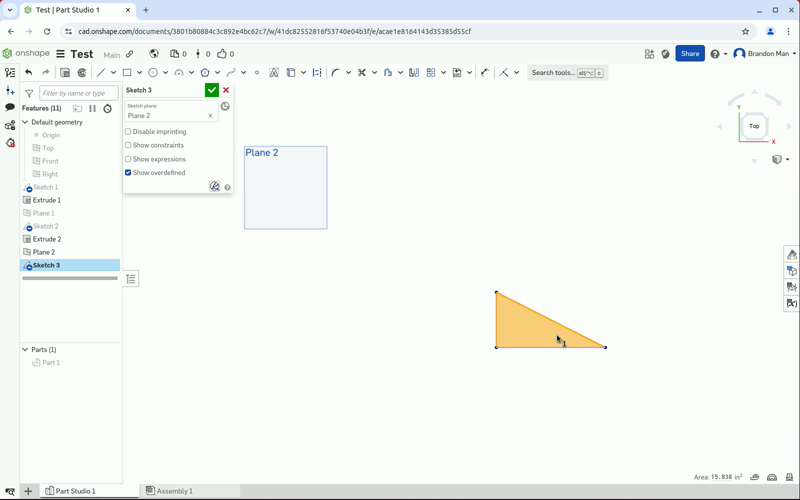
scroll(-6)
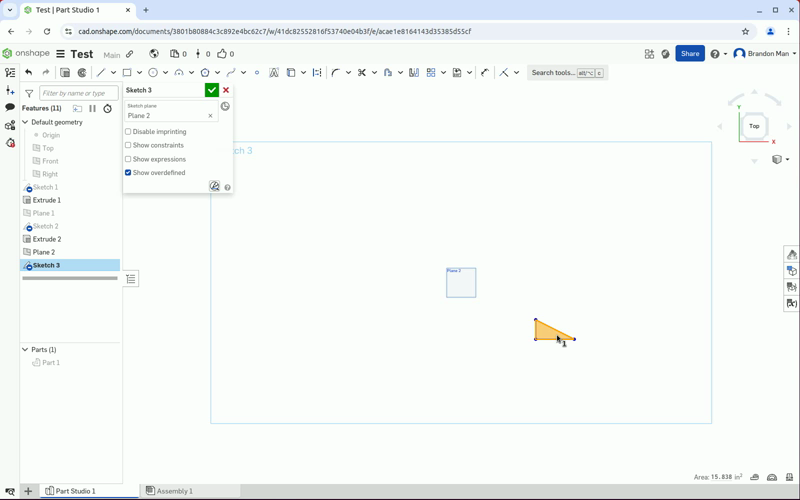
mouse_move(73, 352)
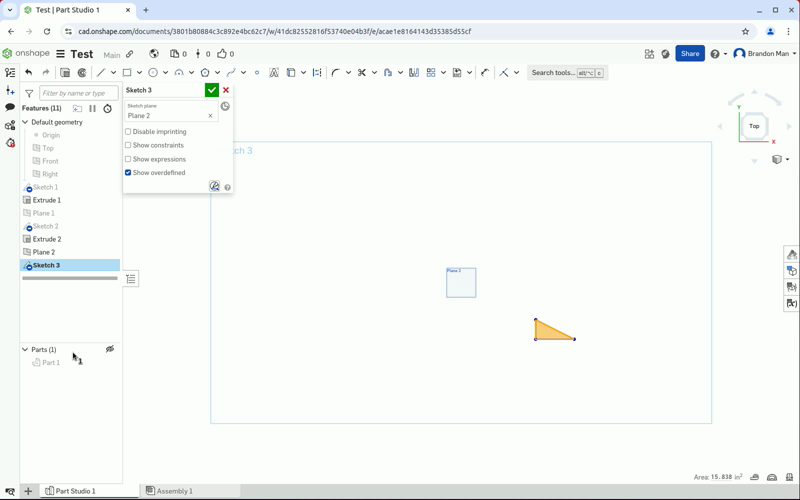
key(shift+y)
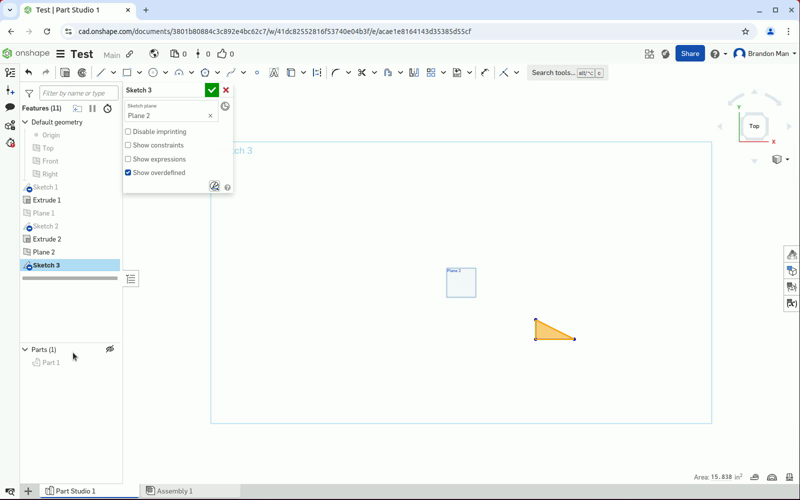
key(shift+e)
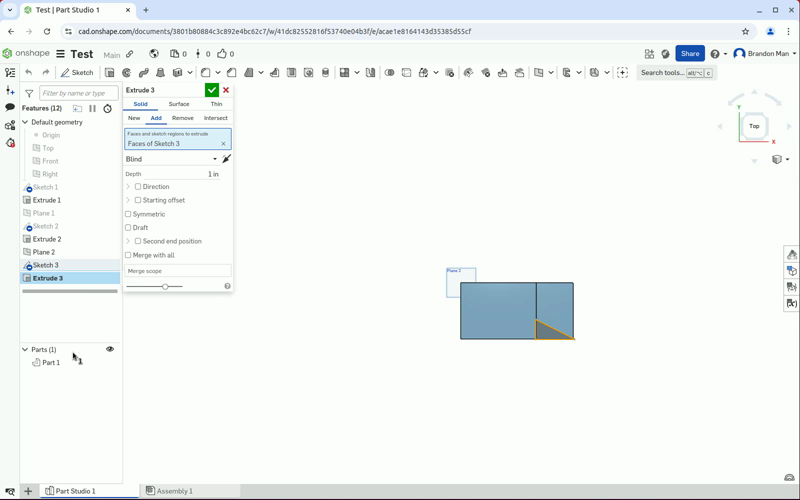
mouse_move(143, 106)
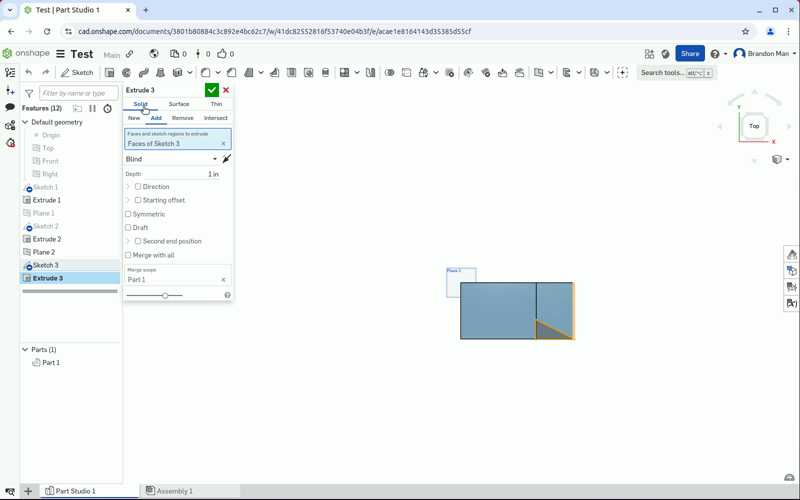
click(143, 106)
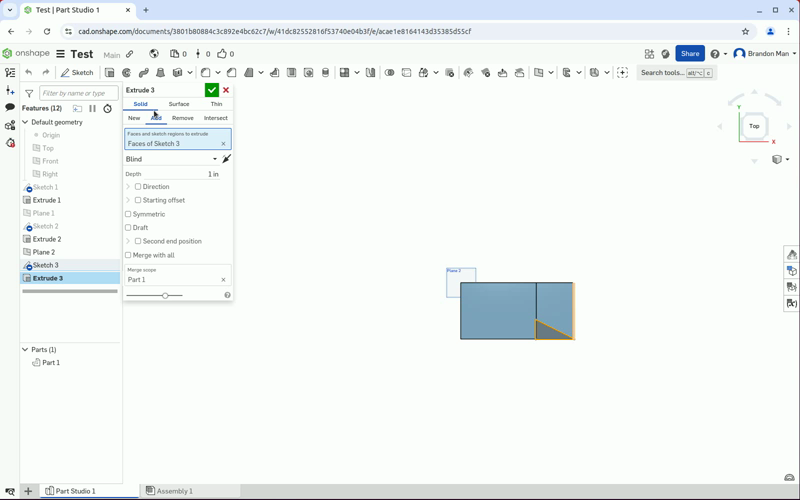
mouse_move(186, 120)
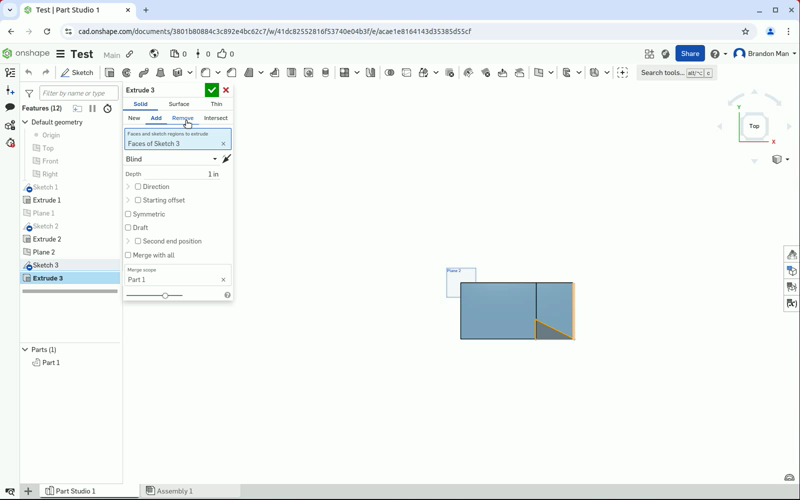
click(186, 120)
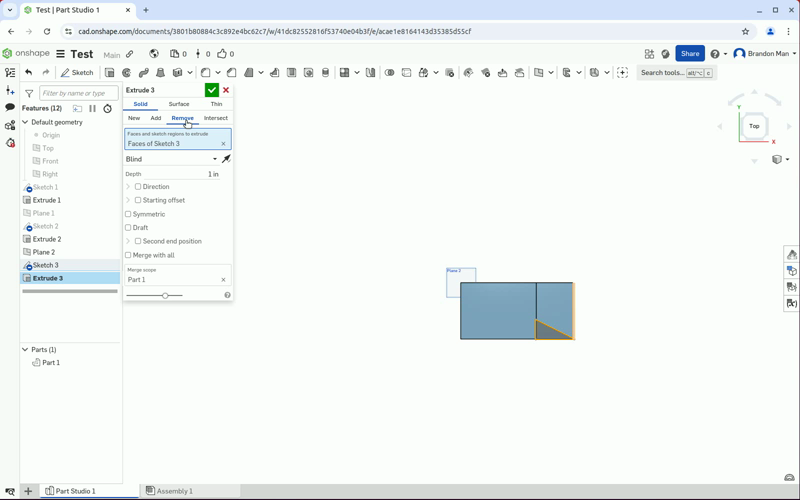
key(tab, 4)
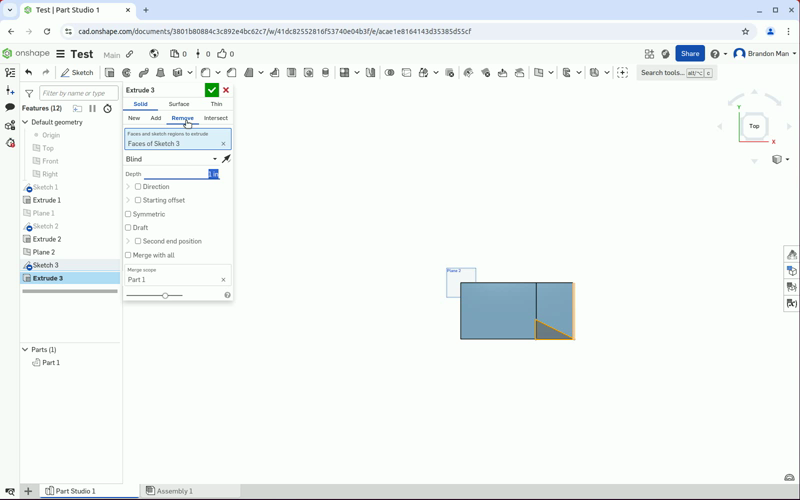
text(3.851)
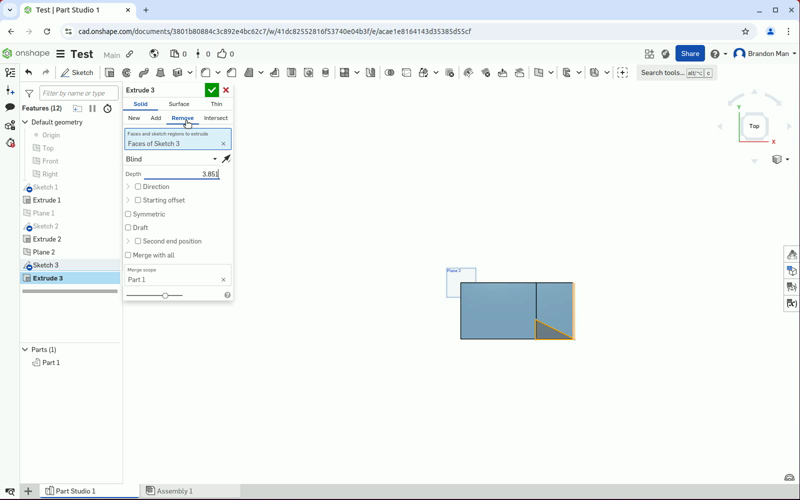
key(tab, 6)
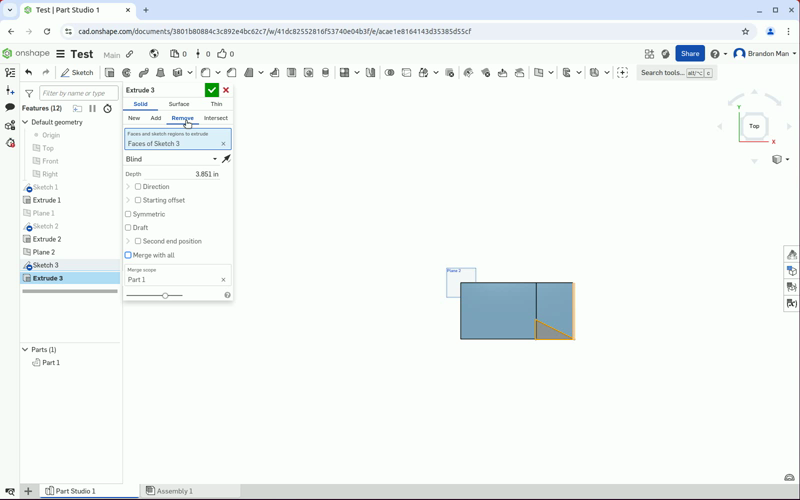
key(space)
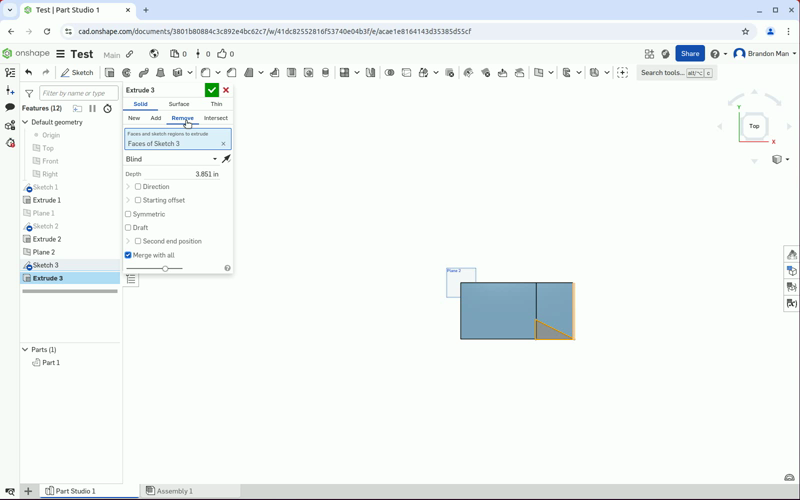
key(enter)
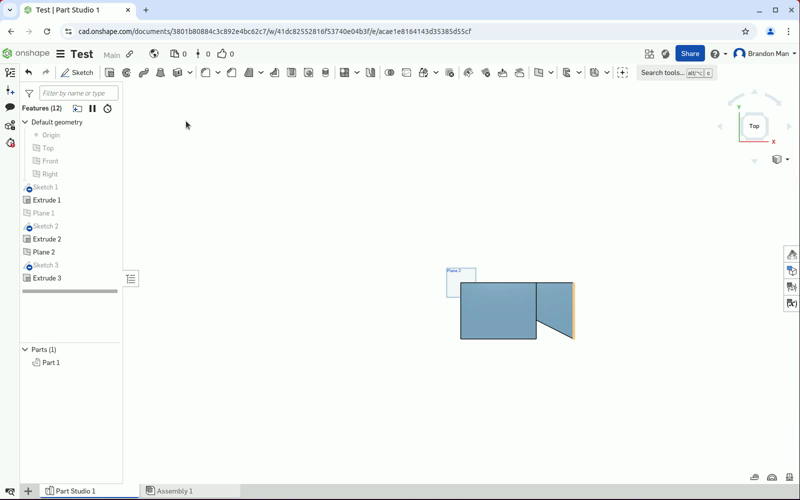
key(shift+h)
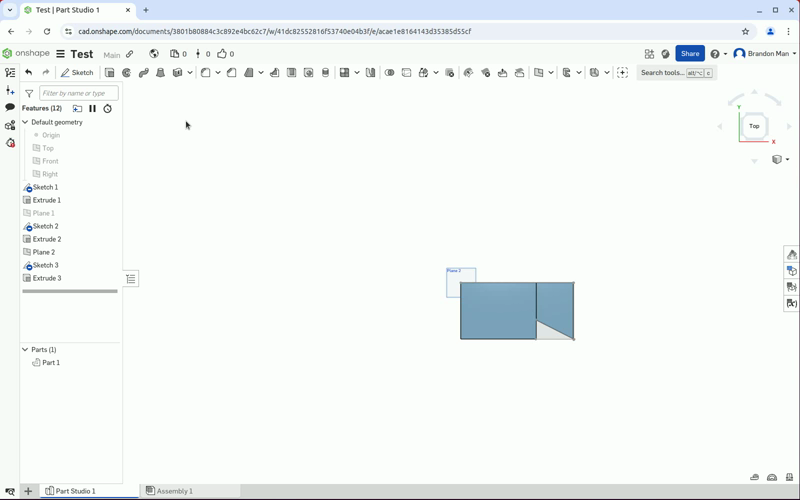
key(shift+h)
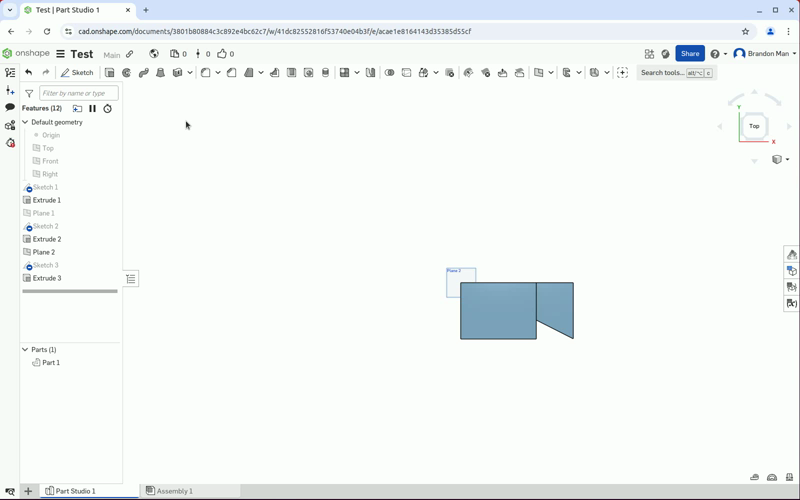
mouse_move(73, 189)
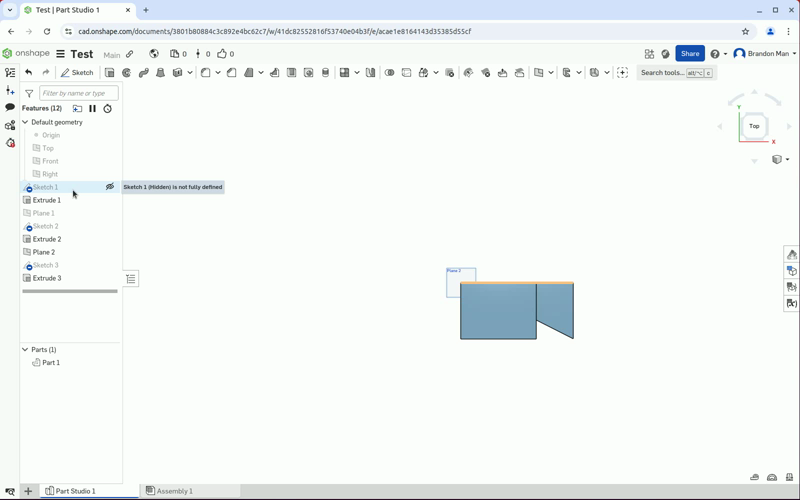
click(73, 189)
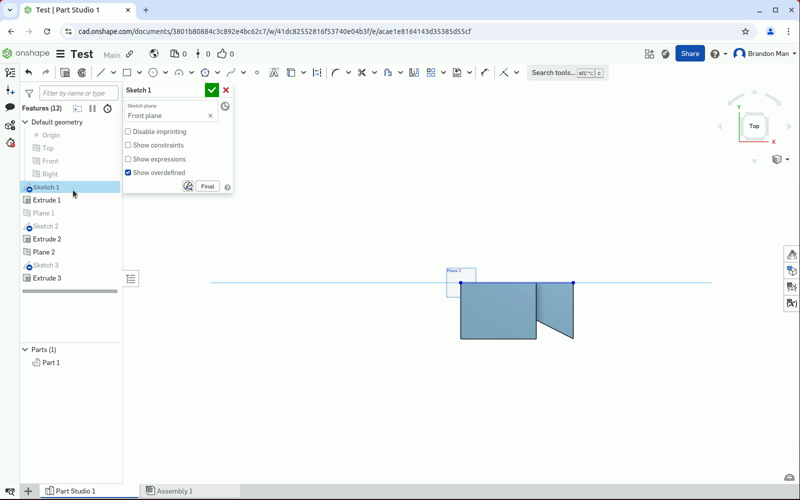
mouse_move(229, 92)
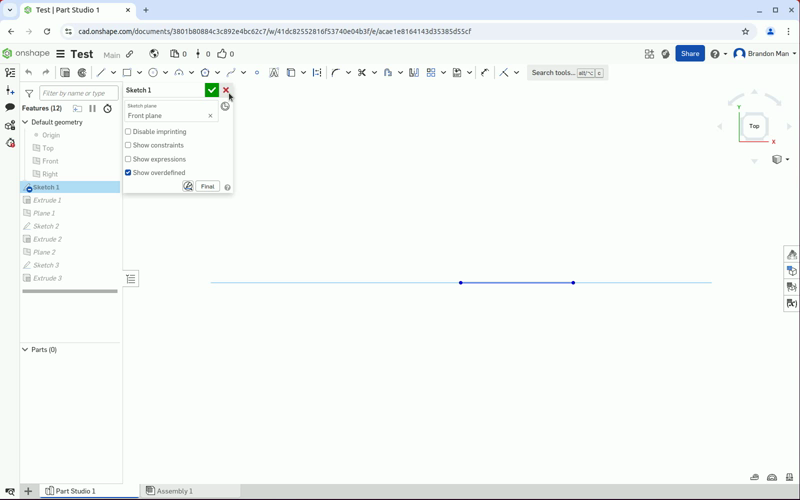
click(229, 92)
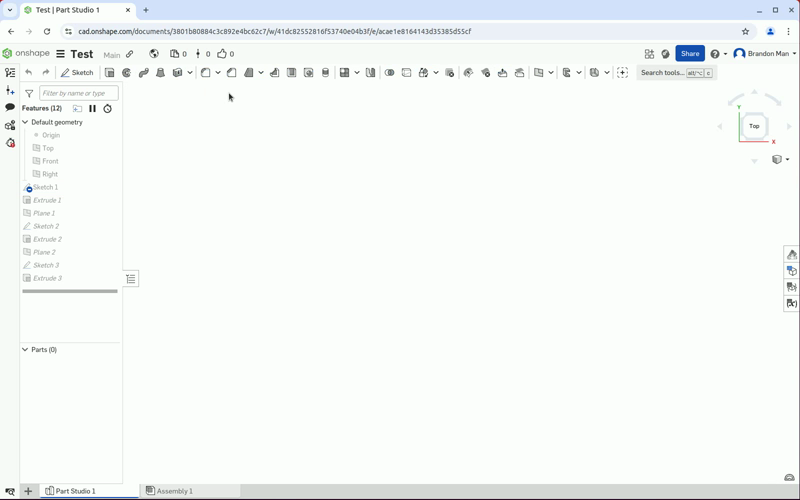
key(shift+s)
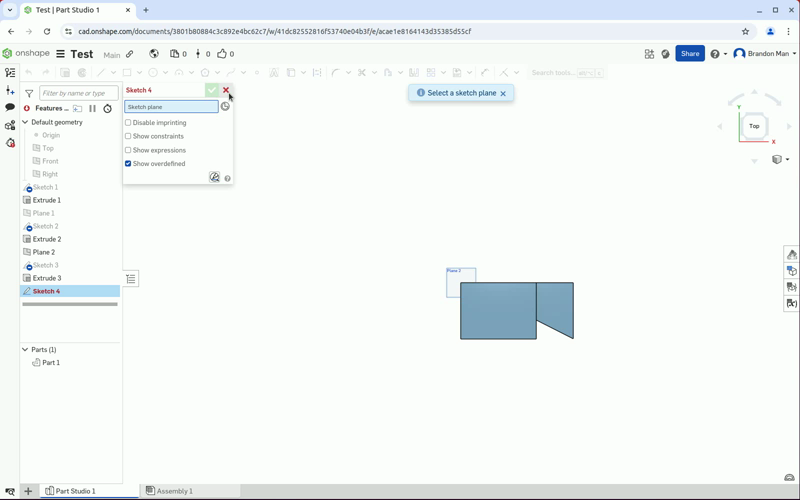
mouse_move(73, 254)
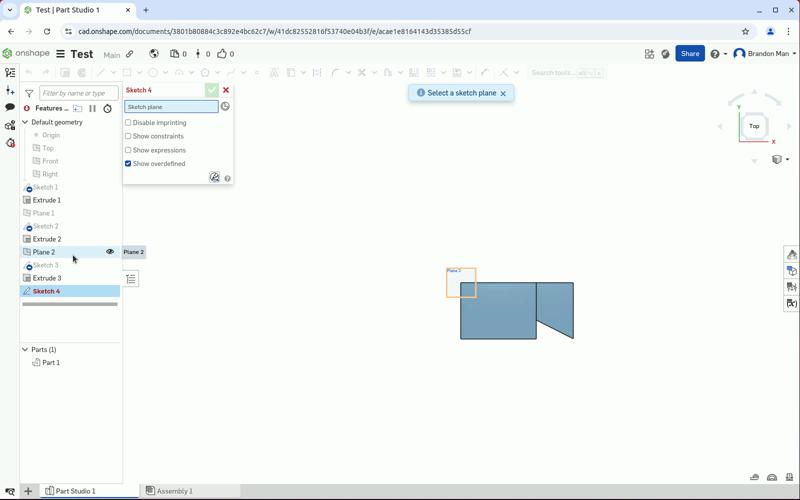
click(73, 254)
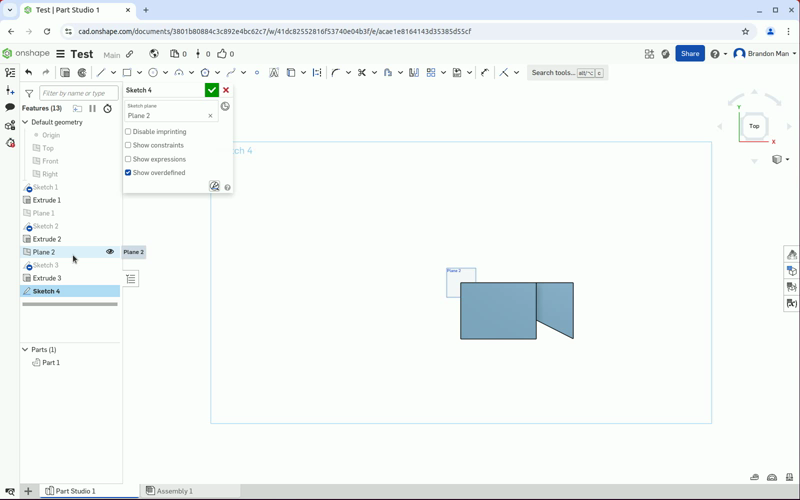
mouse_move(73, 352)
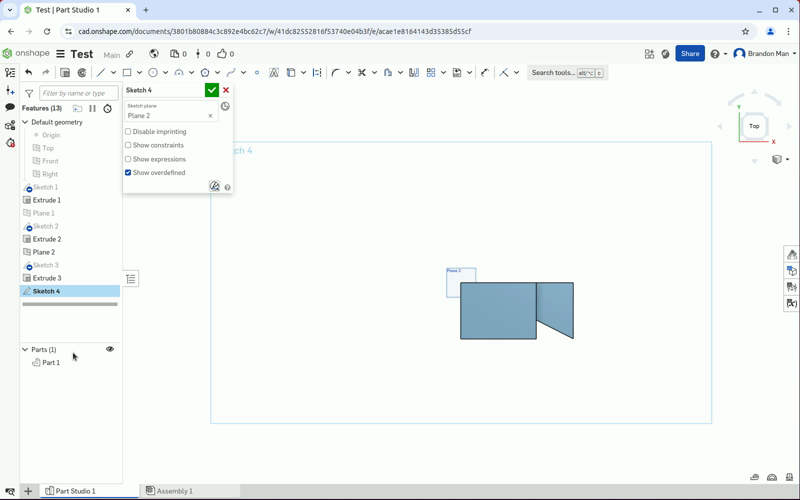
key(y)
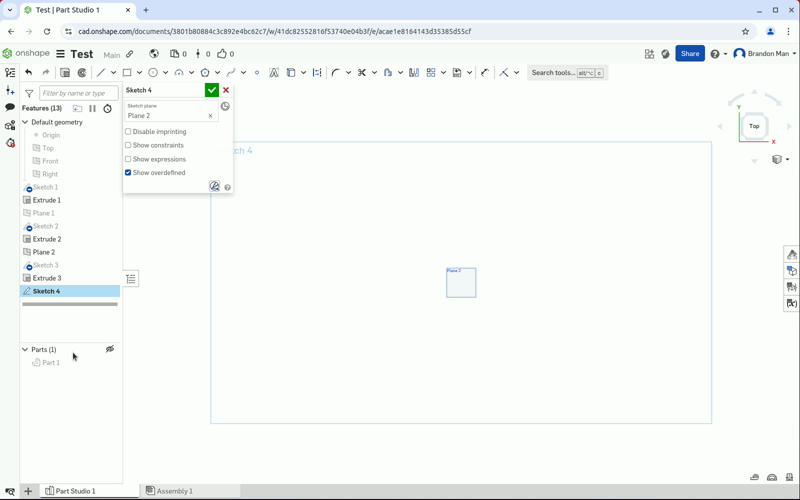
key(l)
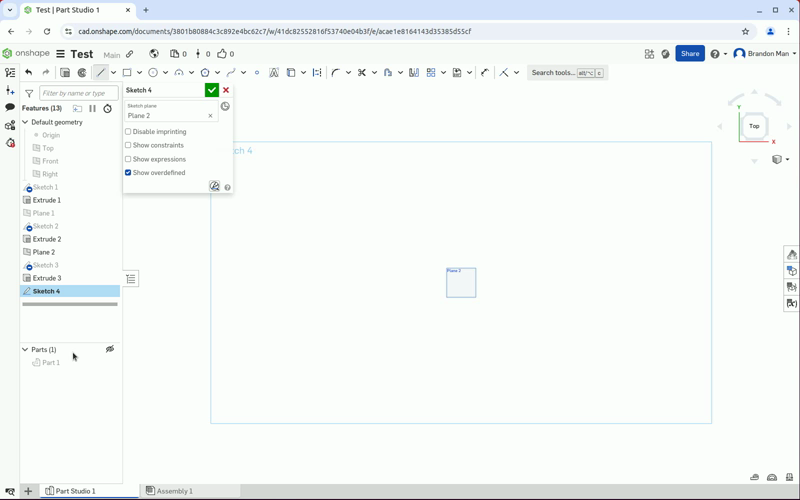
key_down(shift)
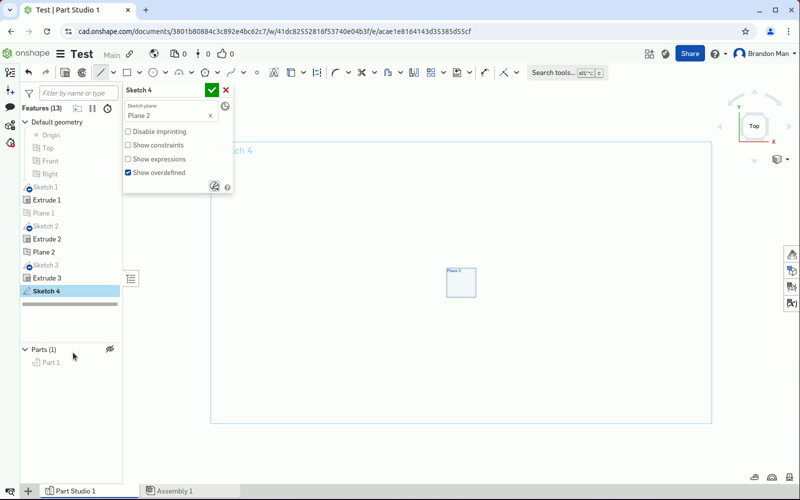
mouse_move(535, 301)
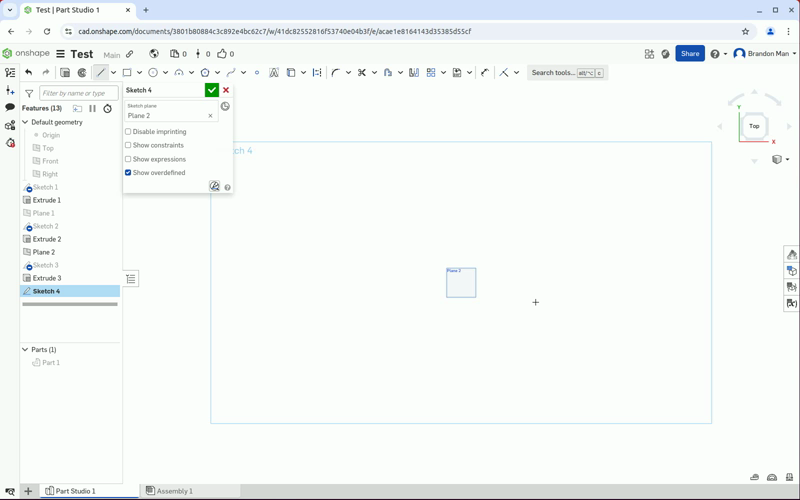
click(535, 301)
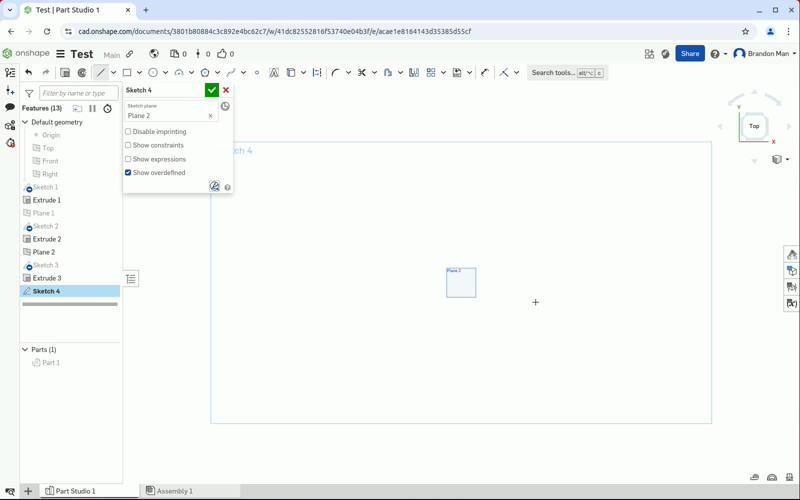
key_up(shift)
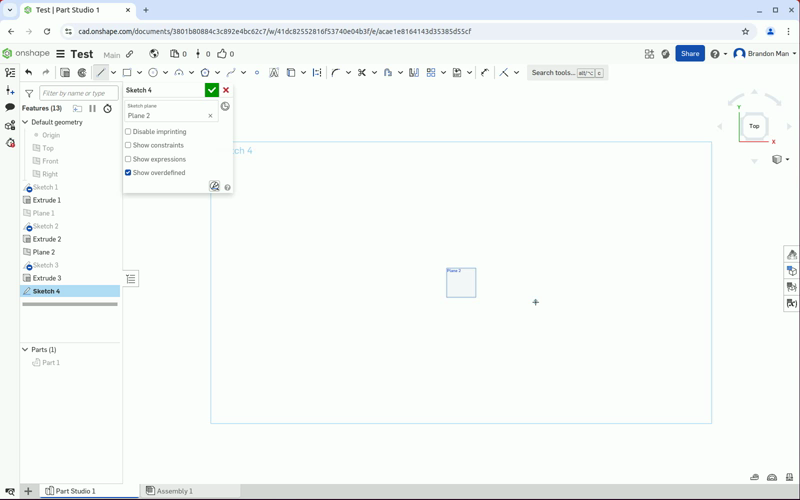
key_down(shift)
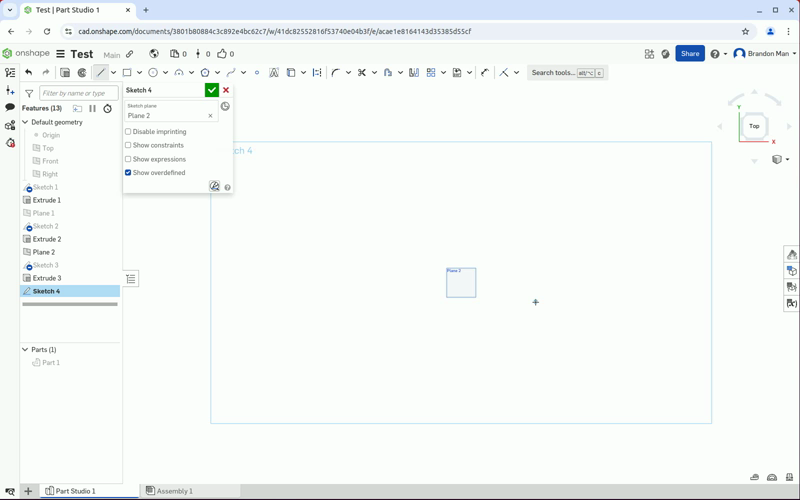
mouse_move(565, 301)
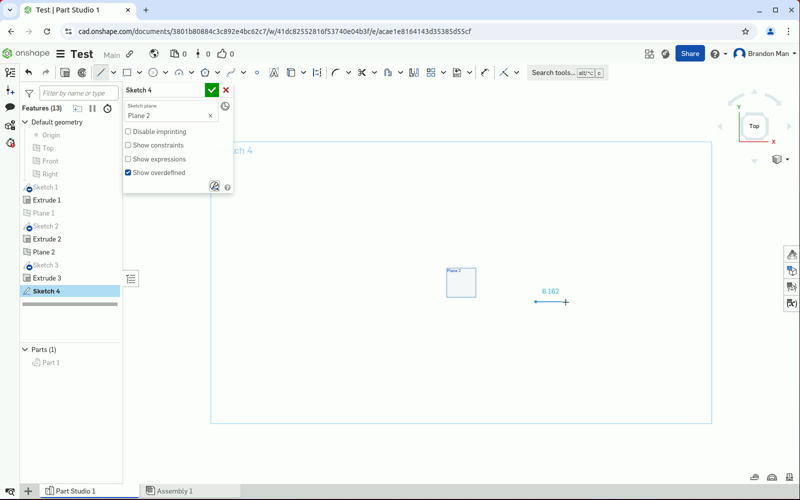
mouse_move(574, 282)
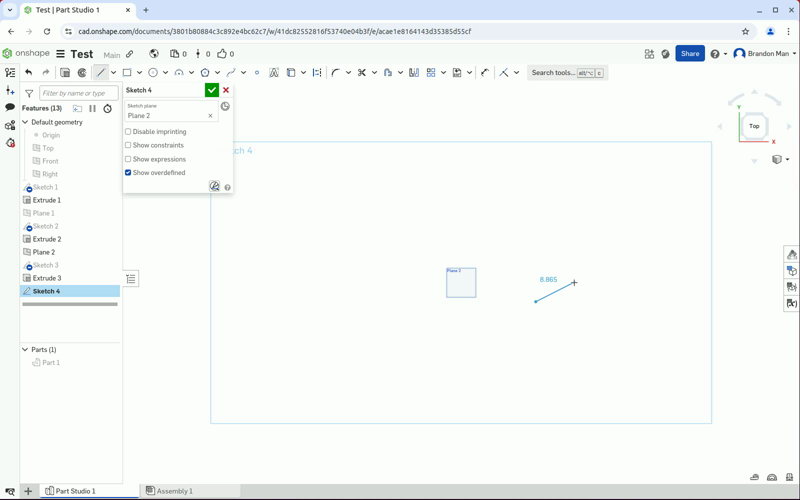
click(574, 282)
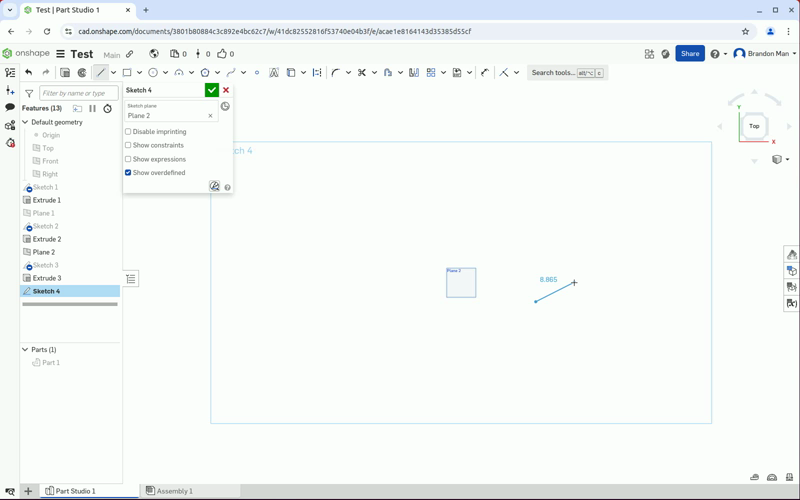
key_up(shift)
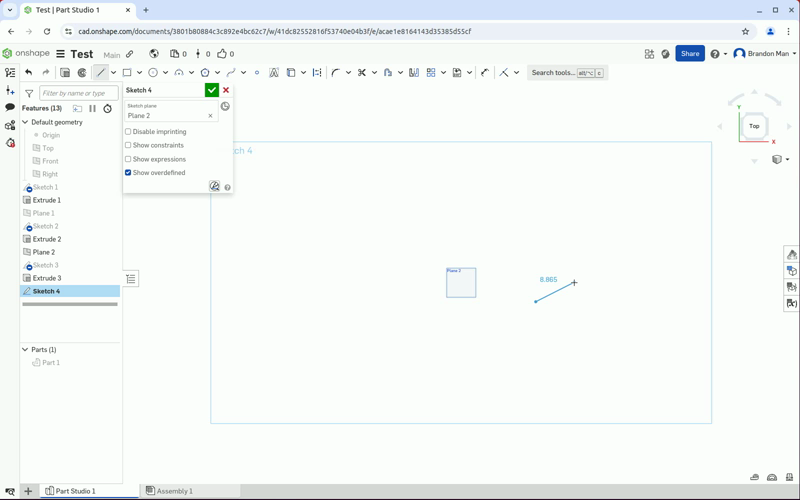
key_down(shift)
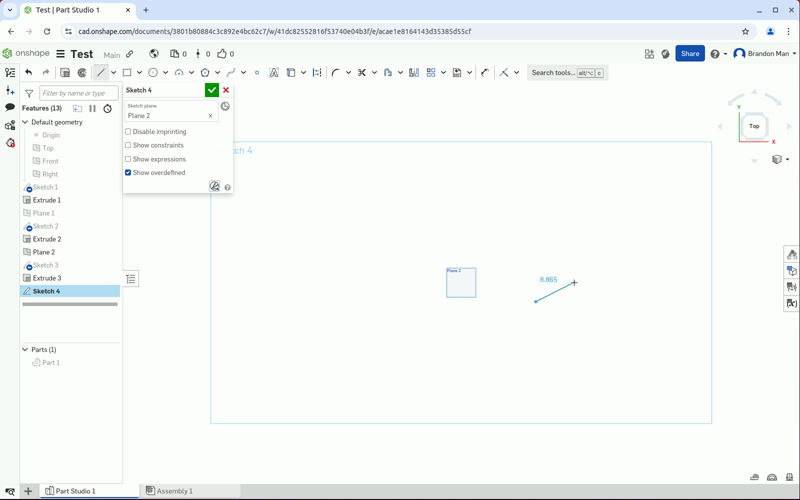
mouse_move(589, 282)
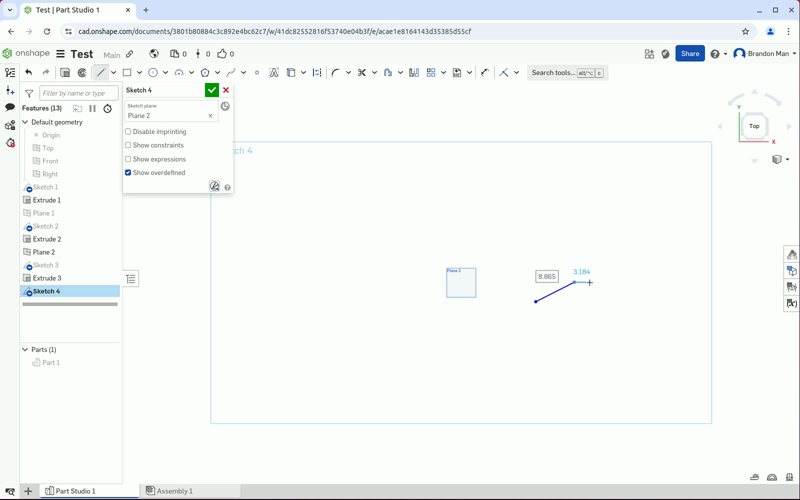
mouse_move(535, 282)
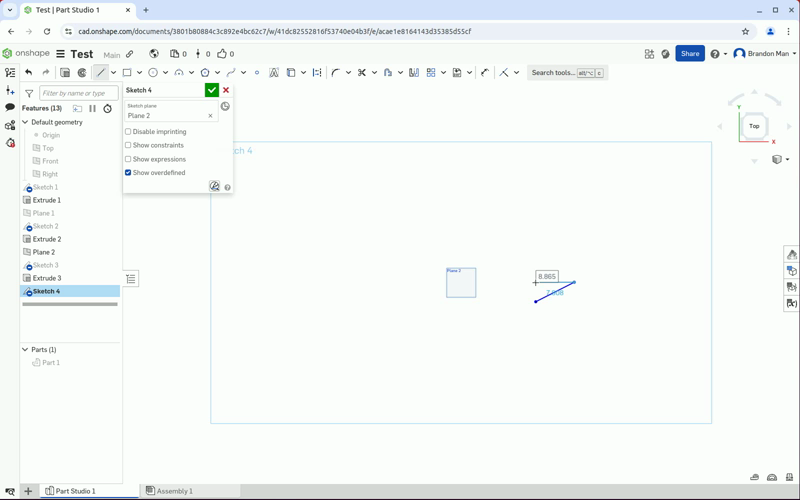
click(535, 282)
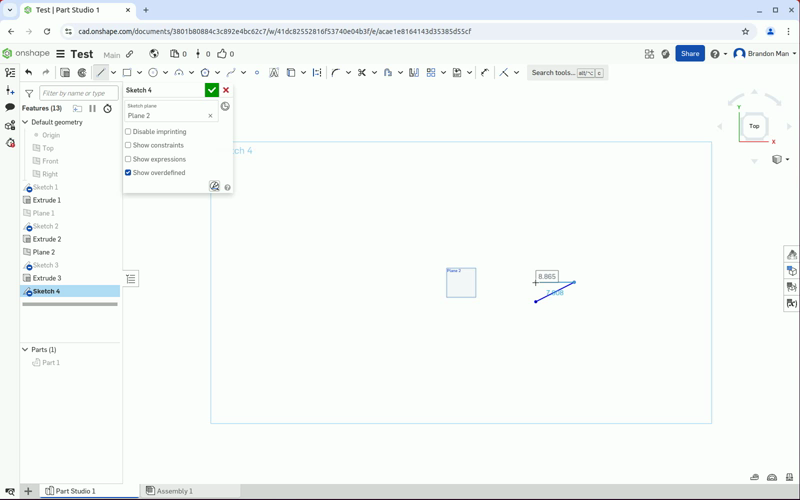
key_up(shift)
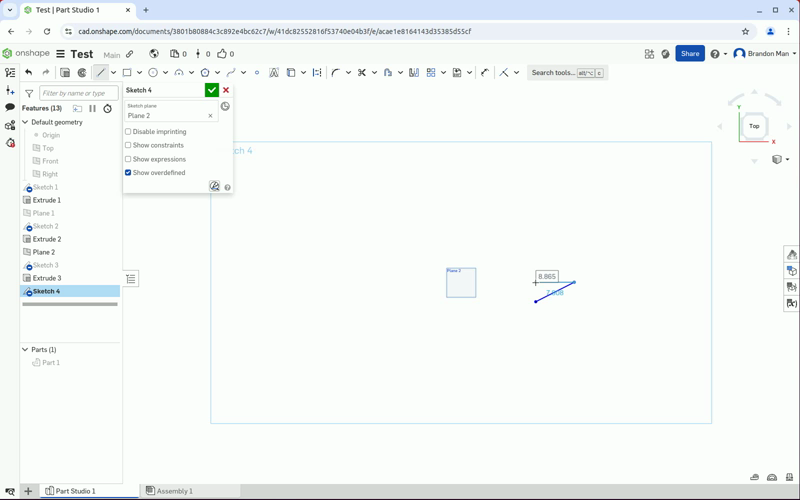
mouse_move(565, 282)
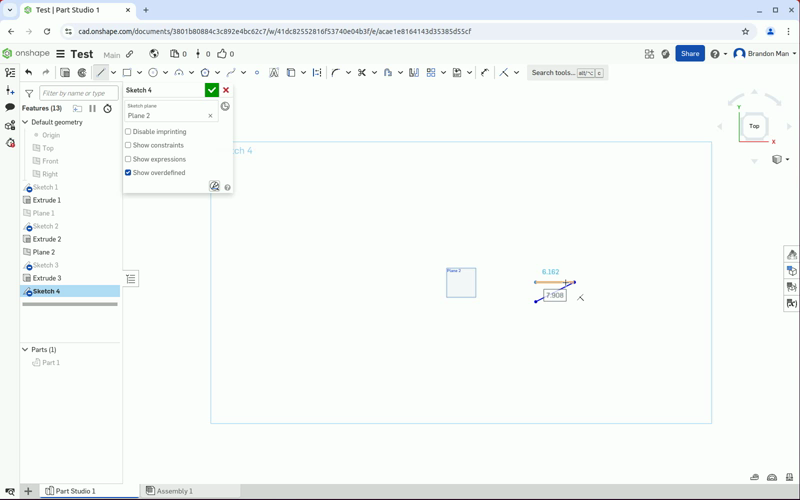
key_down(shift)
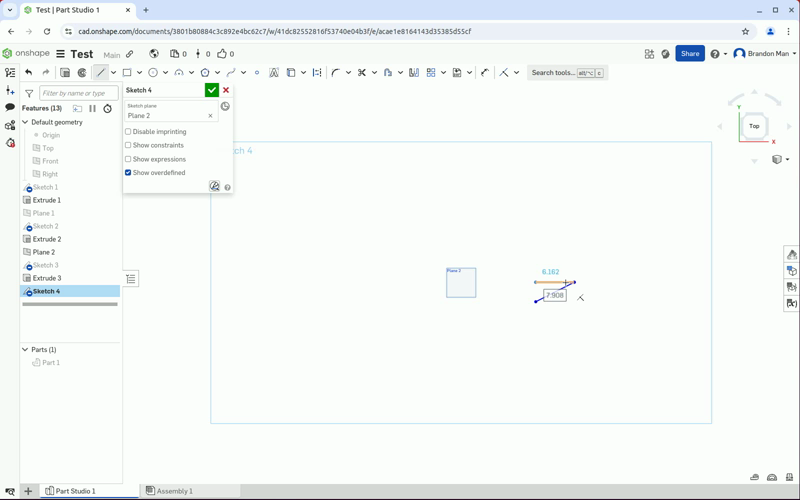
mouse_move(535, 301)
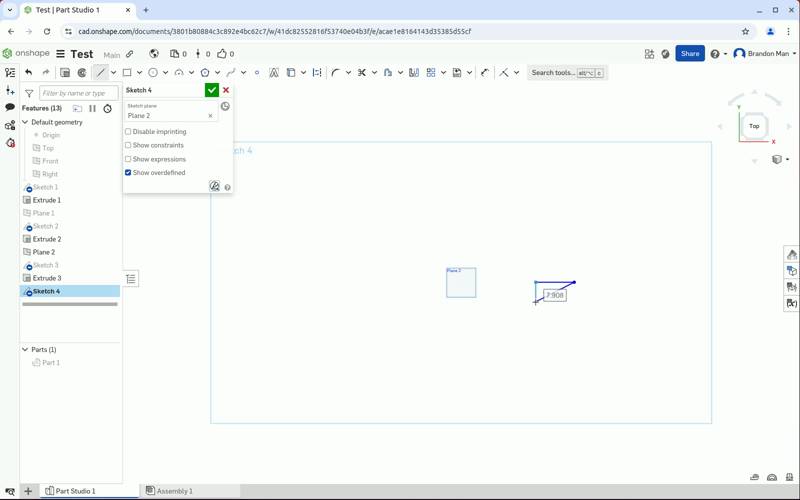
key_up(shift)
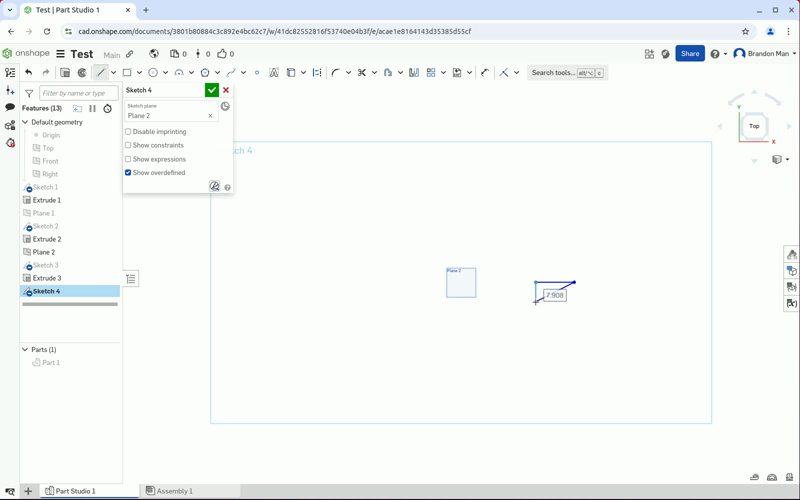
click(535, 301)
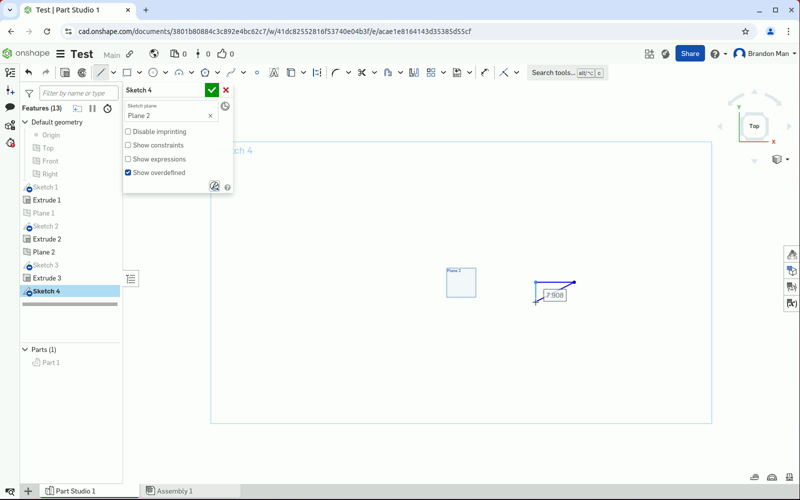
key(esc)
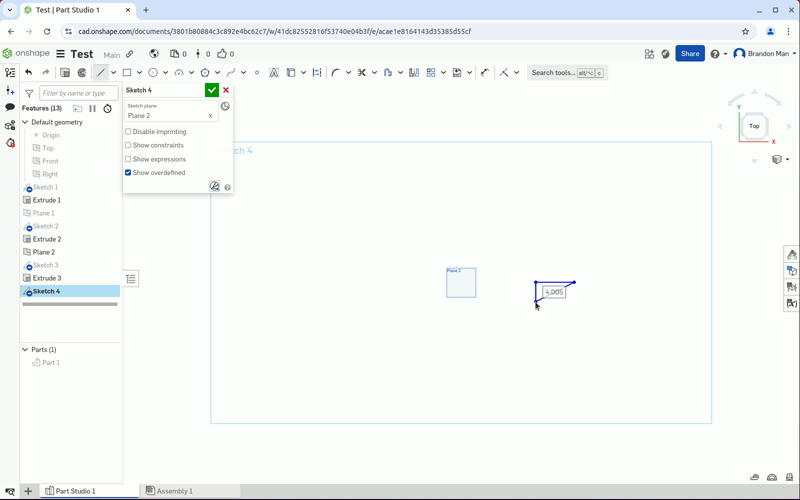
mouse_move(560, 284)
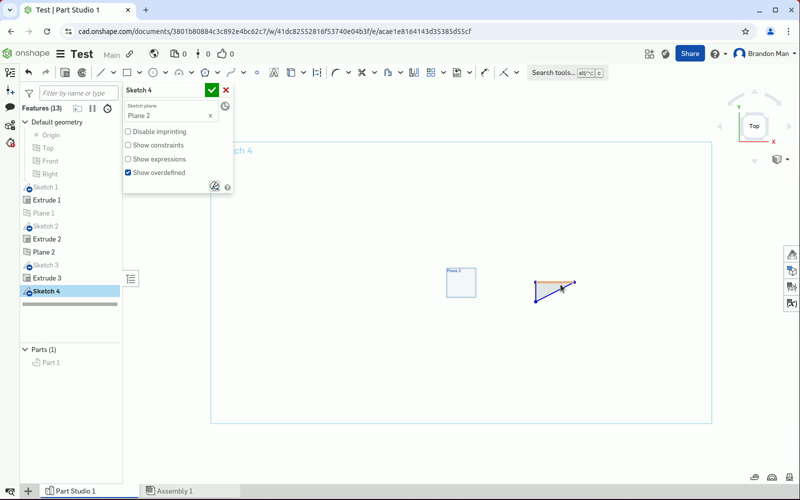
scroll(6)
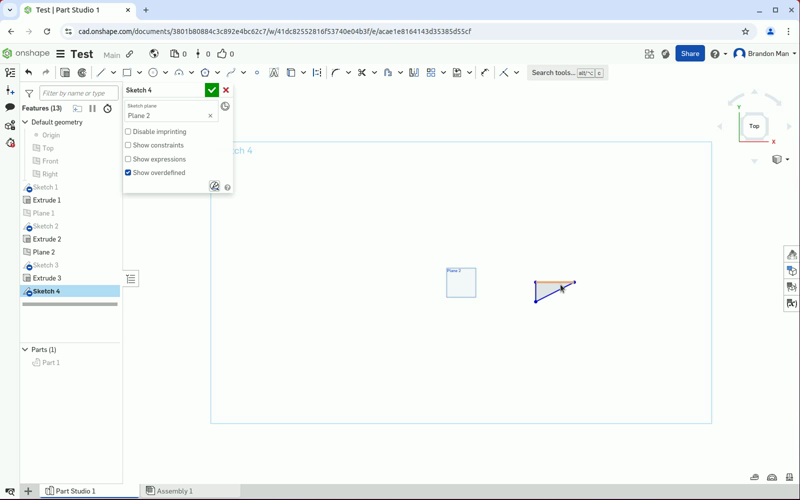
scroll(6)
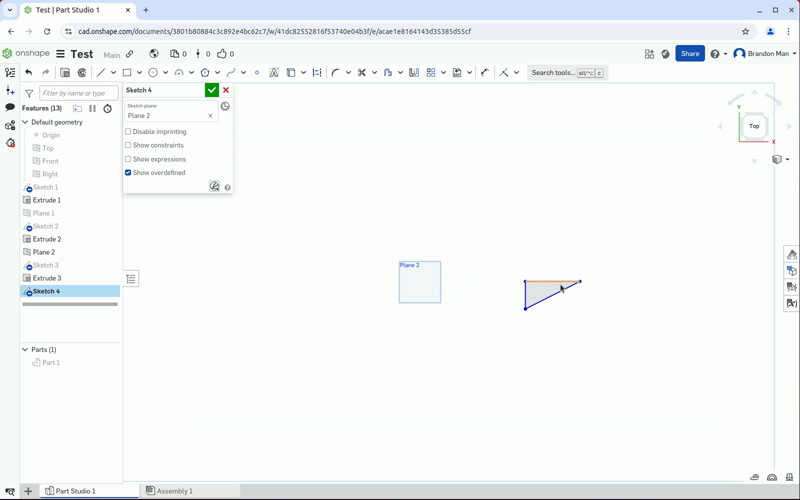
scroll(6)
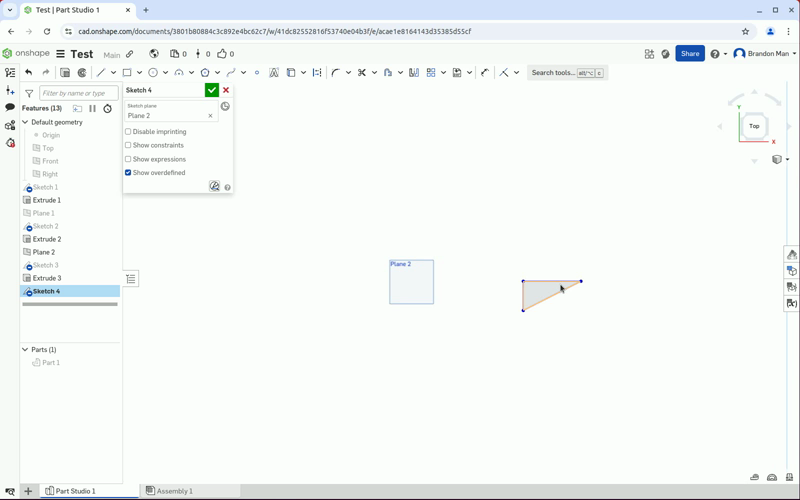
scroll(6)
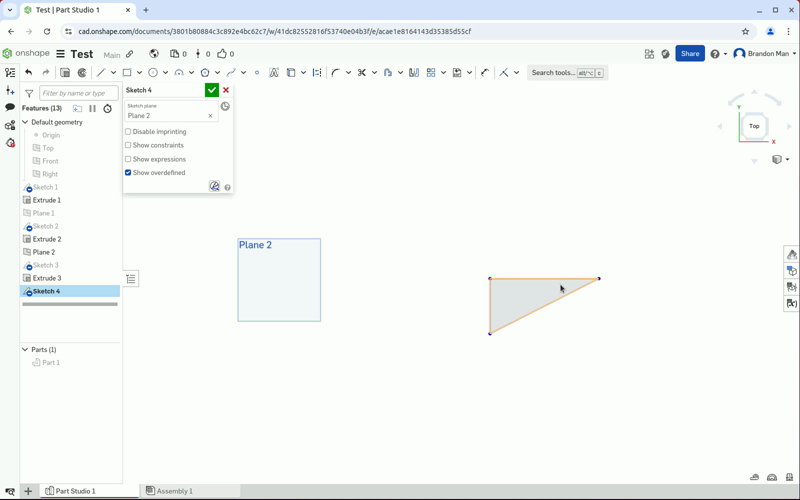
scroll(6)
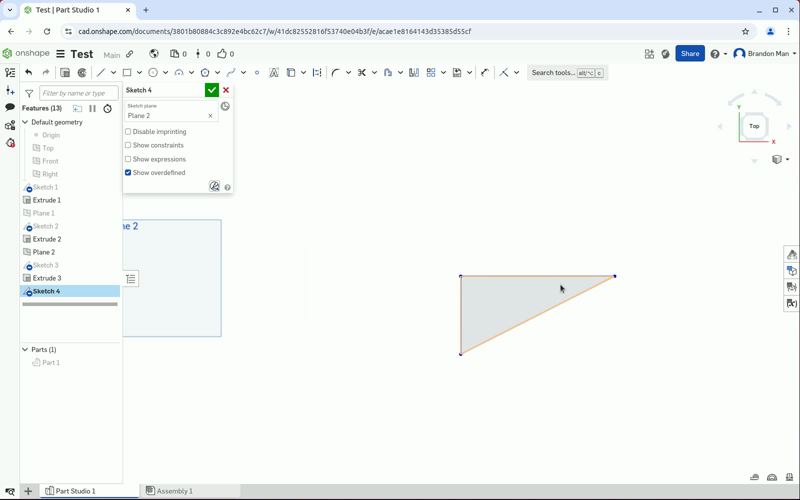
scroll(6)
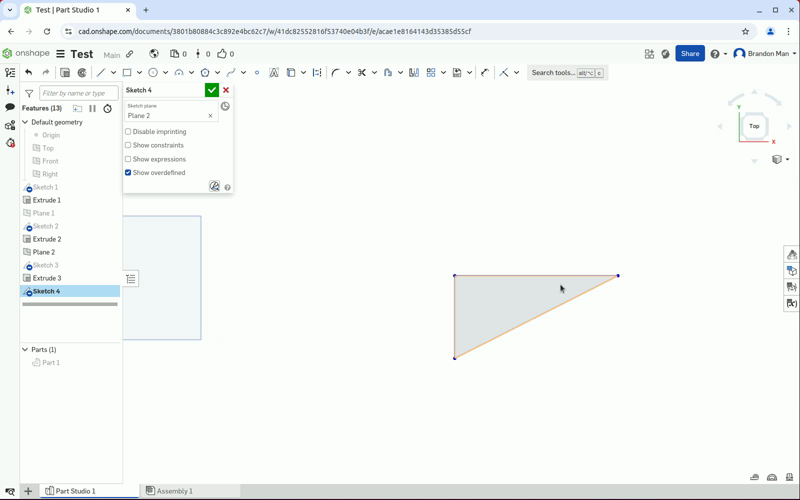
scroll(6)
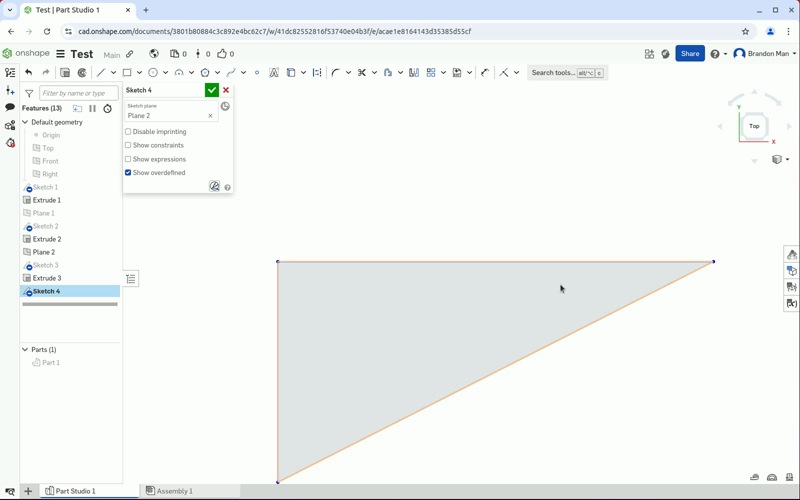
click(560, 284)
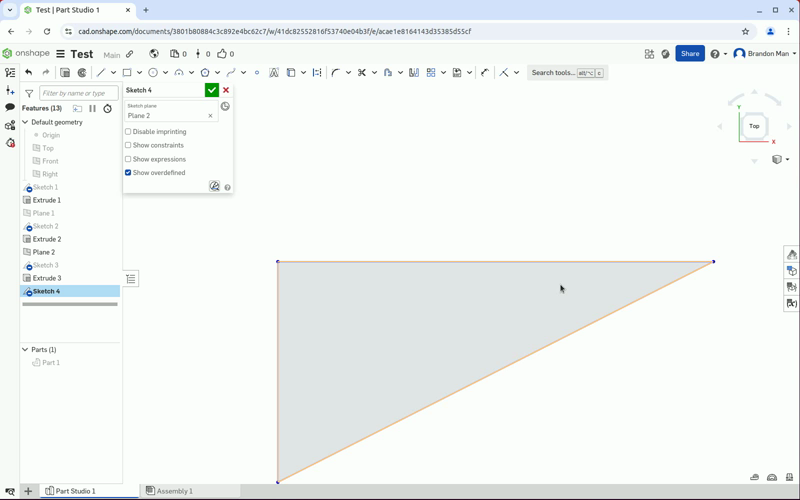
scroll(-6)
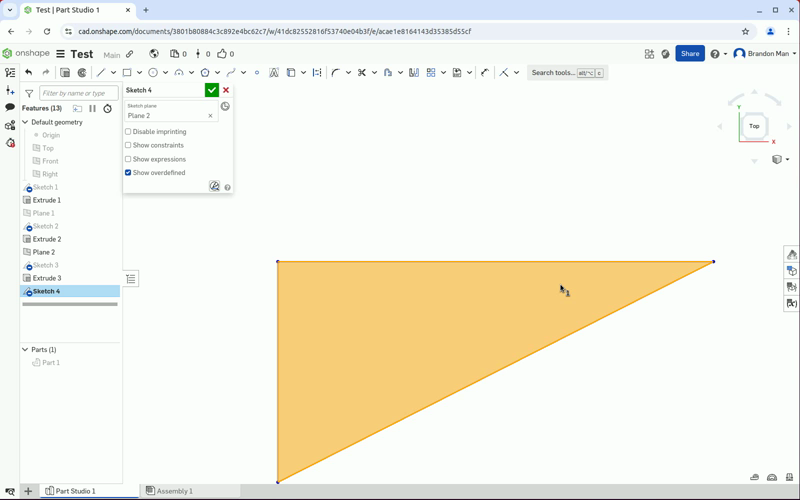
scroll(-6)
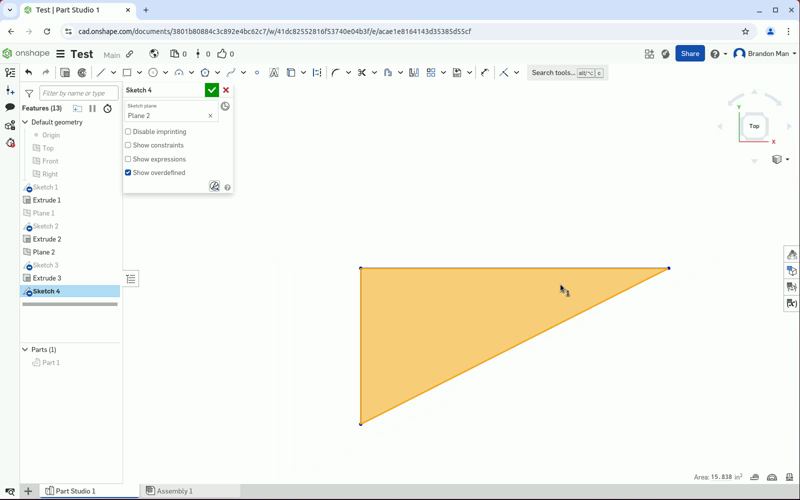
scroll(-6)
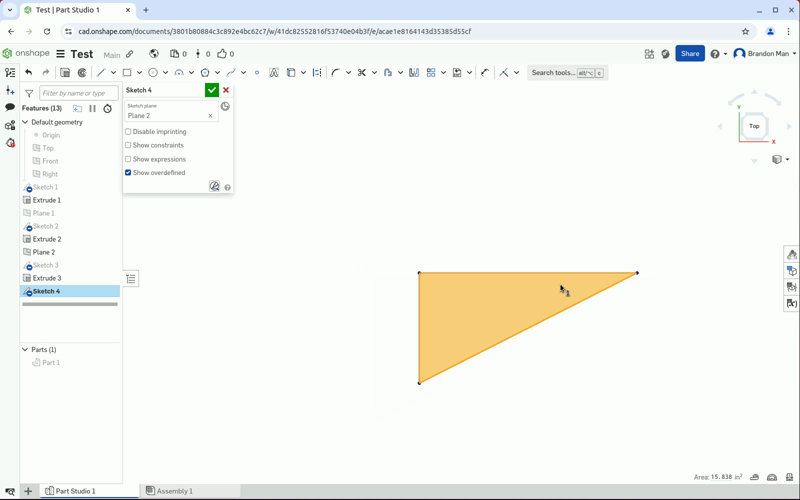
scroll(-6)
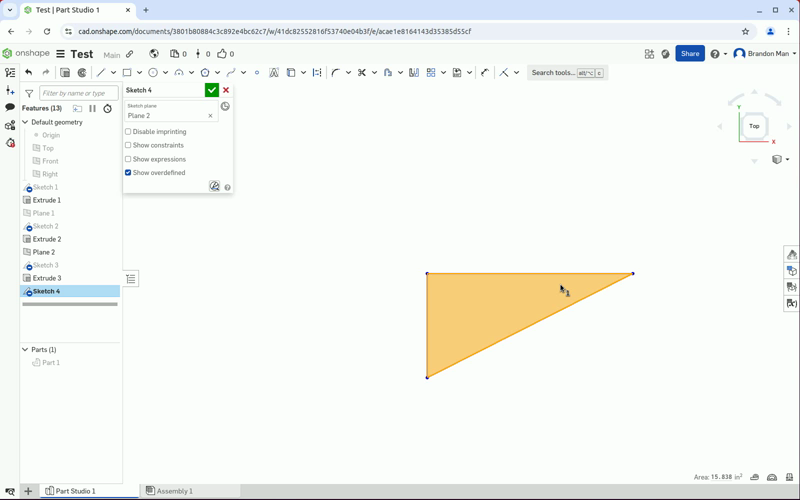
scroll(-6)
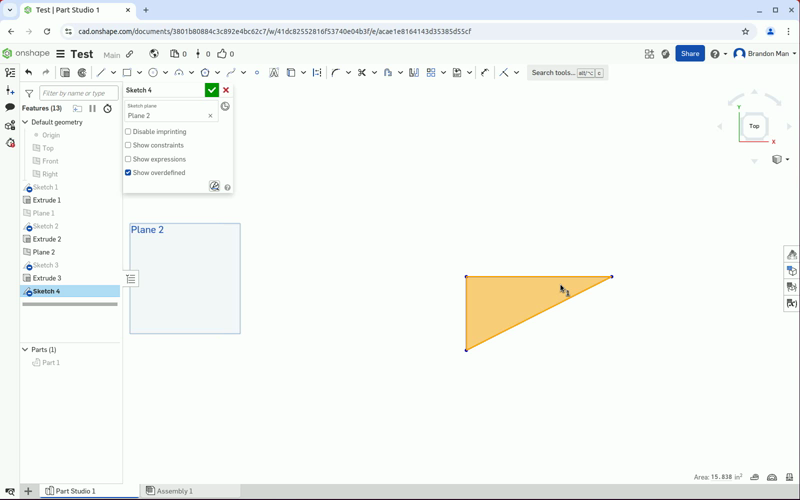
scroll(-6)
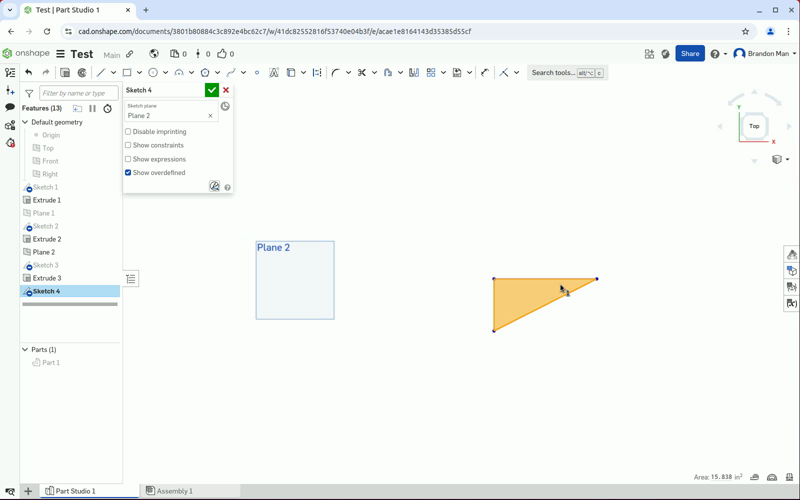
scroll(-6)
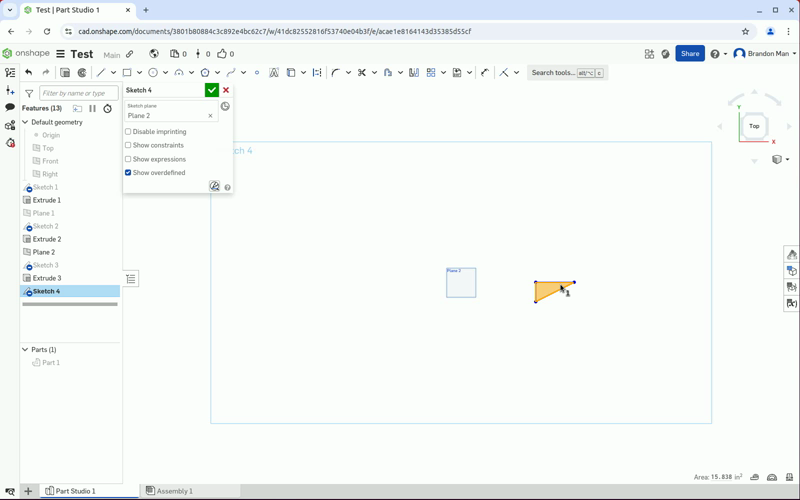
mouse_move(73, 352)
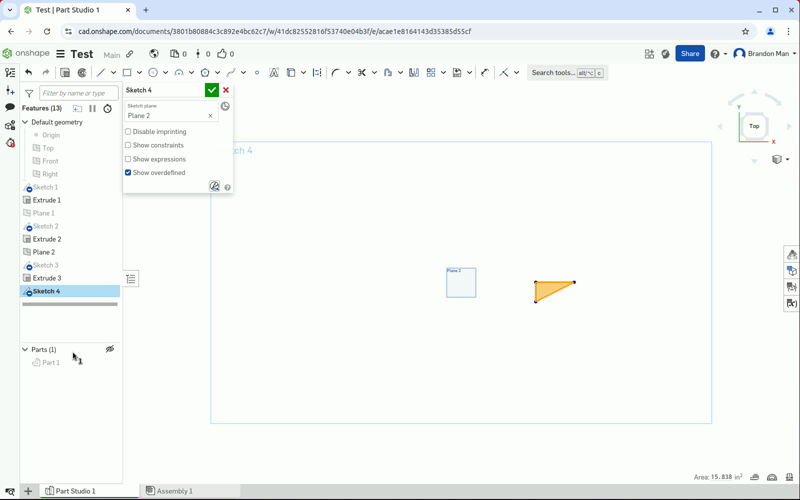
key(shift+y)
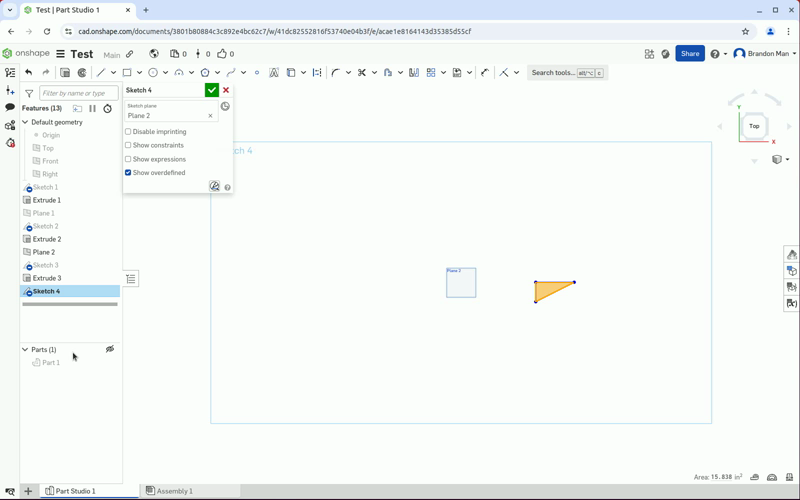
key(shift+e)
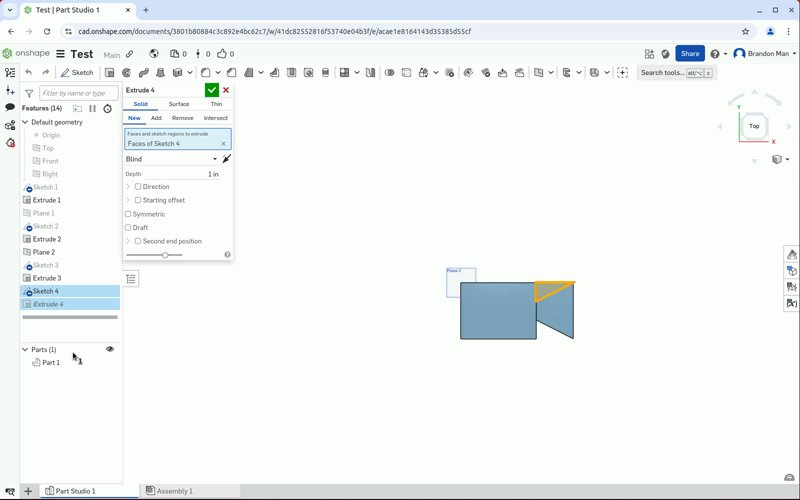
mouse_move(143, 106)
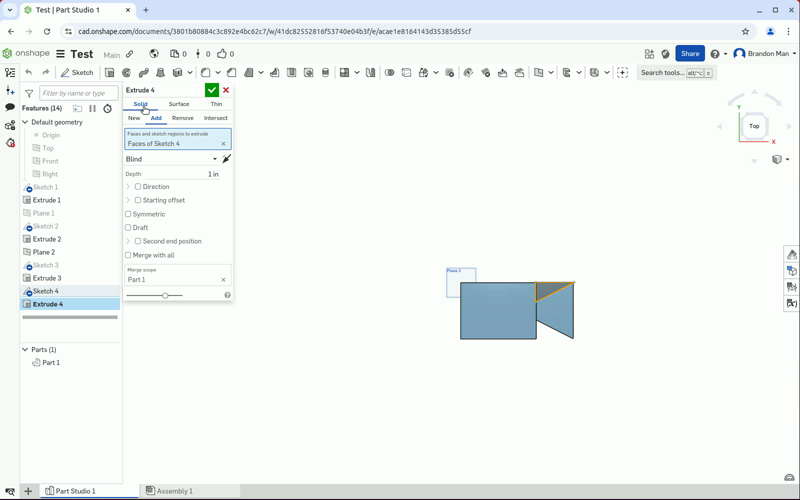
click(143, 106)
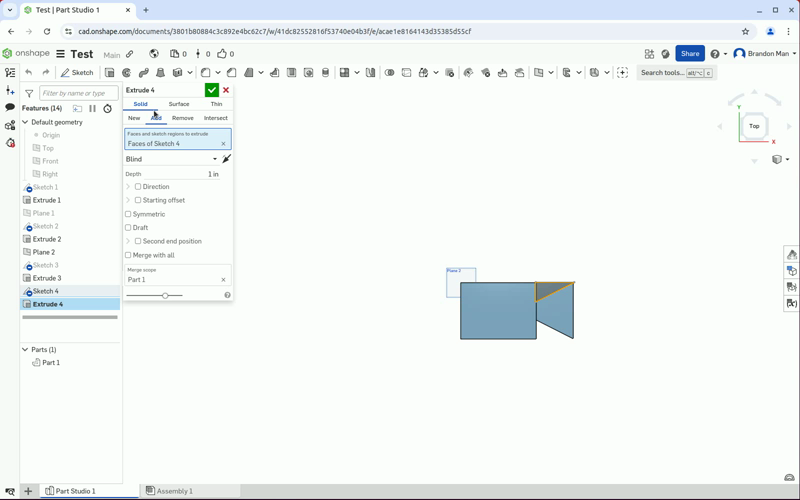
mouse_move(186, 120)
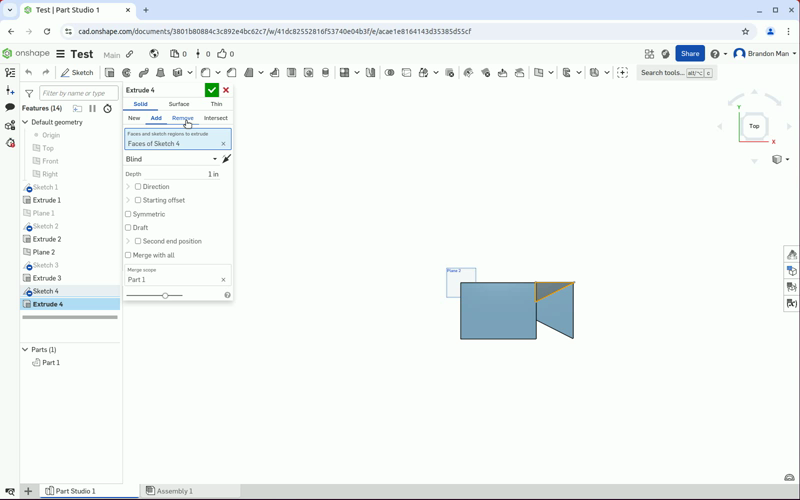
click(186, 120)
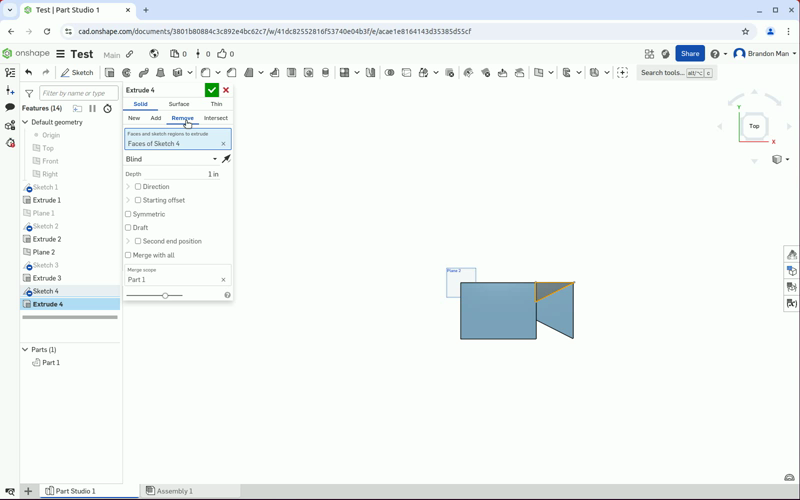
key(tab, 4)
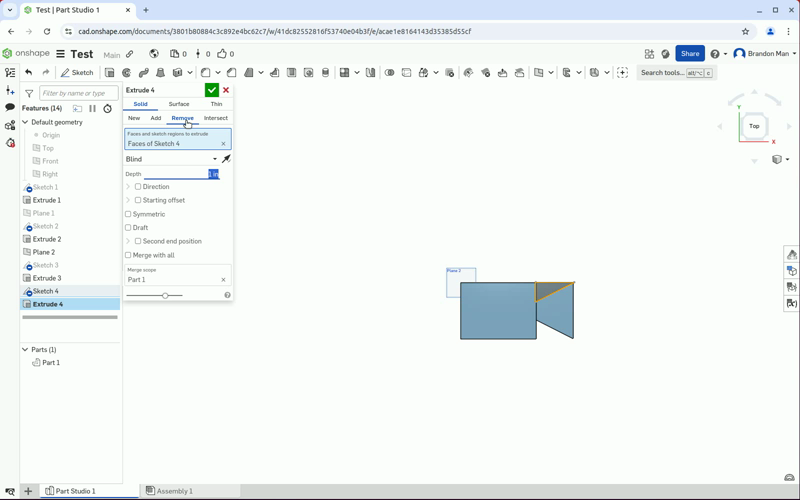
text(3.851)
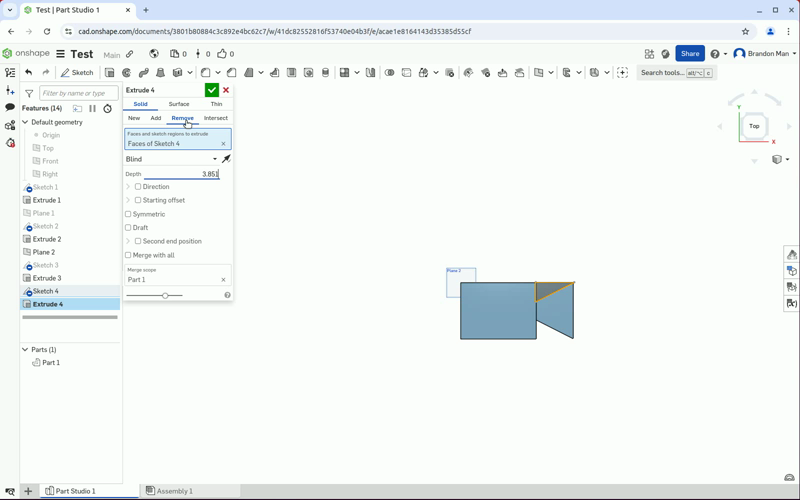
key(tab, 6)
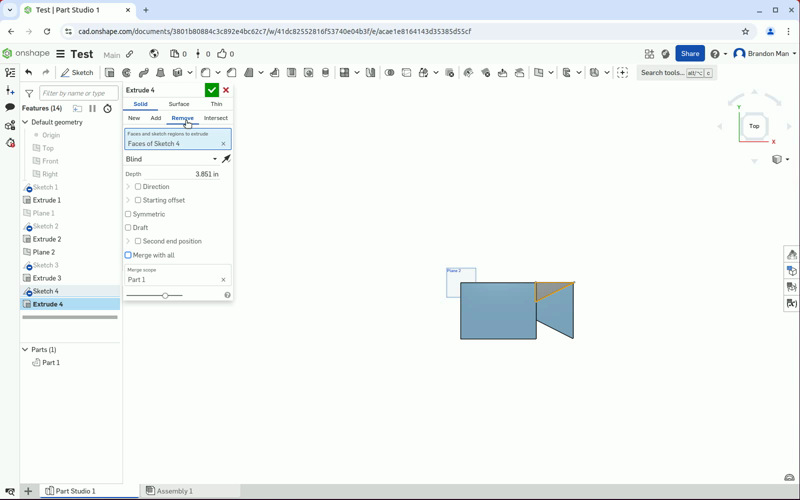
key(space)
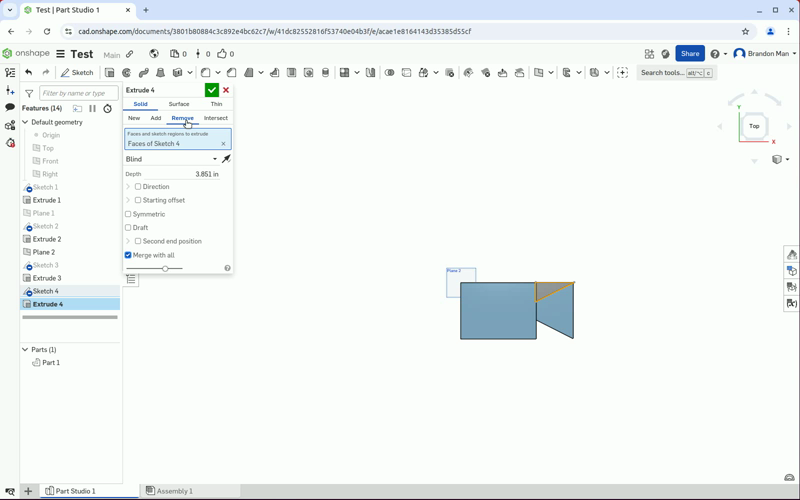
key(enter)
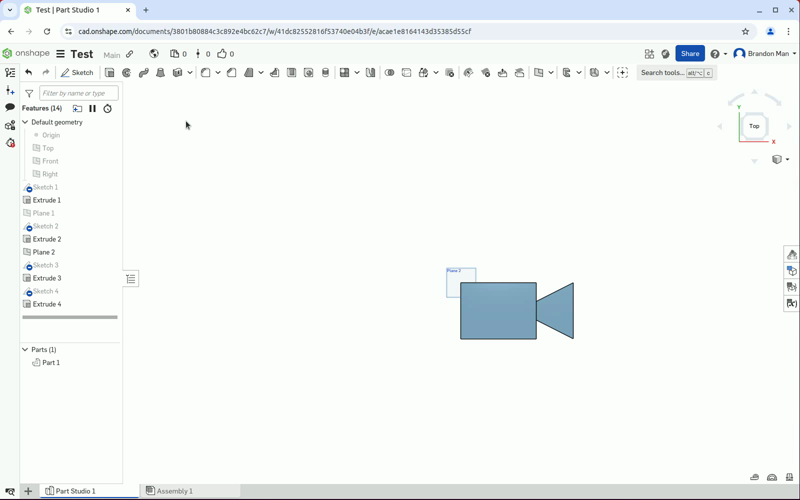
key(shift+h)
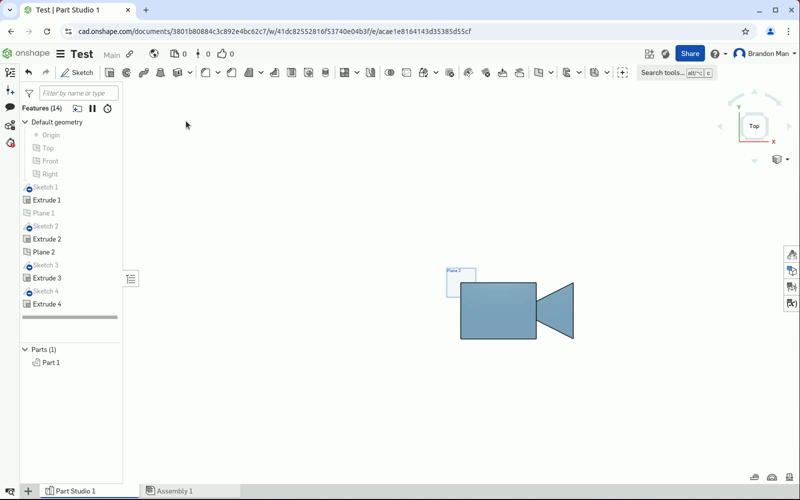
key(shift+h)
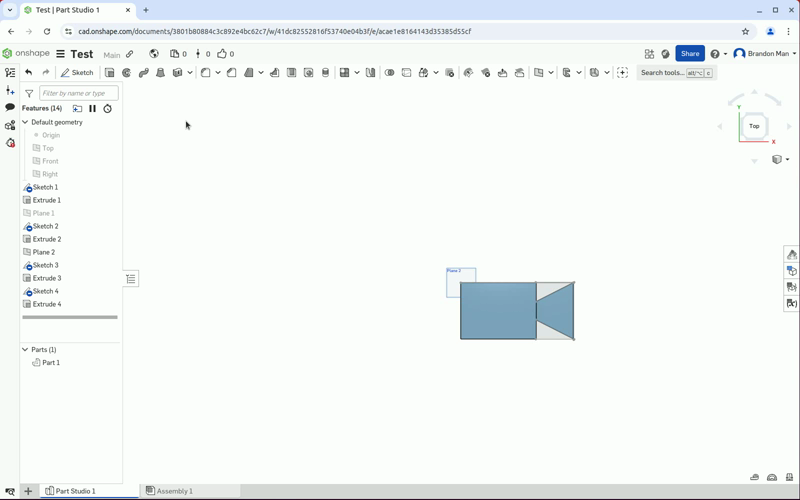
key(shift+7)
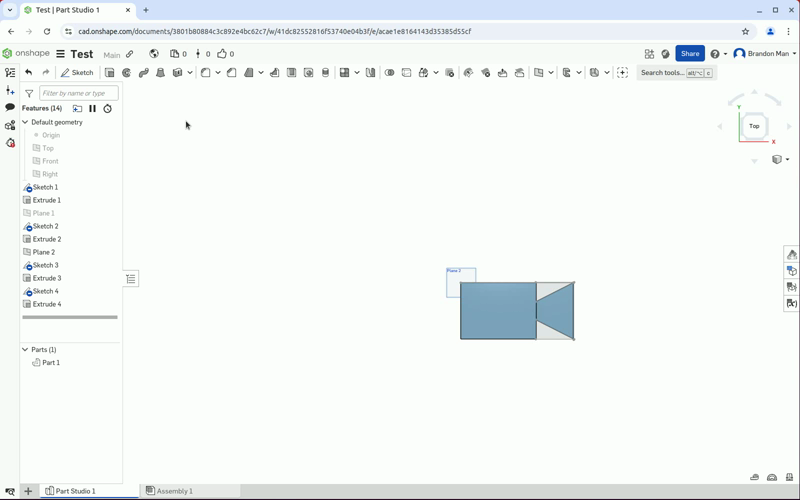
key(up, 3)
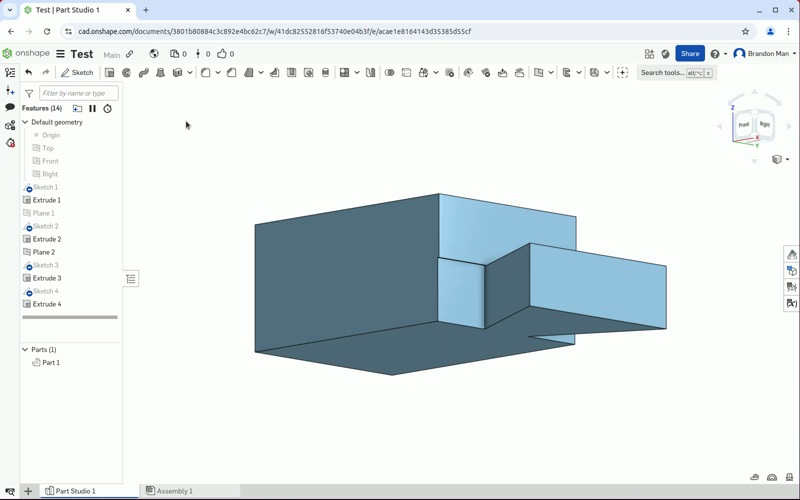
key(left, 3)
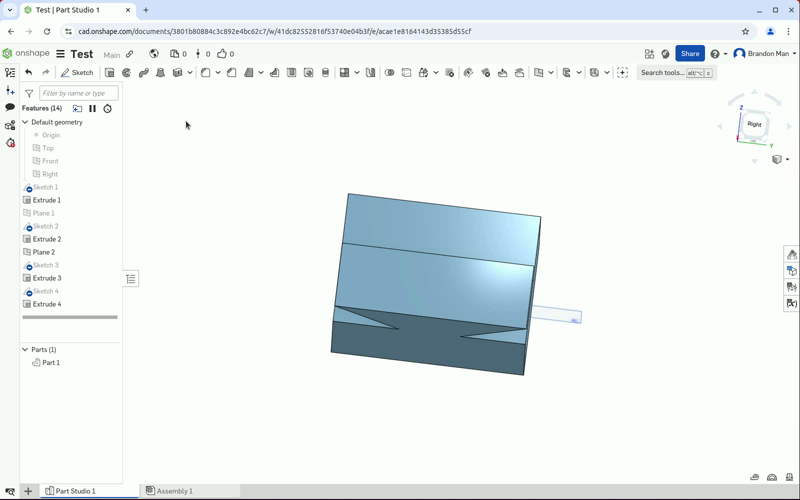
key(right, 3)
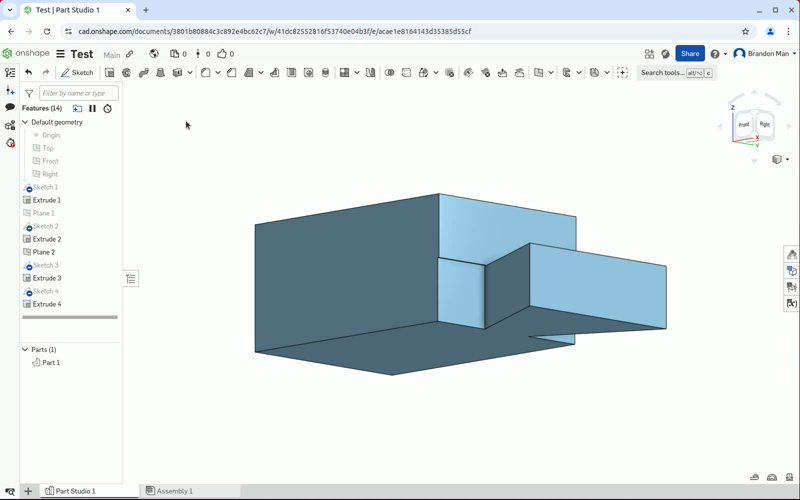
key(down, 3)
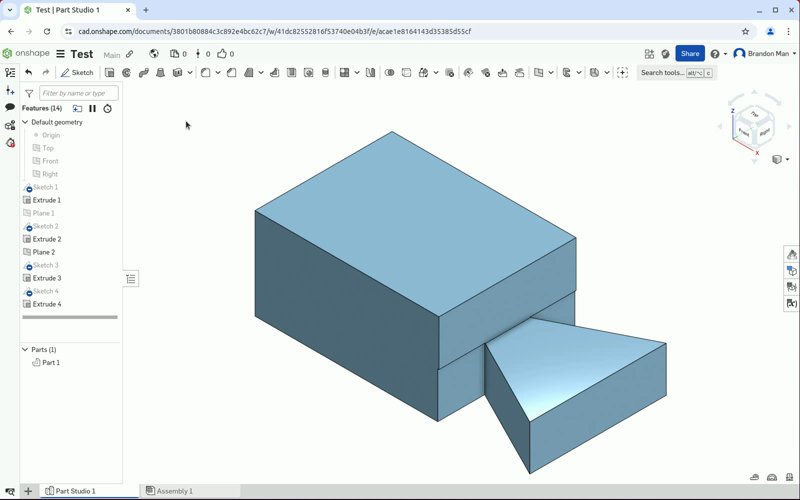
mouse_move(73, 189)
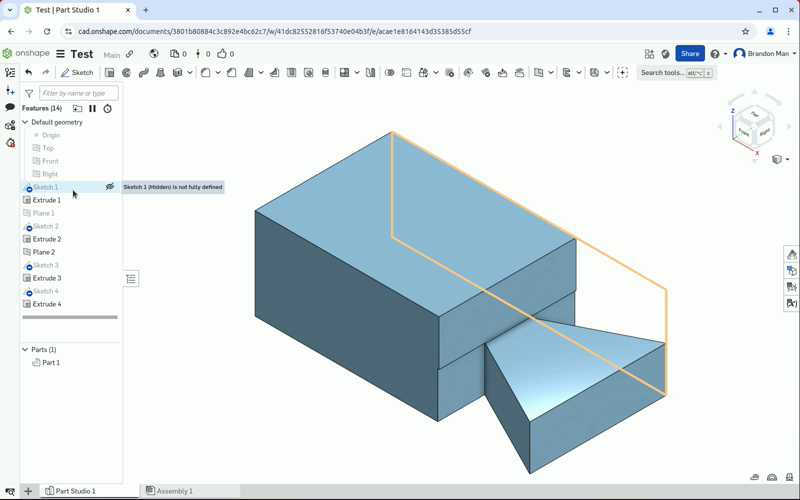
click(73, 189)